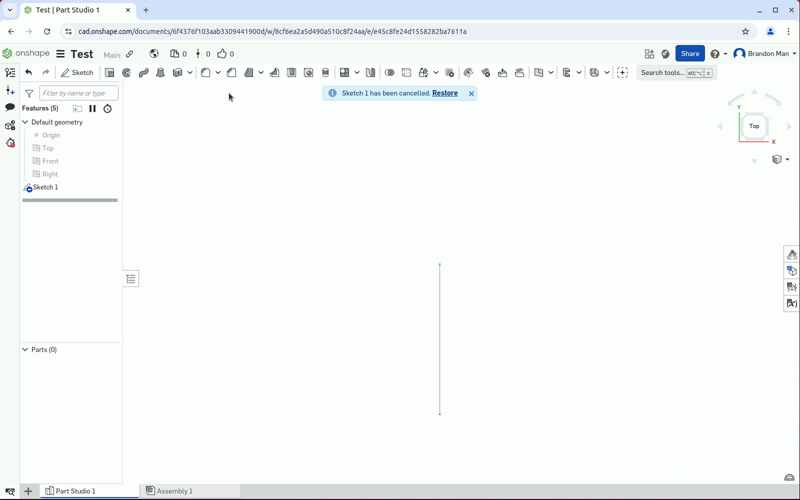
key(shift+h)
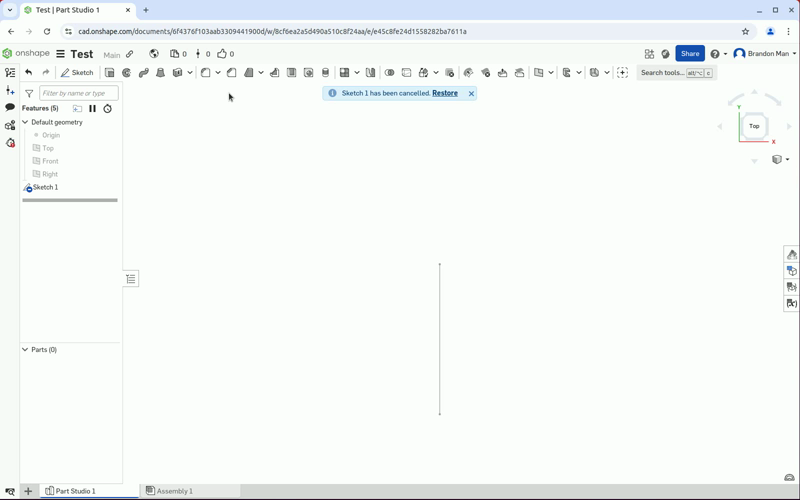
key(shift+s)
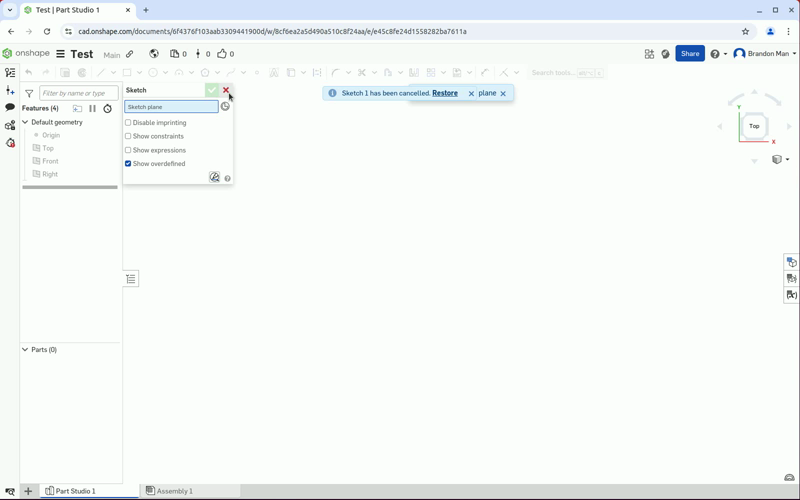
mouse_move(73, 150)
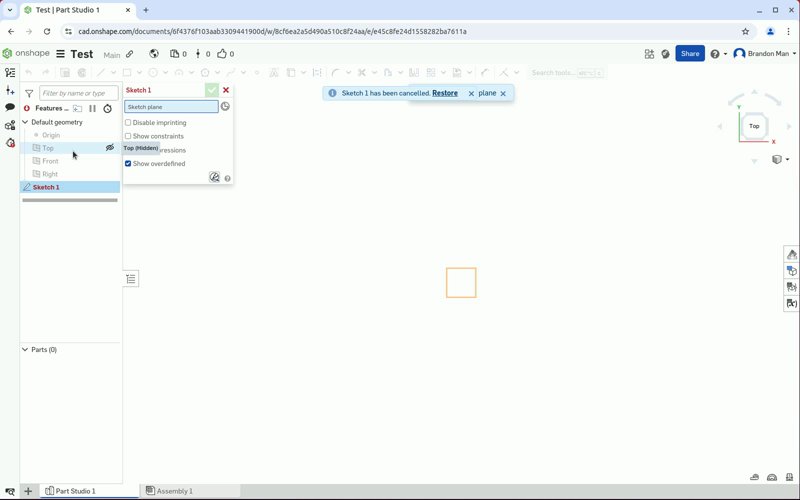
click(73, 150)
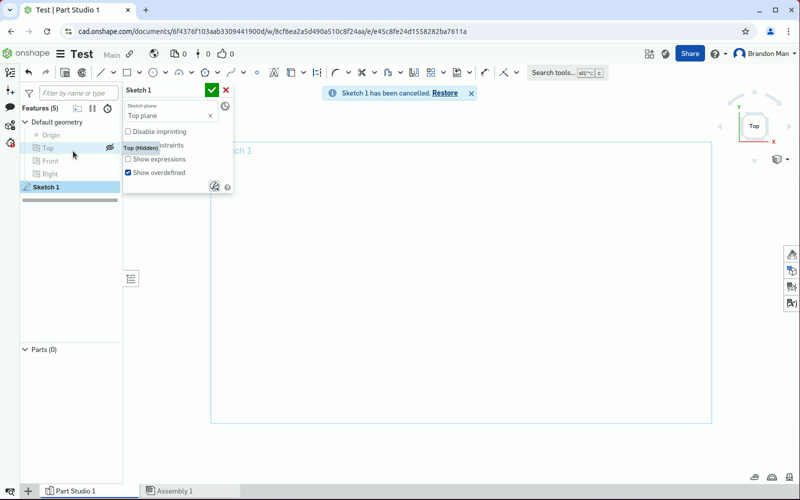
mouse_move(73, 352)
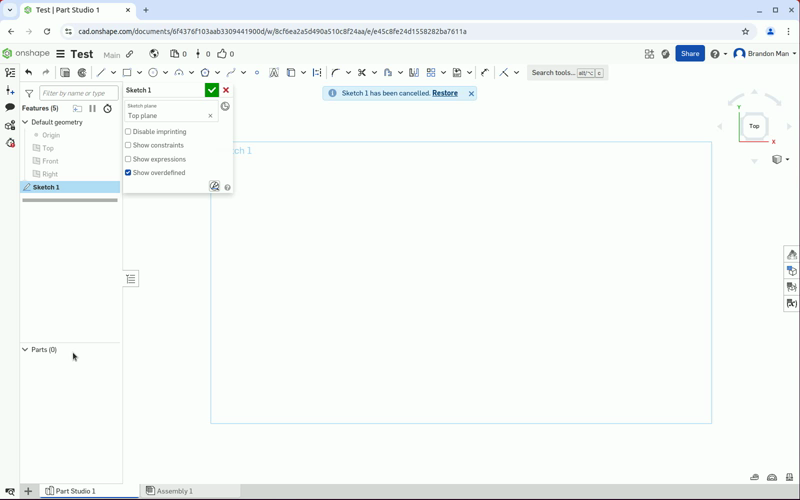
key(y)
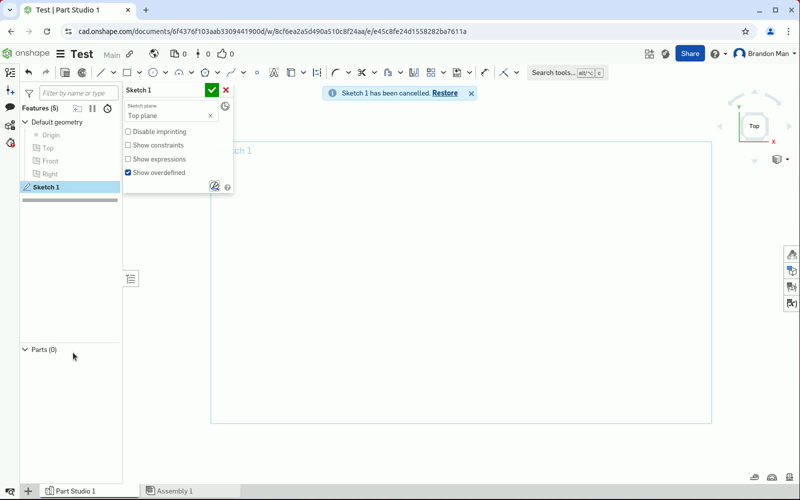
key(l)
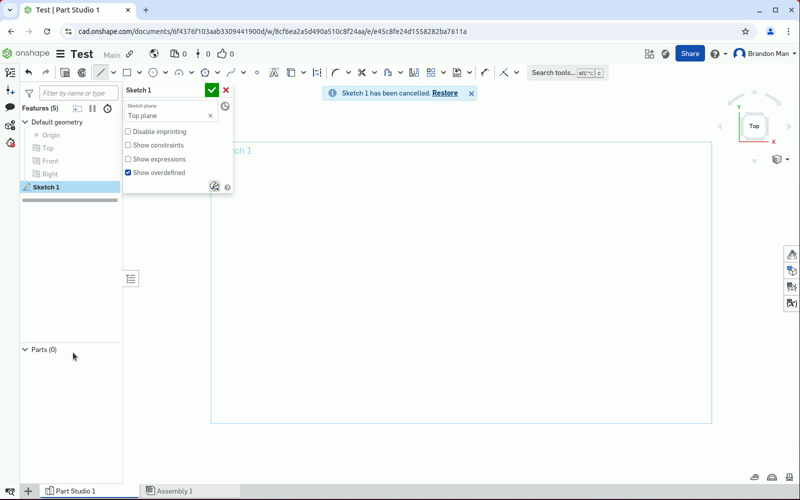
key_down(shift)
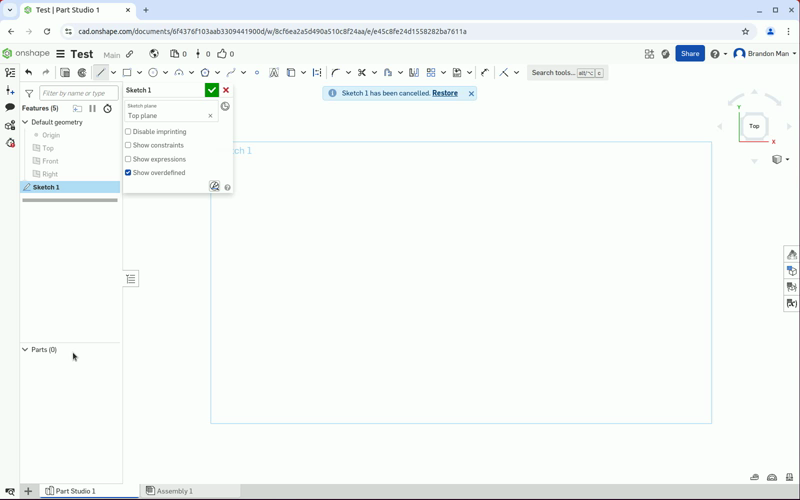
mouse_move(348, 282)
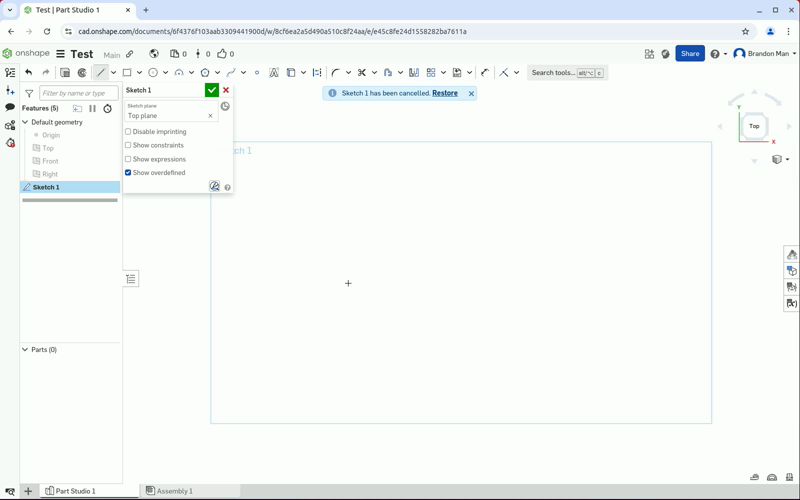
click(348, 282)
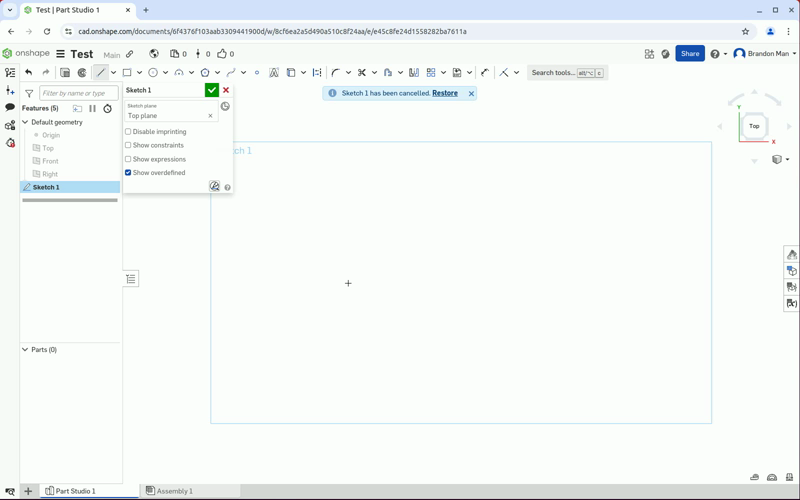
key_up(shift)
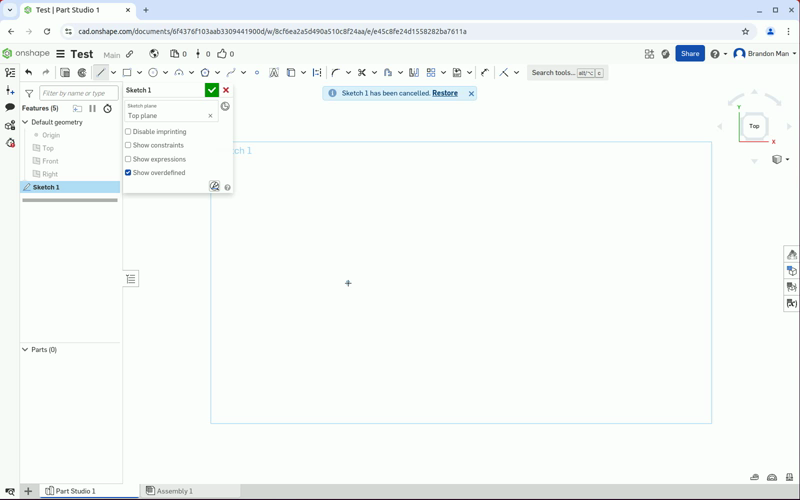
key_down(shift)
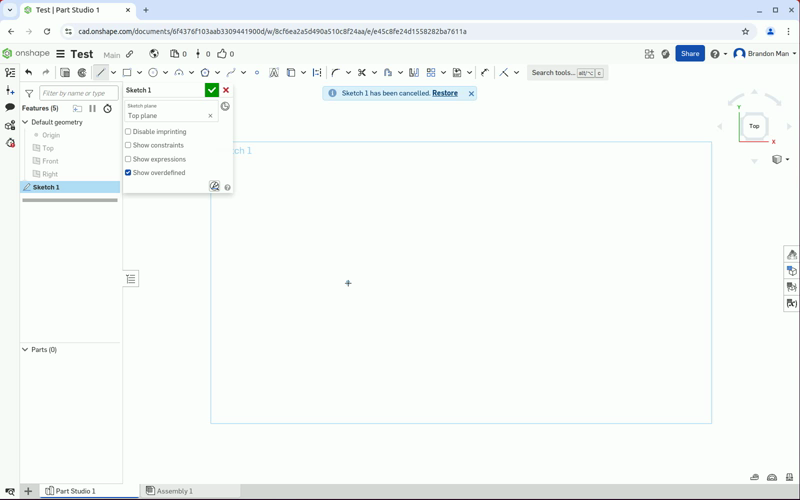
mouse_move(423, 282)
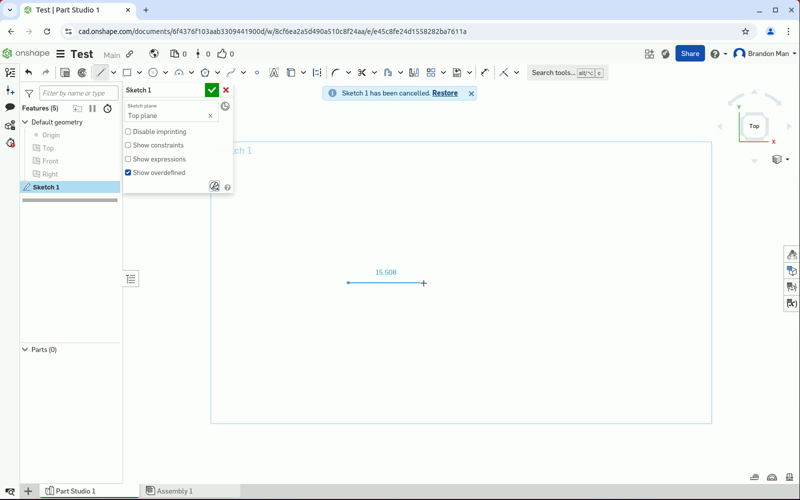
click(423, 282)
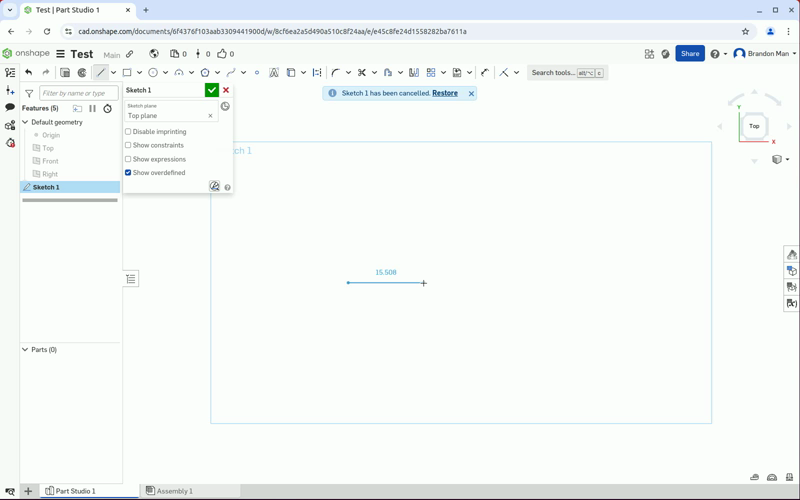
key_up(shift)
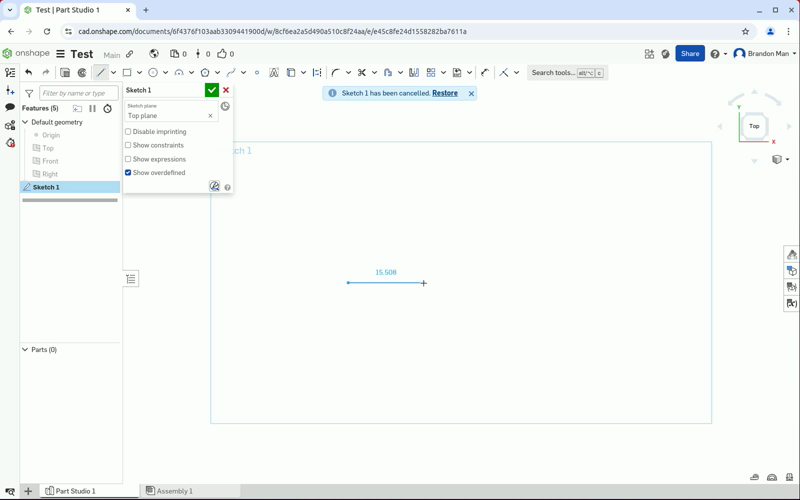
key_down(shift)
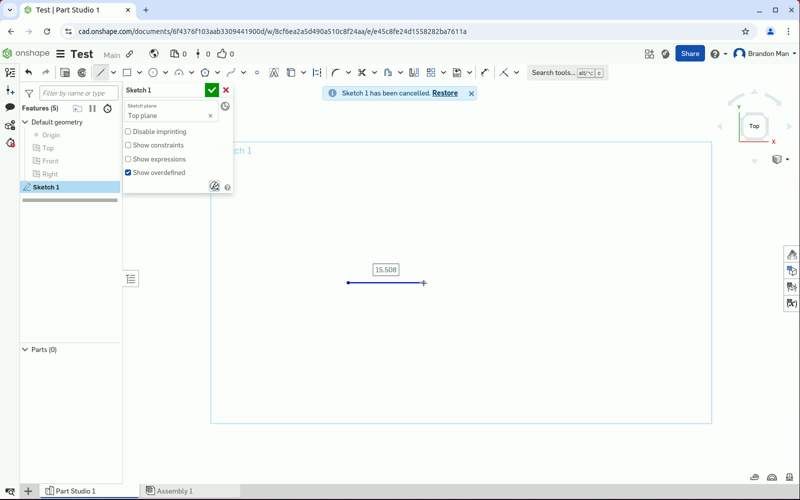
mouse_move(453, 282)
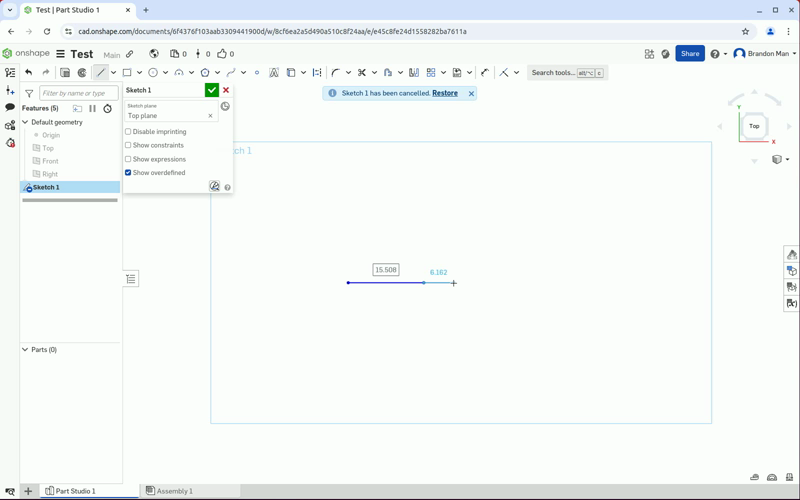
mouse_move(423, 244)
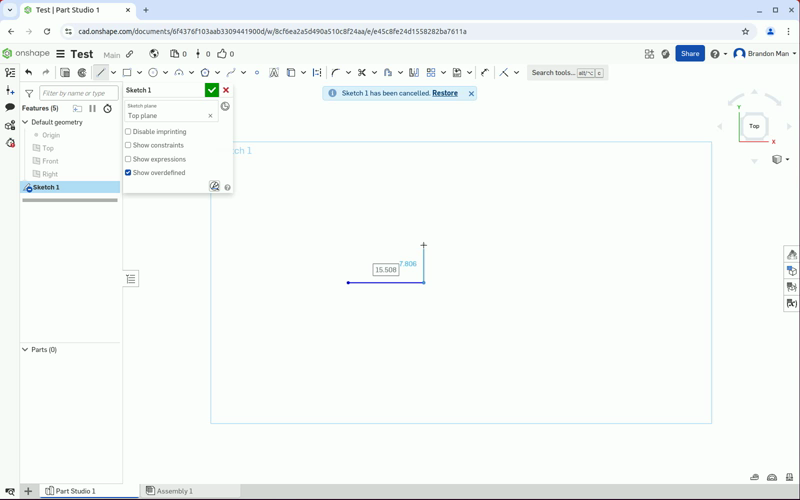
click(423, 244)
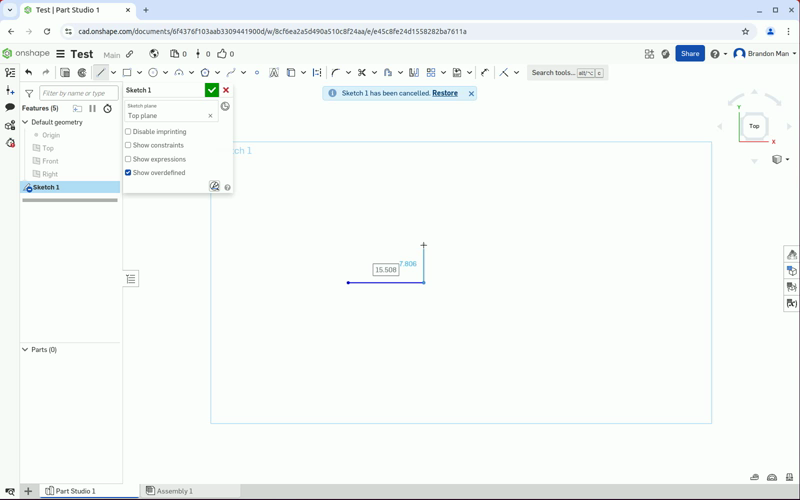
key_up(shift)
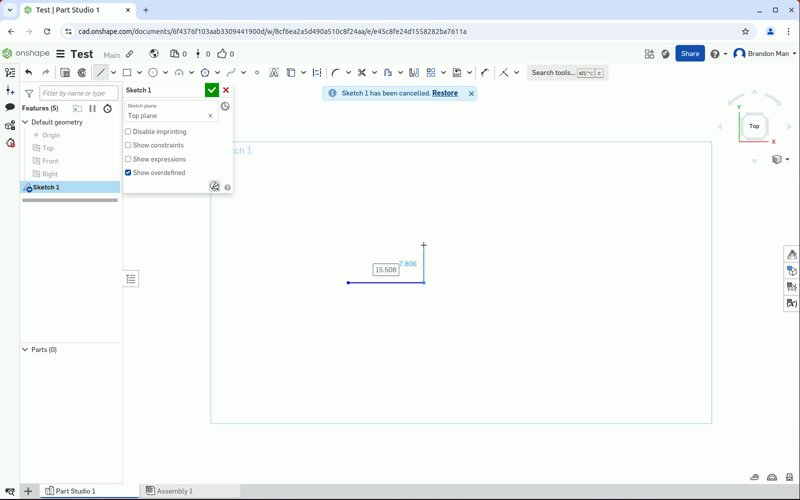
key_down(shift)
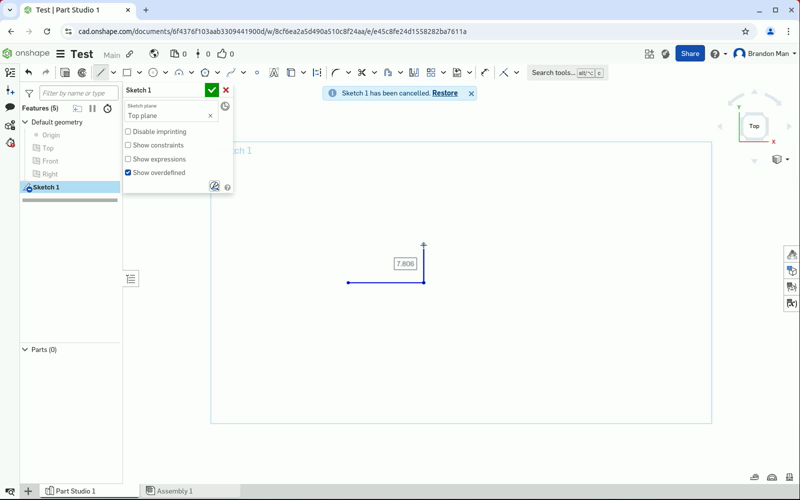
mouse_move(348, 244)
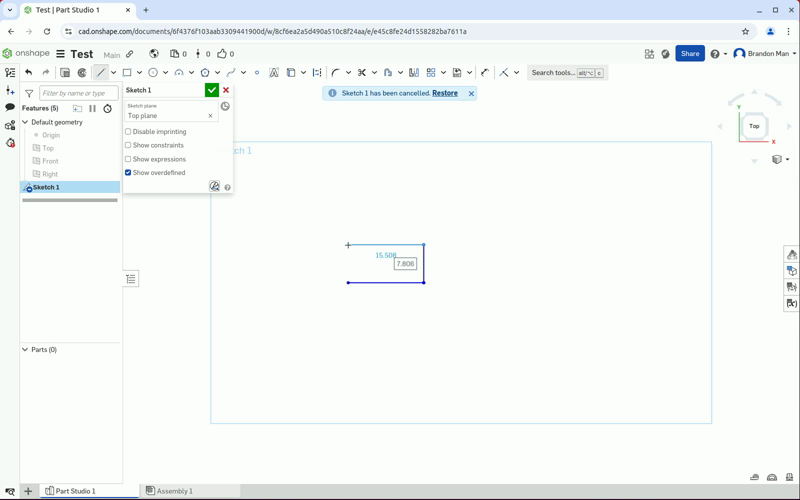
click(348, 244)
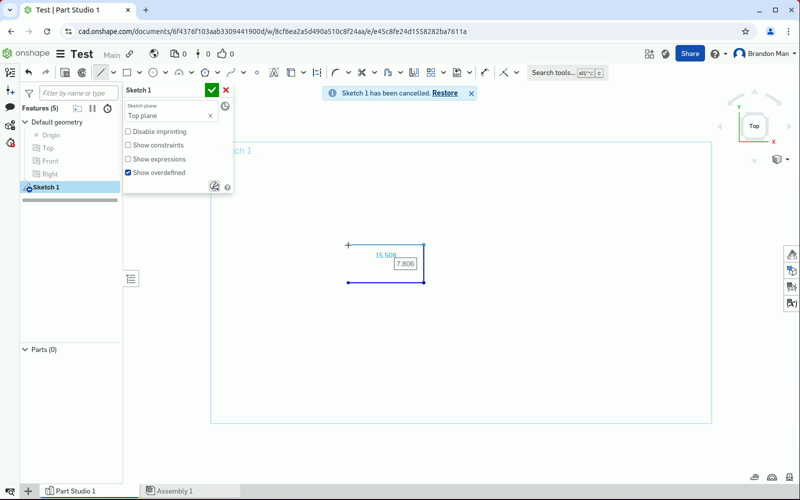
key_up(shift)
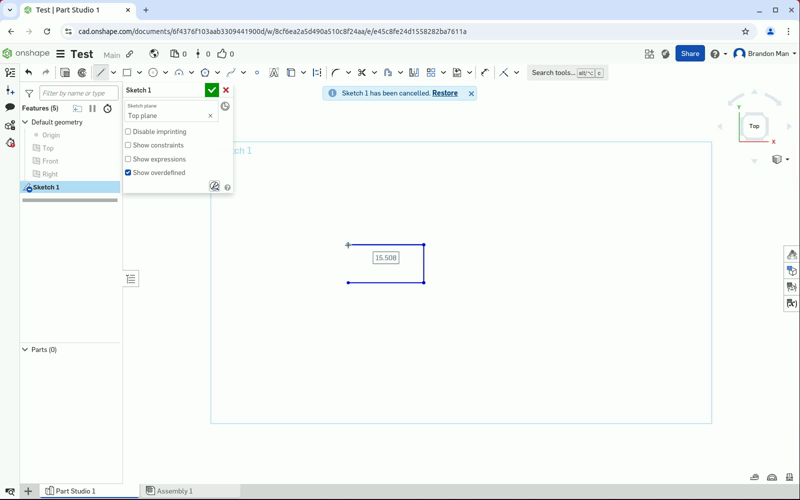
mouse_move(378, 244)
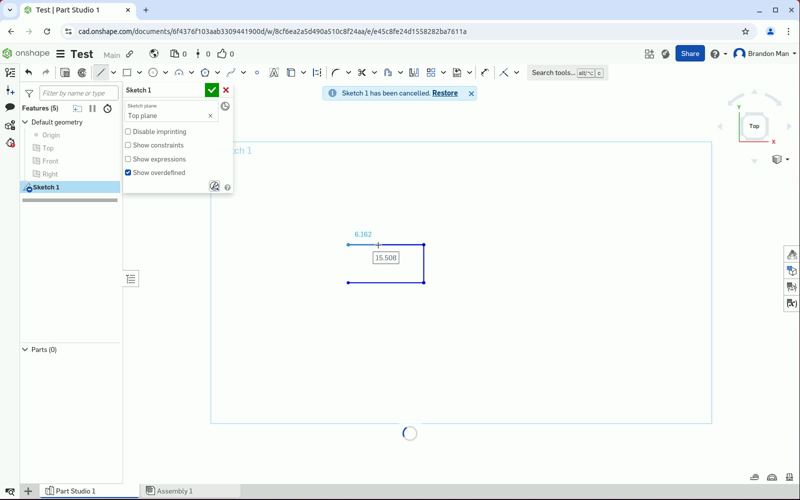
key_down(shift)
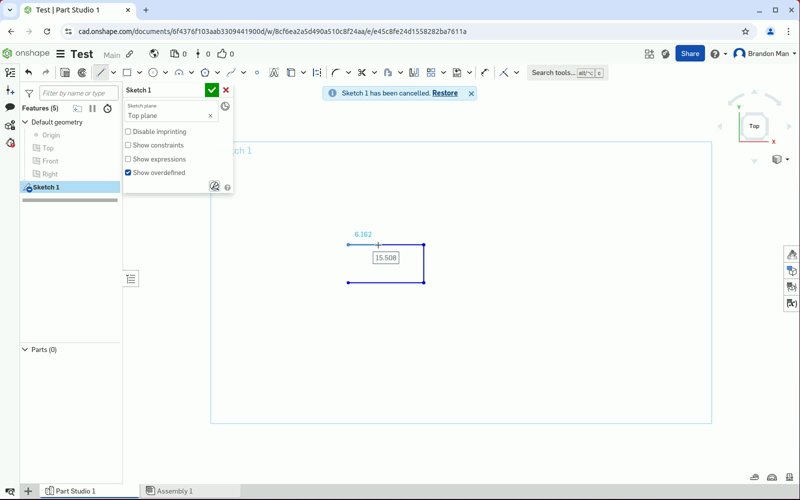
mouse_move(348, 282)
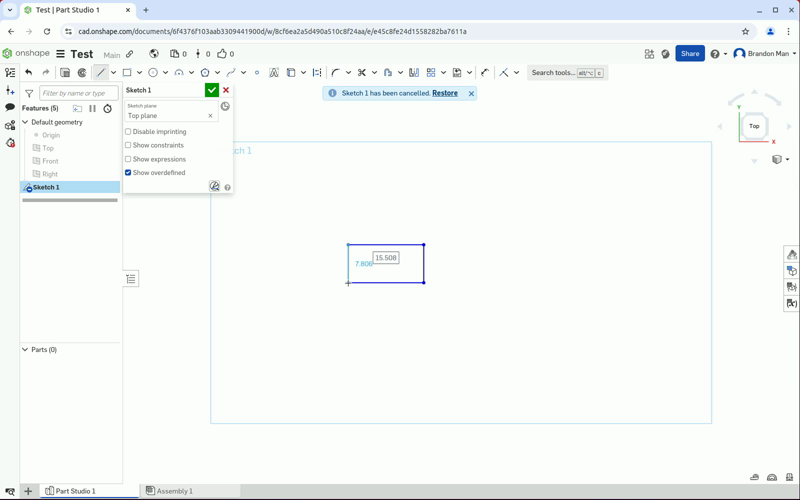
key_up(shift)
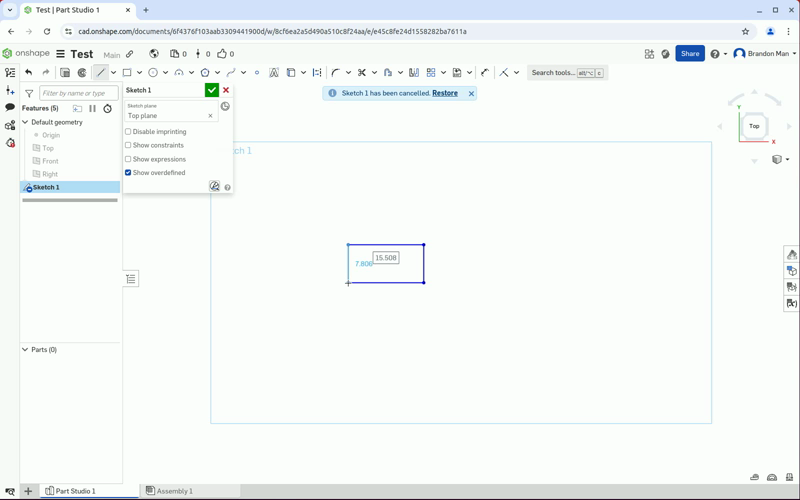
click(348, 282)
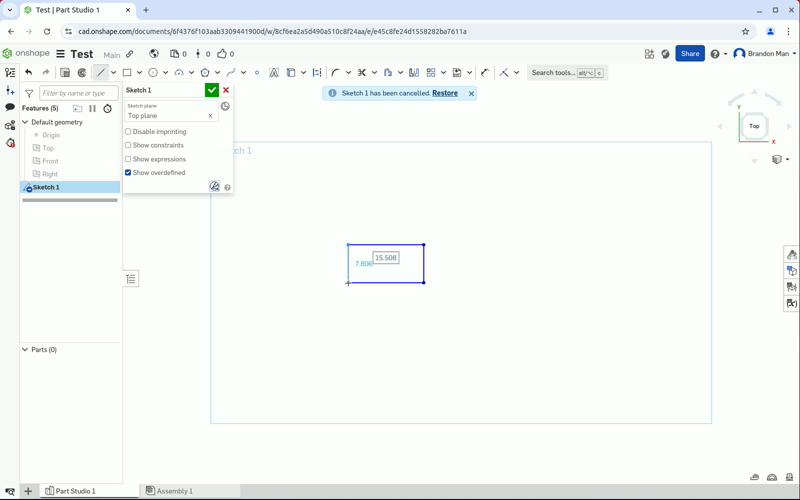
key(esc)
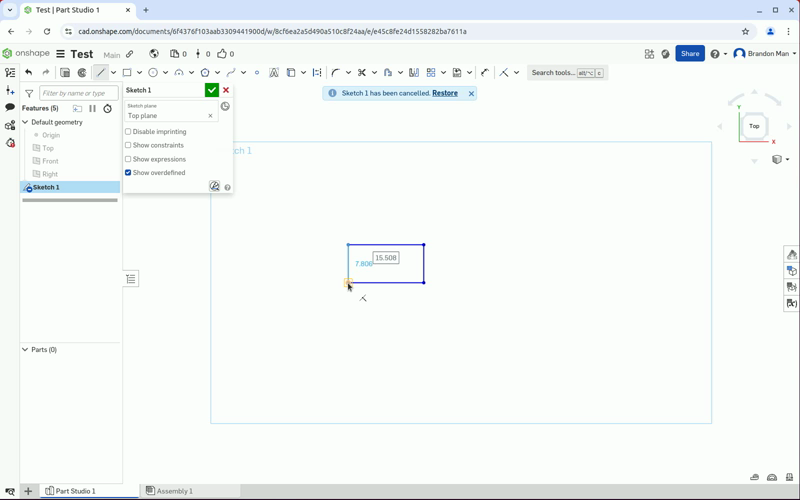
mouse_move(379, 252)
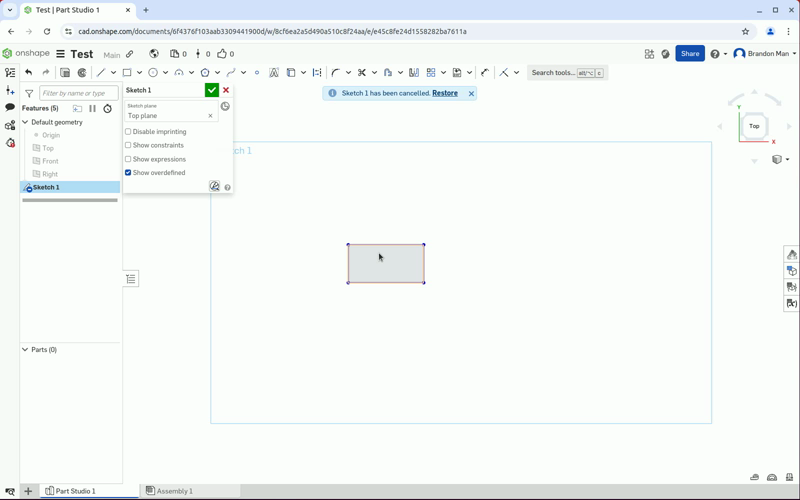
click(379, 252)
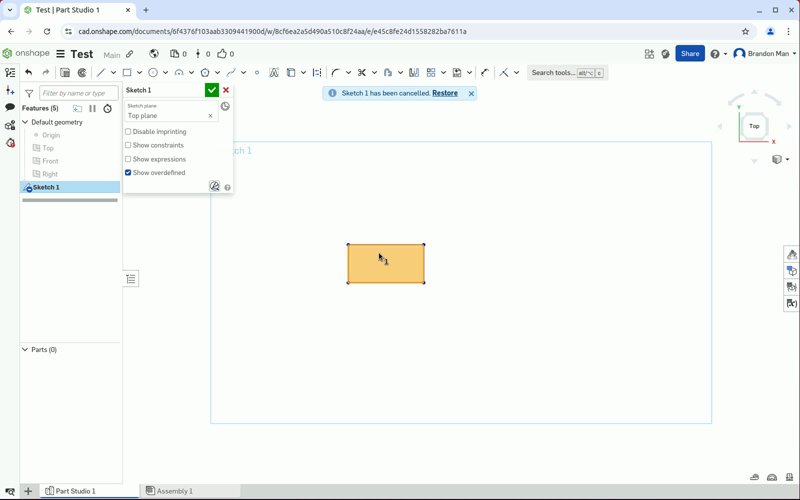
mouse_move(73, 352)
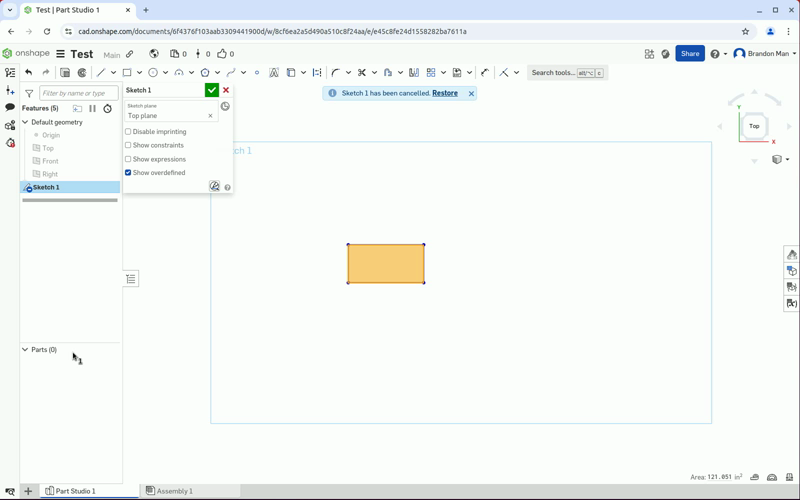
key(shift+y)
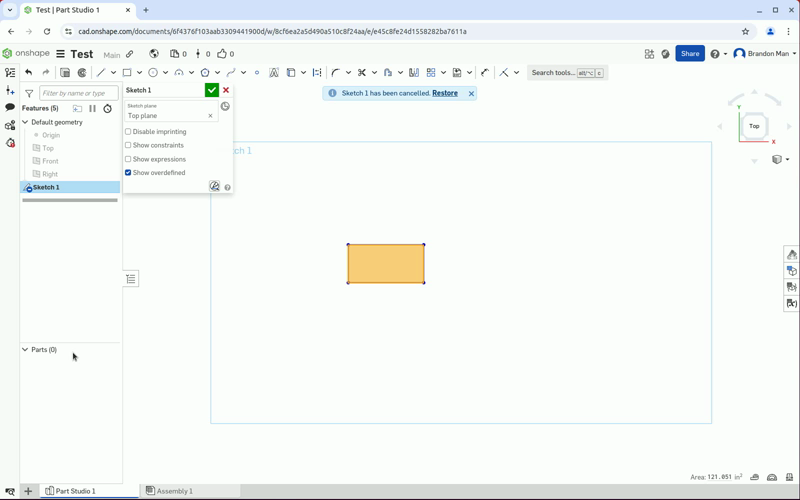
key(shift+e)
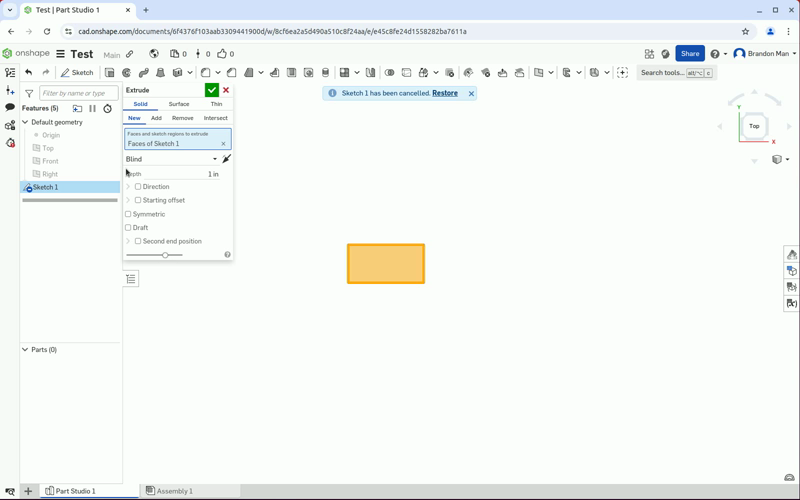
mouse_move(143, 106)
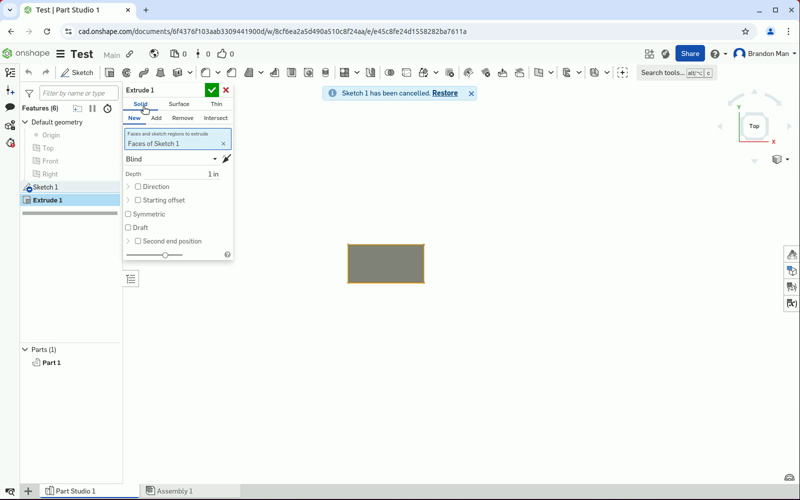
click(143, 106)
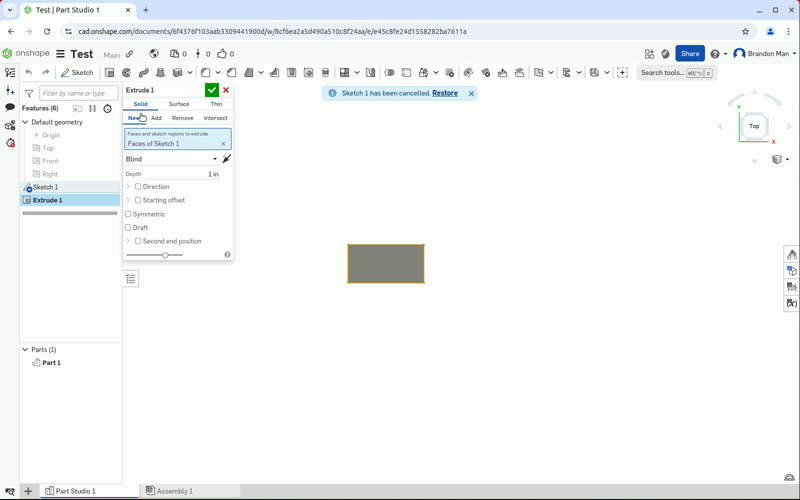
mouse_move(137, 120)
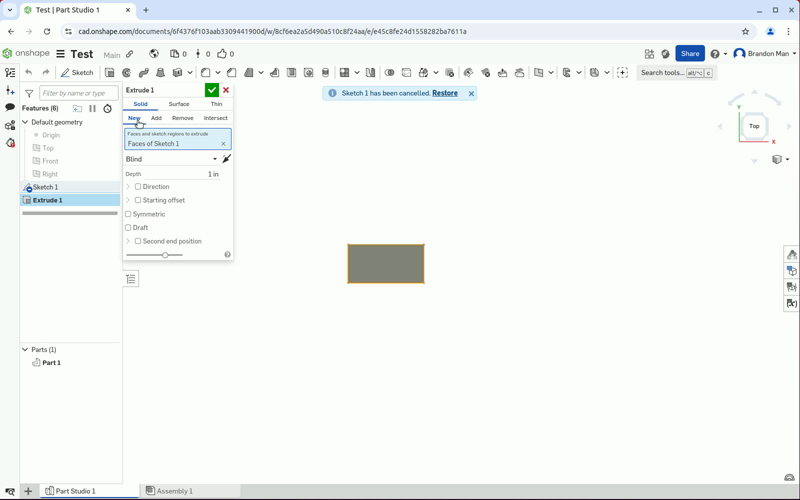
click(137, 120)
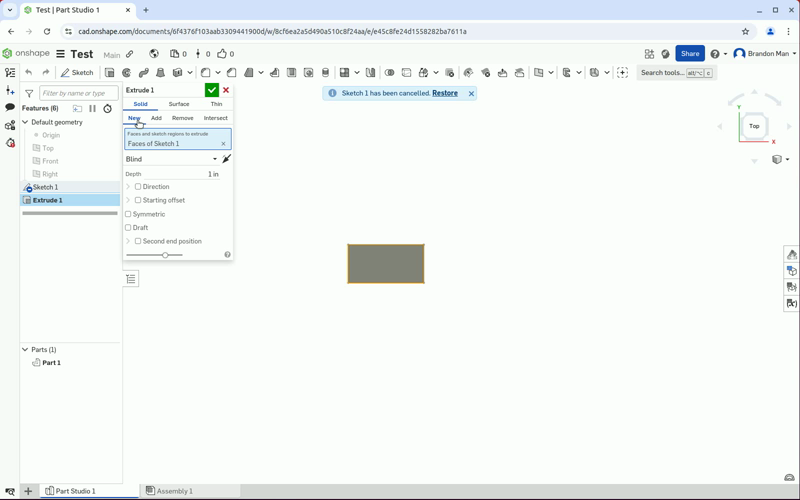
key(tab, 4)
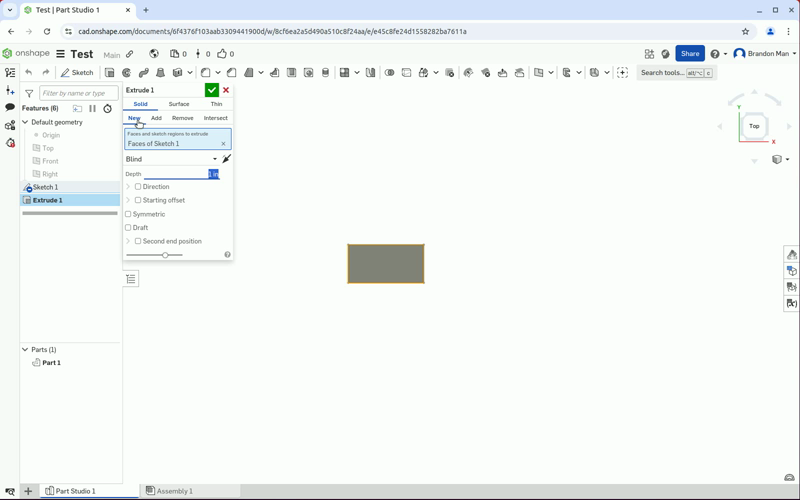
text(1.444)
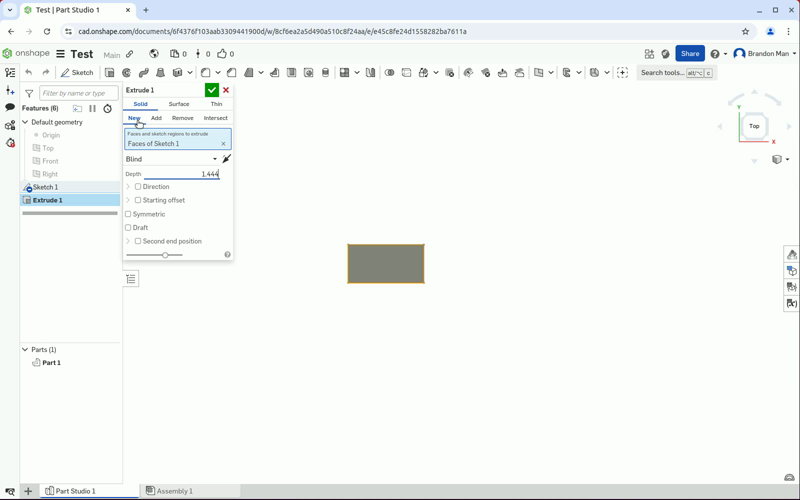
key(enter)
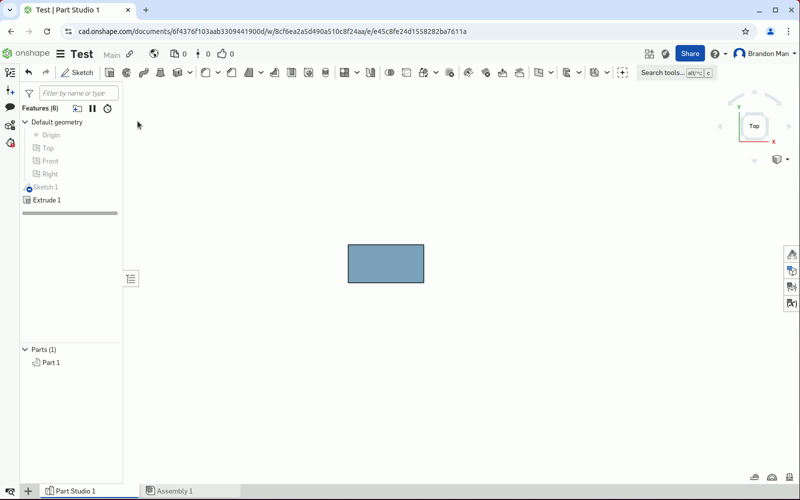
key(shift+h)
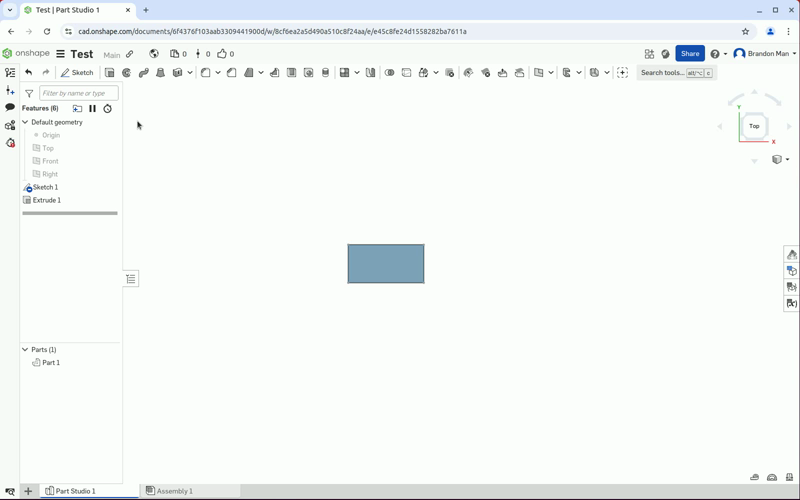
key(shift+h)
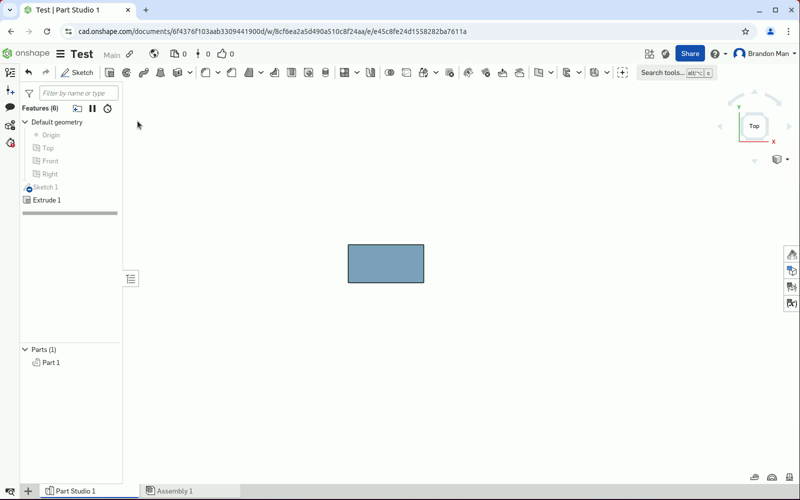
mouse_move(73, 189)
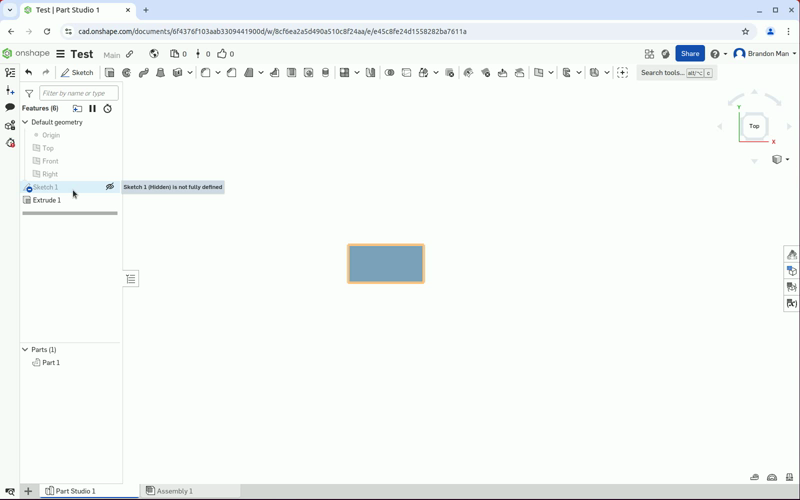
click(73, 189)
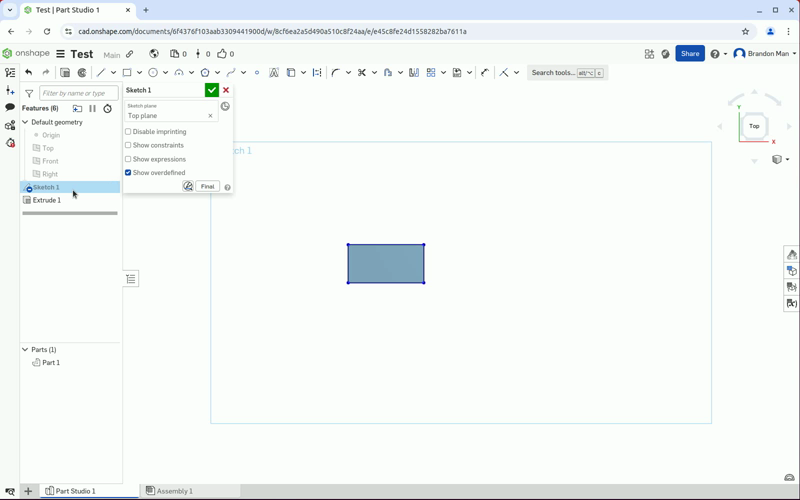
mouse_move(229, 92)
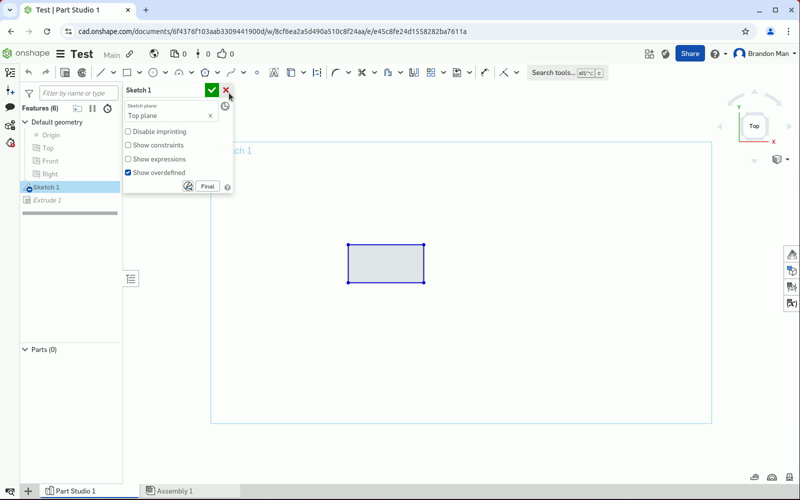
click(229, 92)
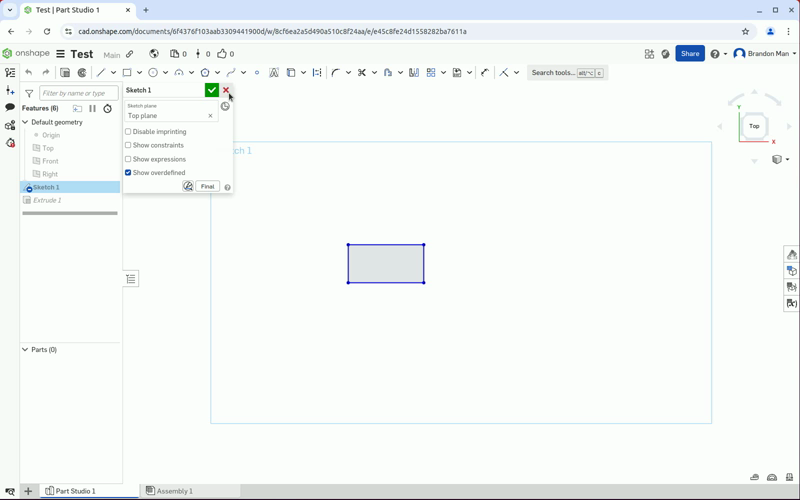
key(shift+s)
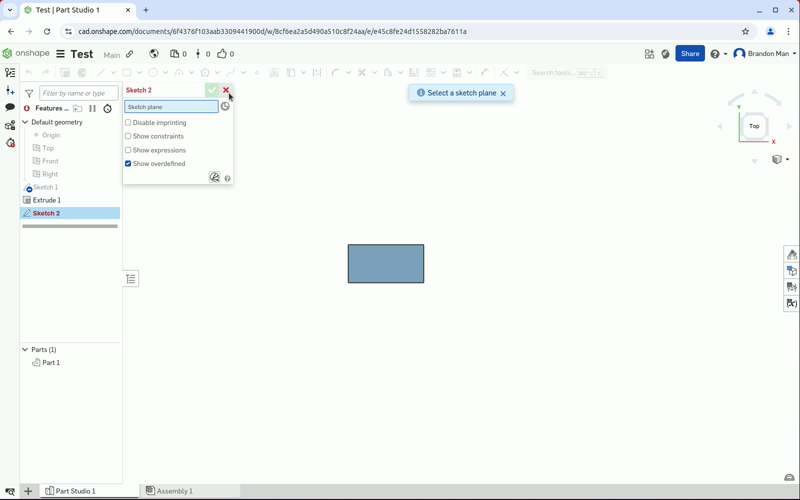
mouse_move(73, 150)
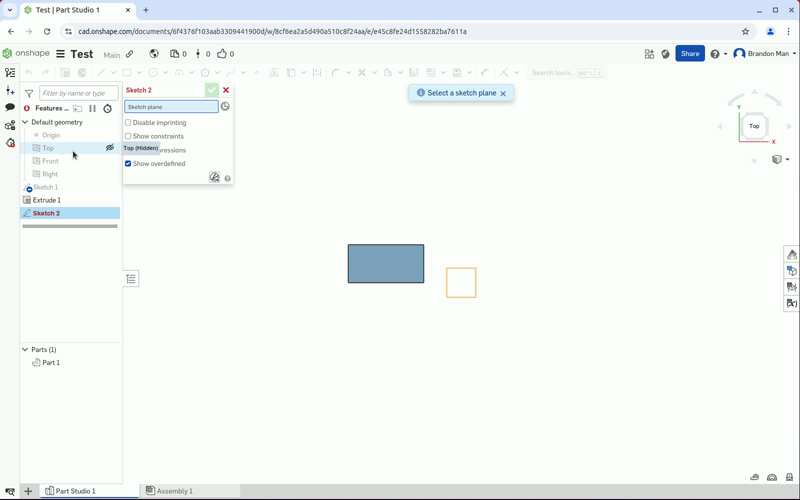
click(73, 150)
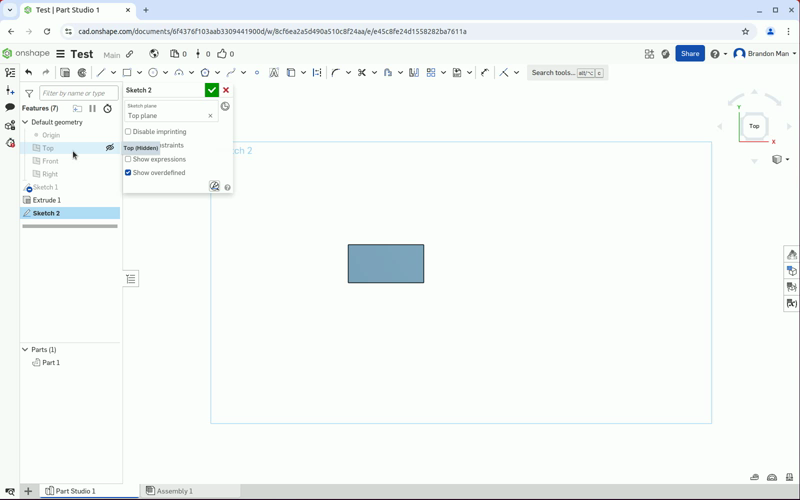
mouse_move(73, 352)
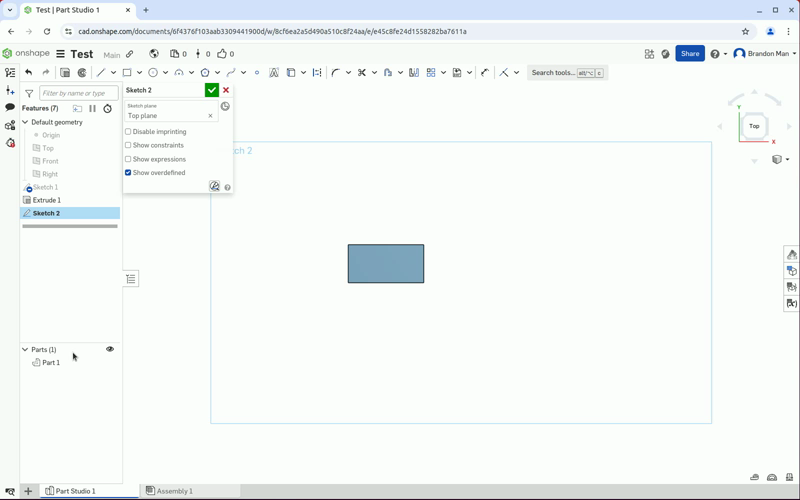
key(y)
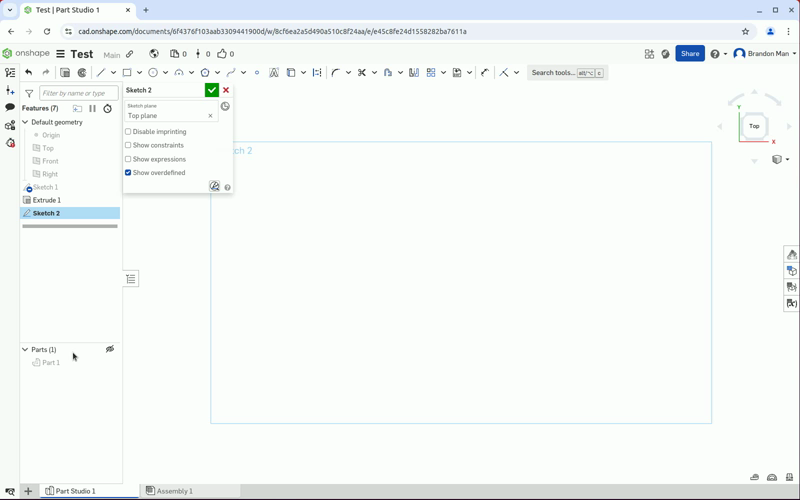
key(l)
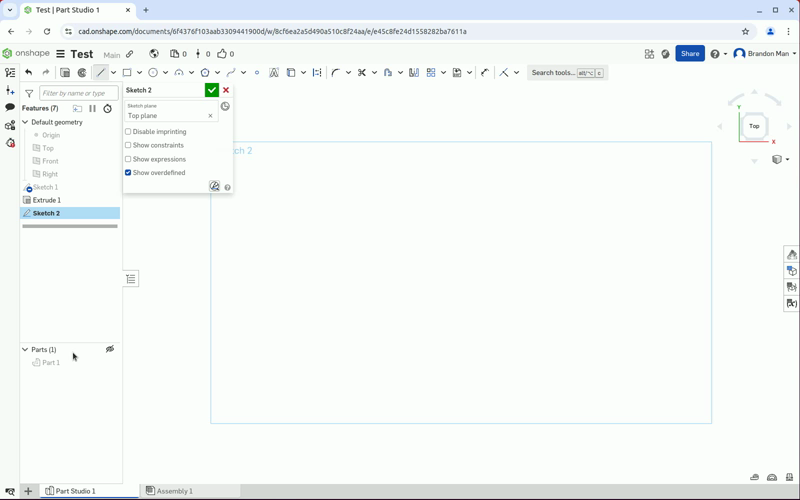
key_down(shift)
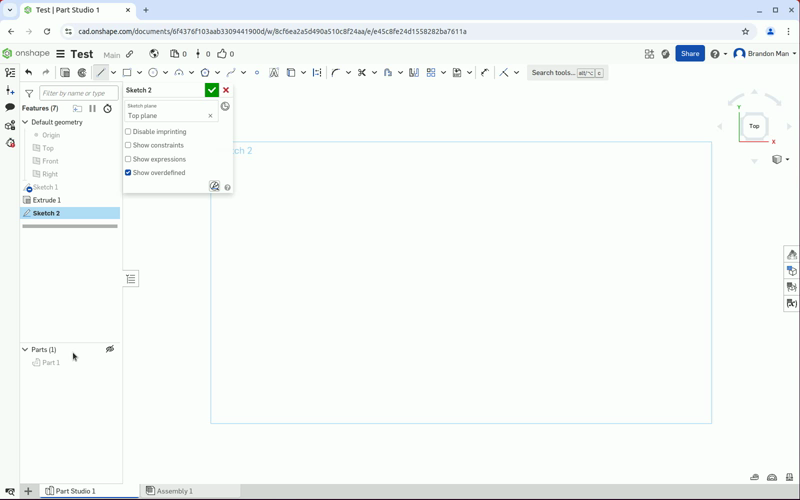
mouse_move(423, 282)
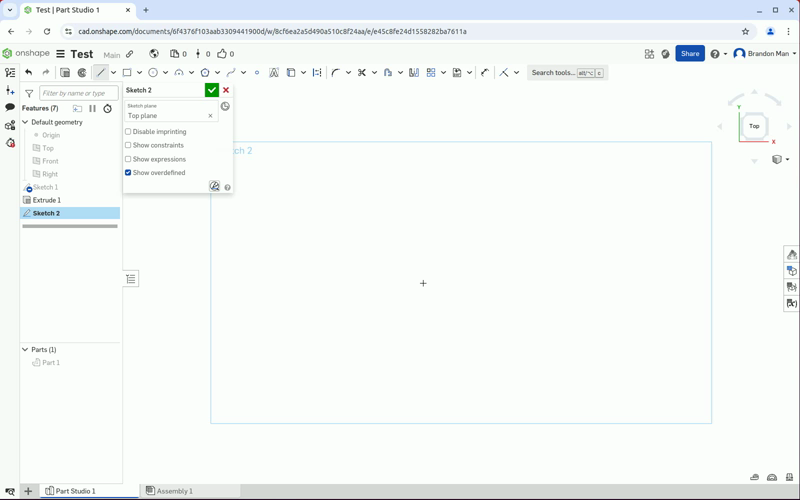
click(423, 282)
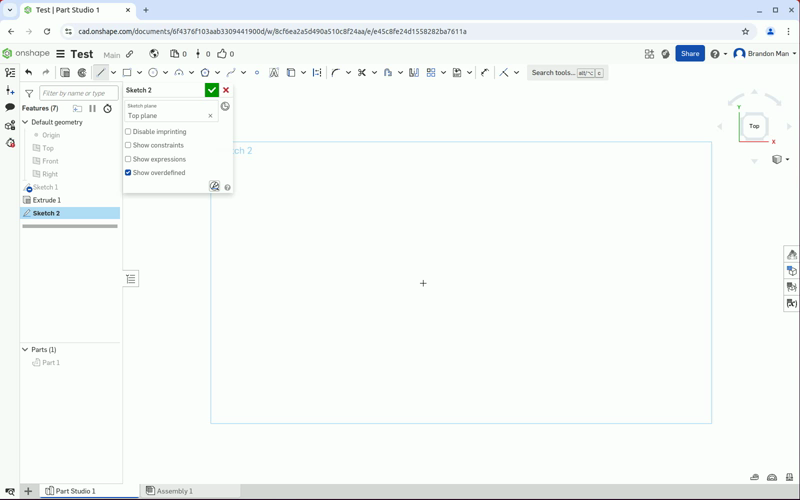
key_up(shift)
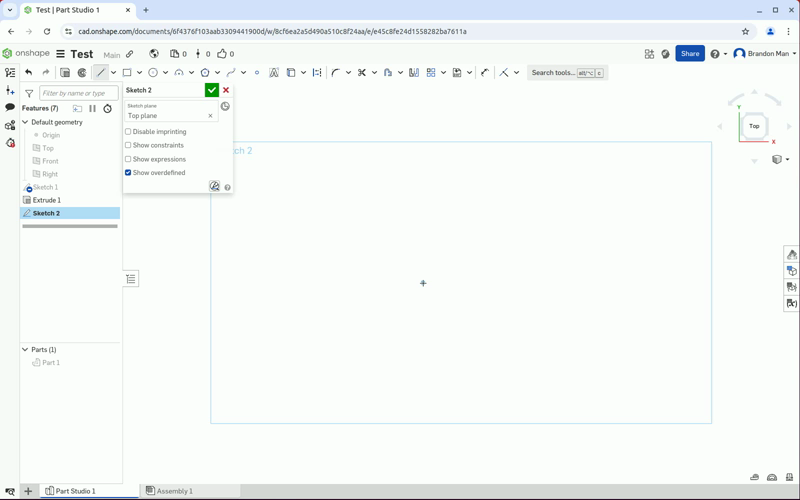
key_down(shift)
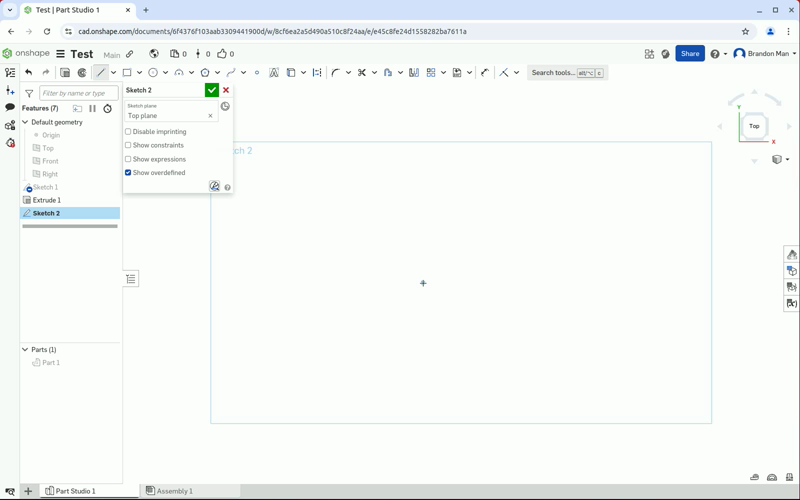
mouse_move(453, 282)
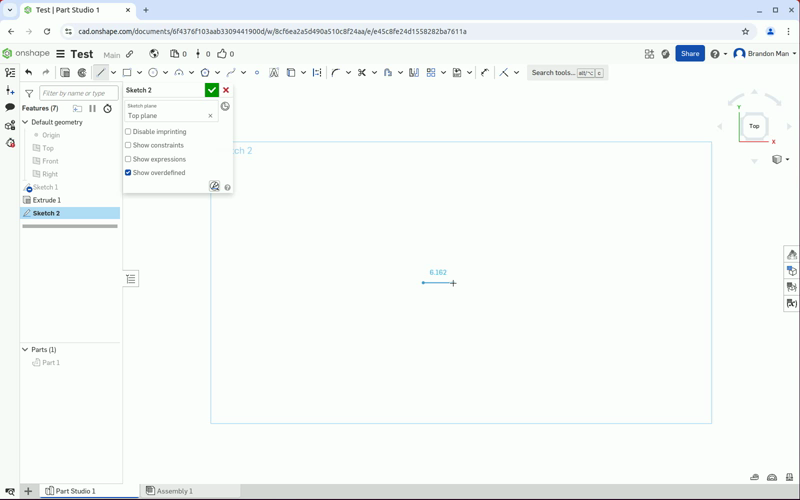
mouse_move(461, 282)
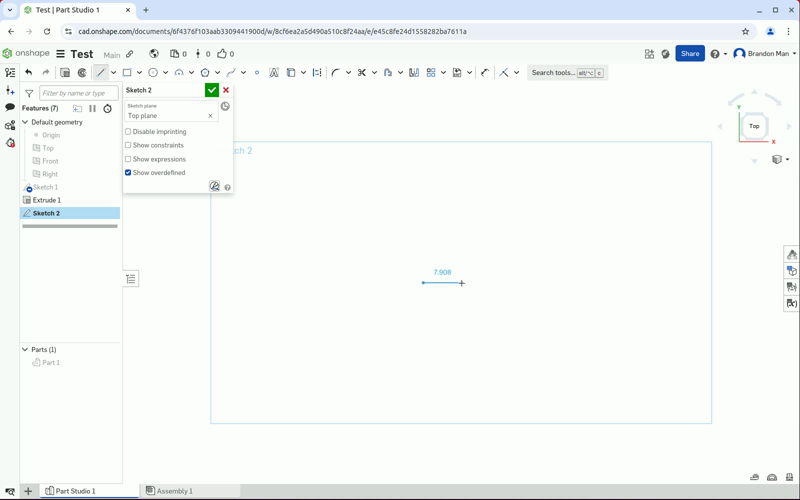
click(461, 282)
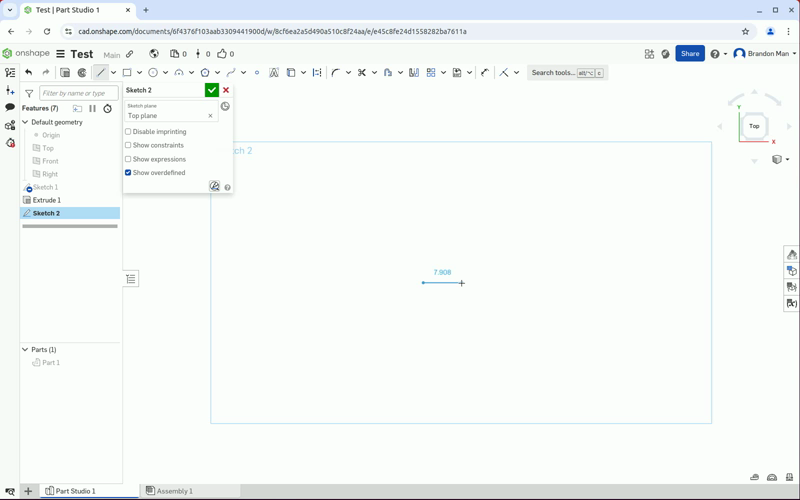
key_up(shift)
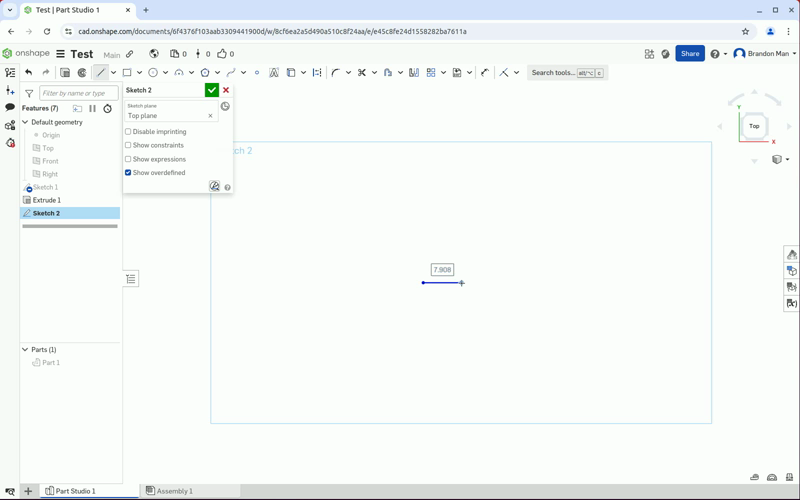
key_down(shift)
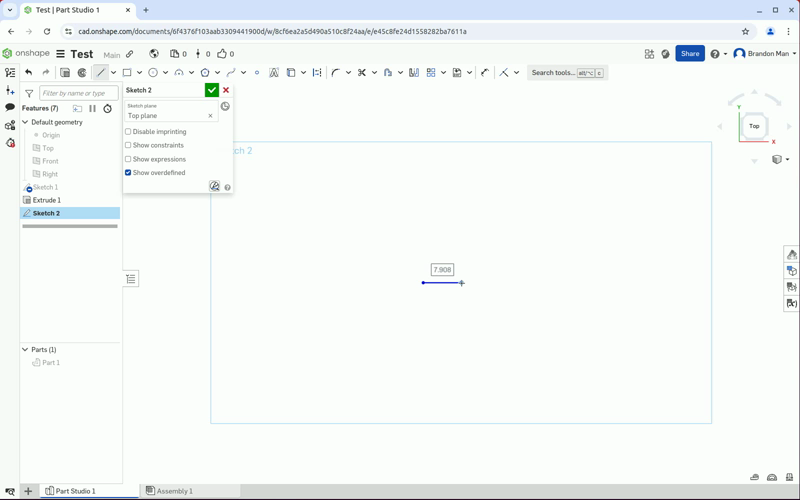
mouse_move(491, 282)
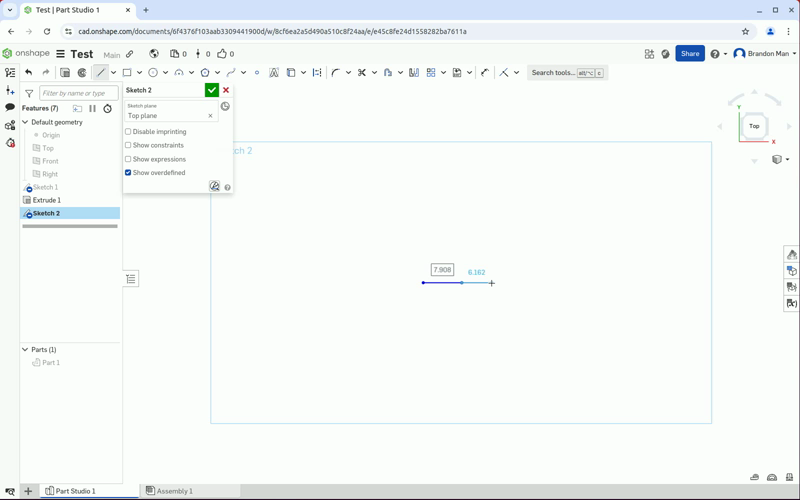
mouse_move(461, 244)
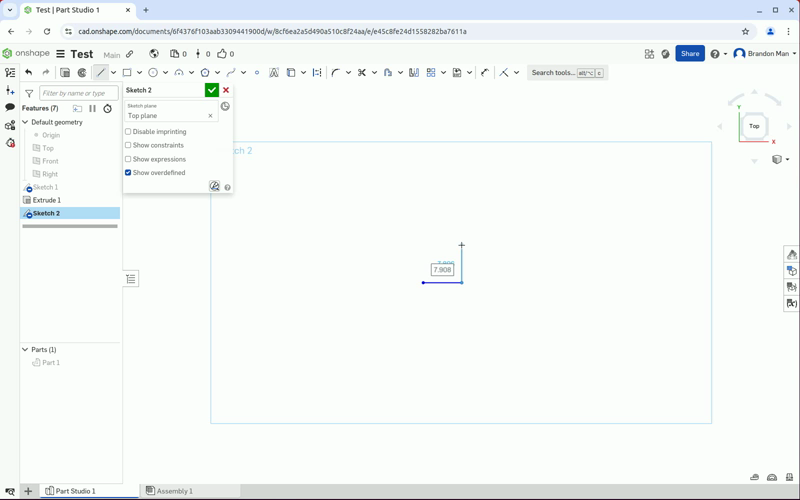
click(461, 244)
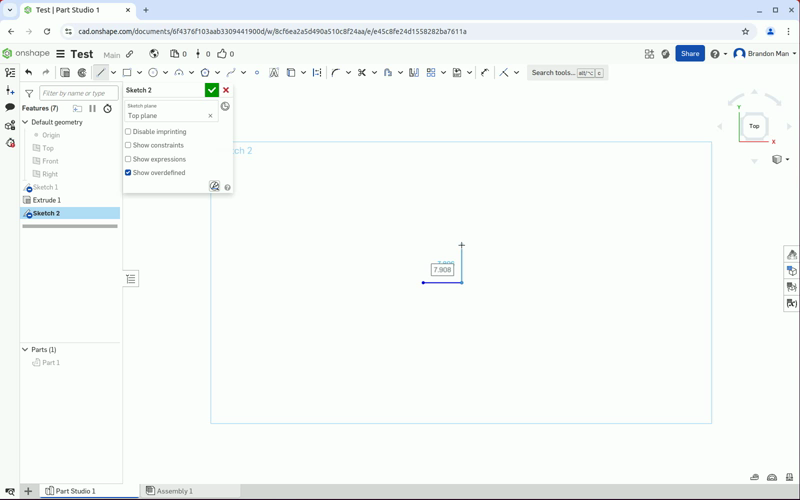
key_up(shift)
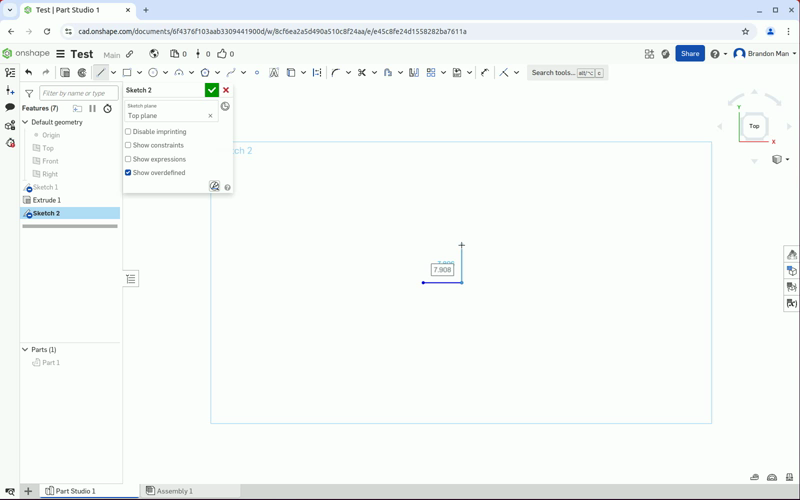
key_down(shift)
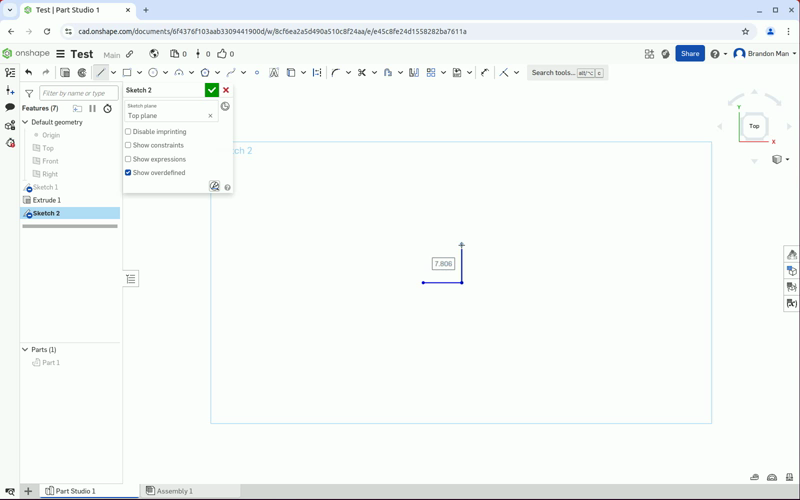
mouse_move(491, 244)
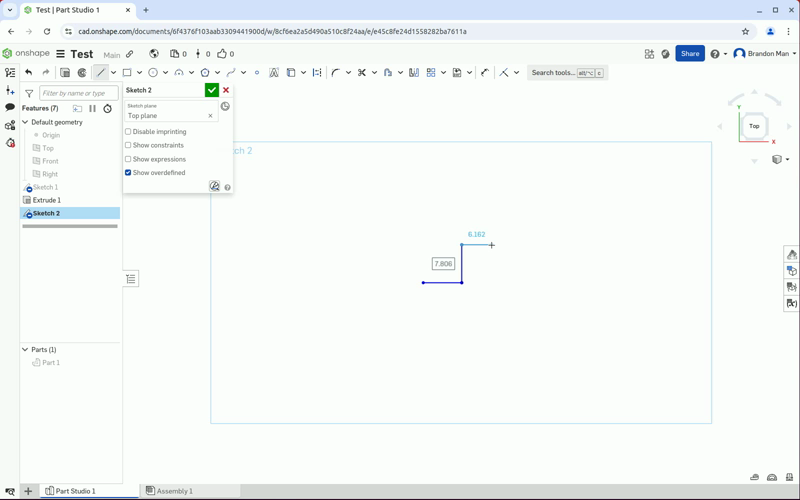
mouse_move(423, 244)
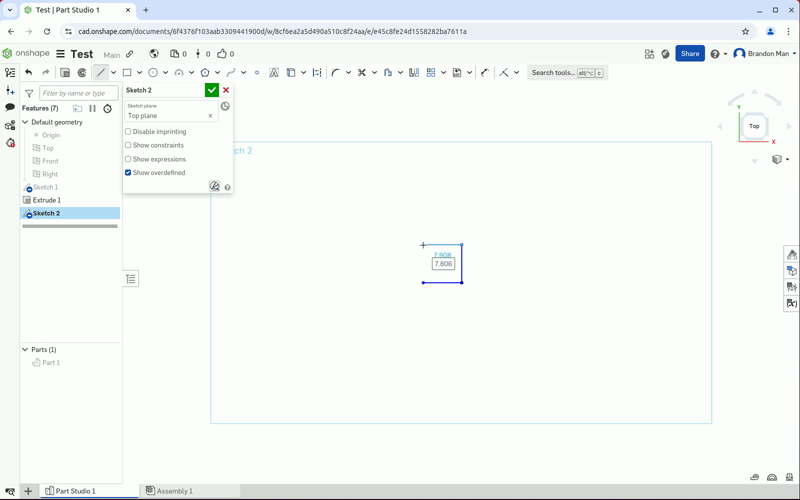
click(423, 244)
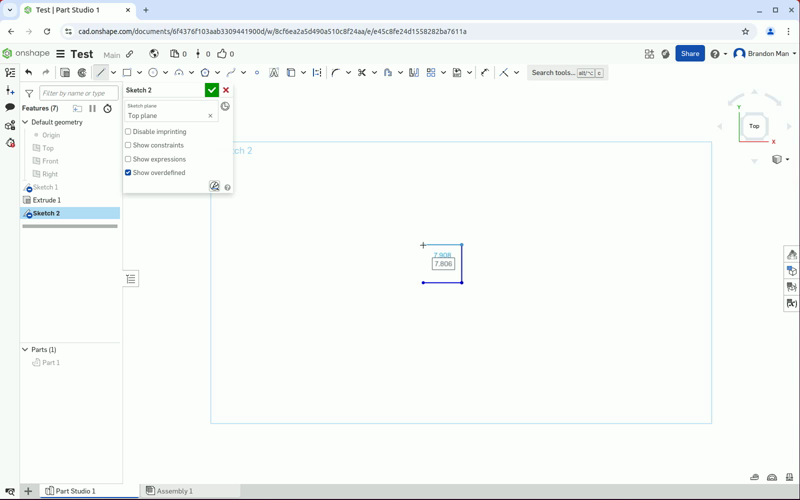
key_up(shift)
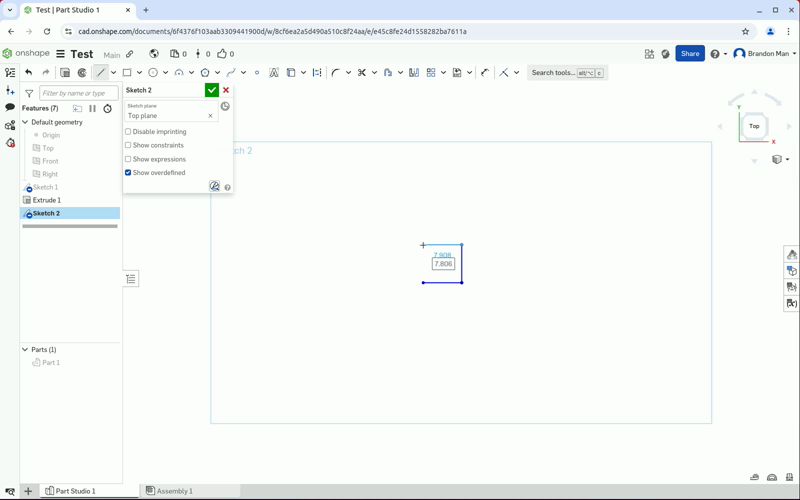
mouse_move(453, 244)
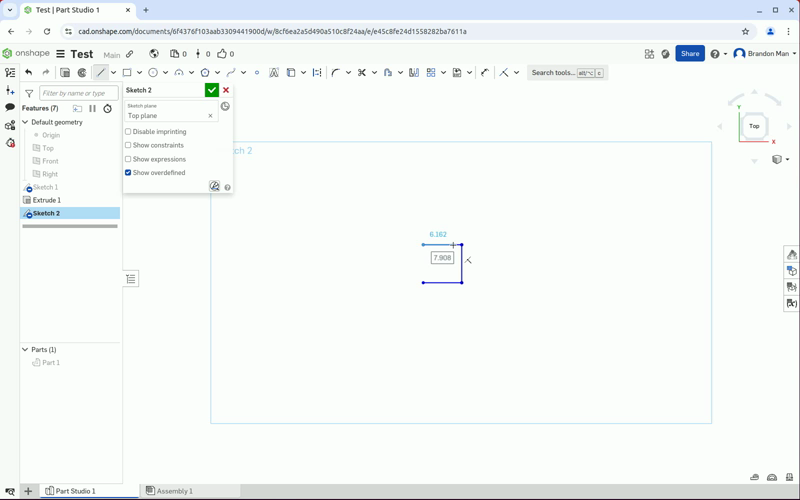
key_down(shift)
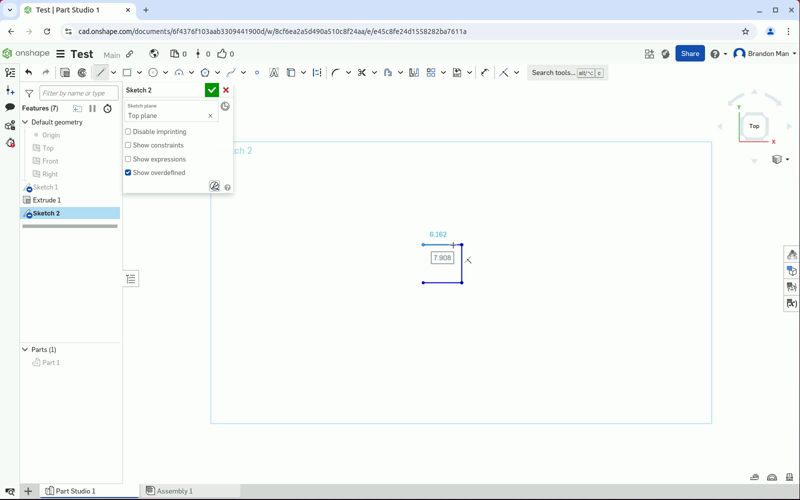
mouse_move(423, 282)
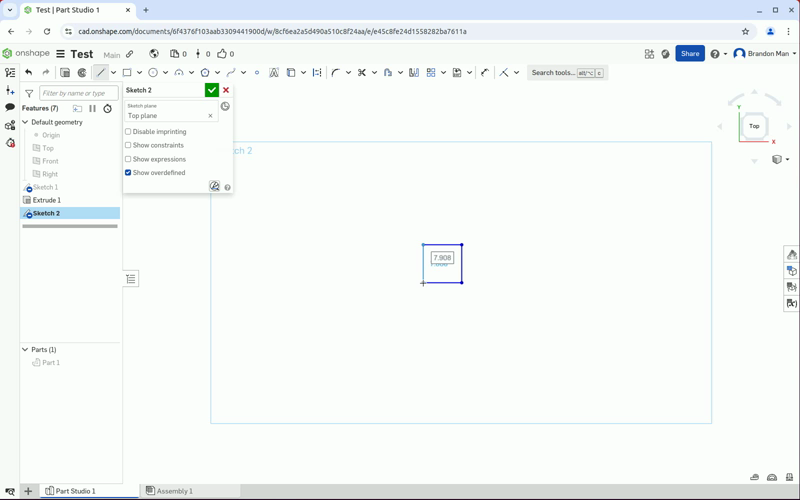
key_up(shift)
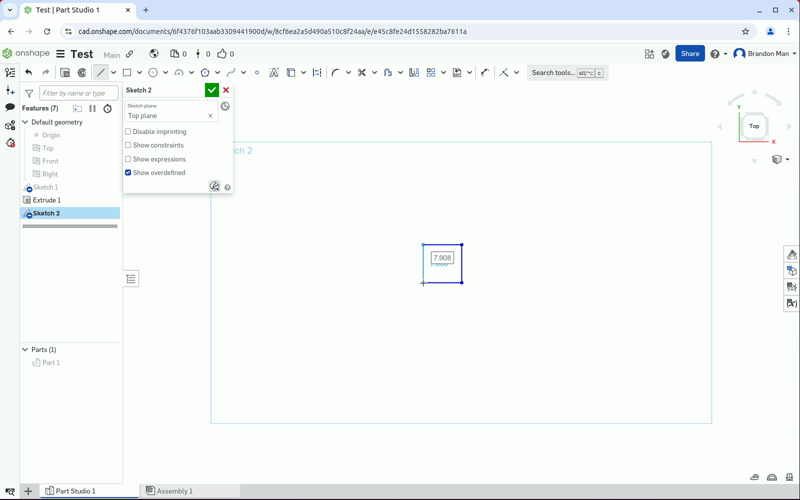
click(423, 282)
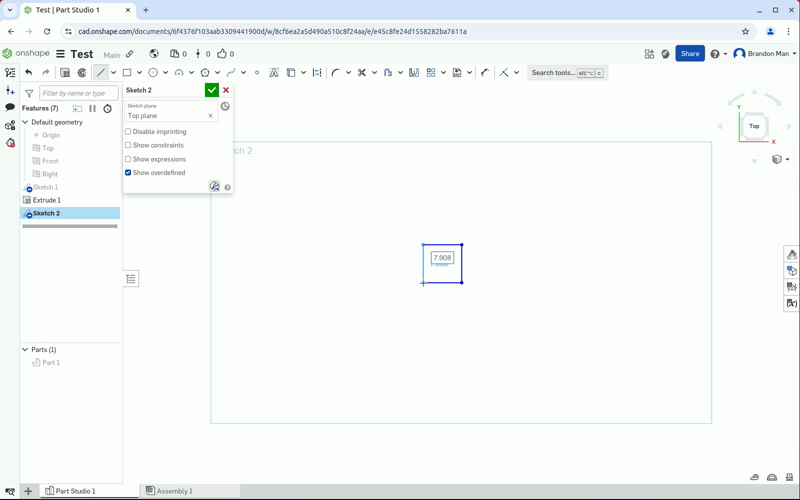
key(esc)
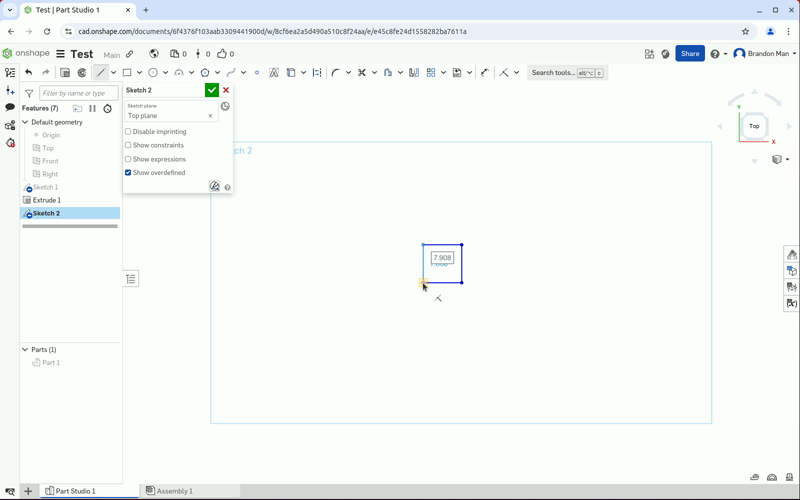
mouse_move(434, 274)
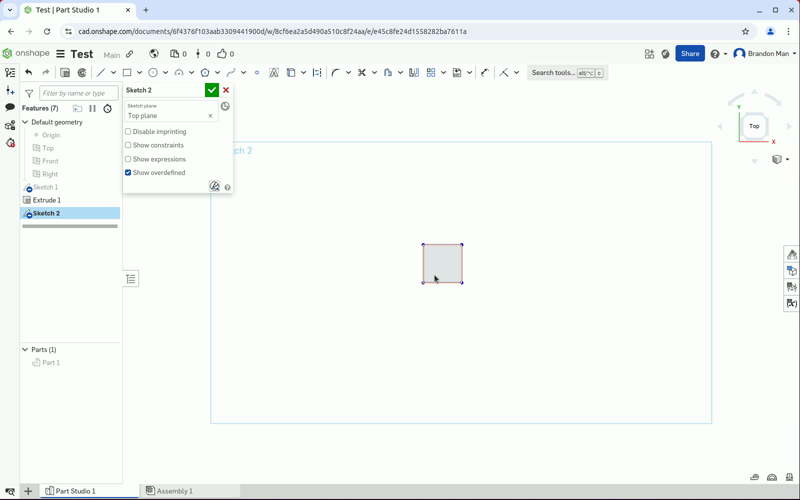
scroll(6)
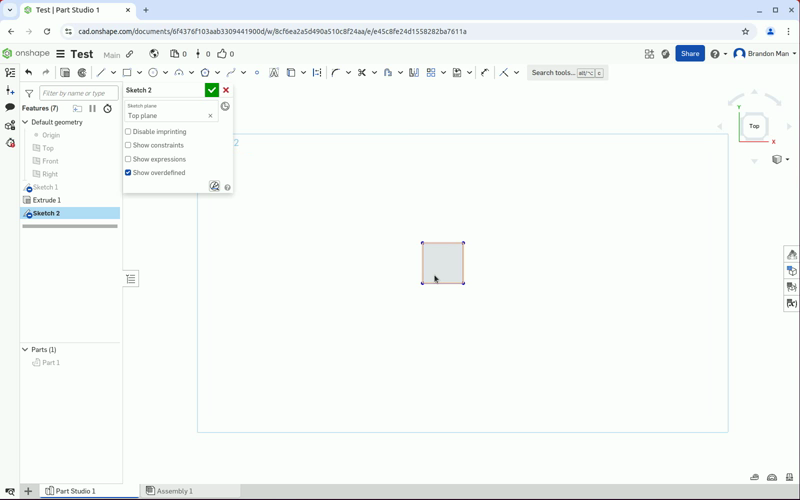
scroll(6)
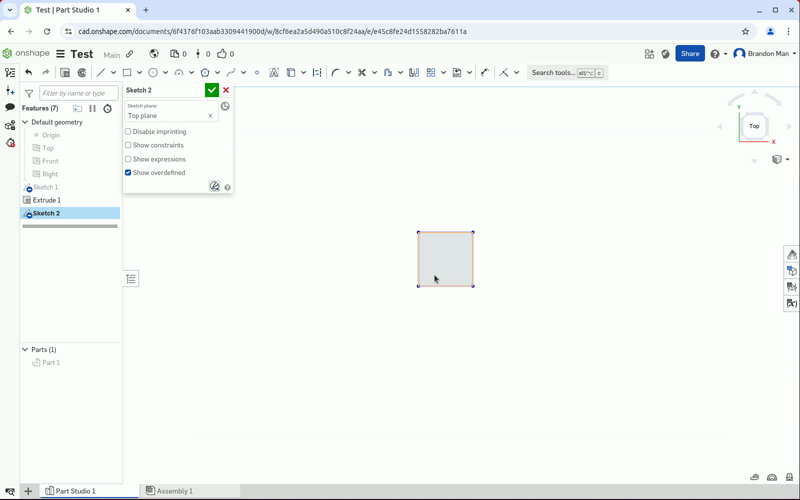
scroll(6)
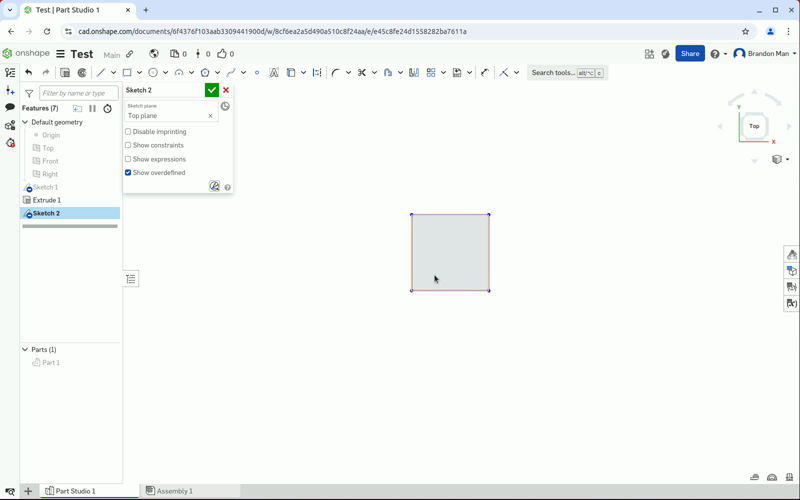
scroll(6)
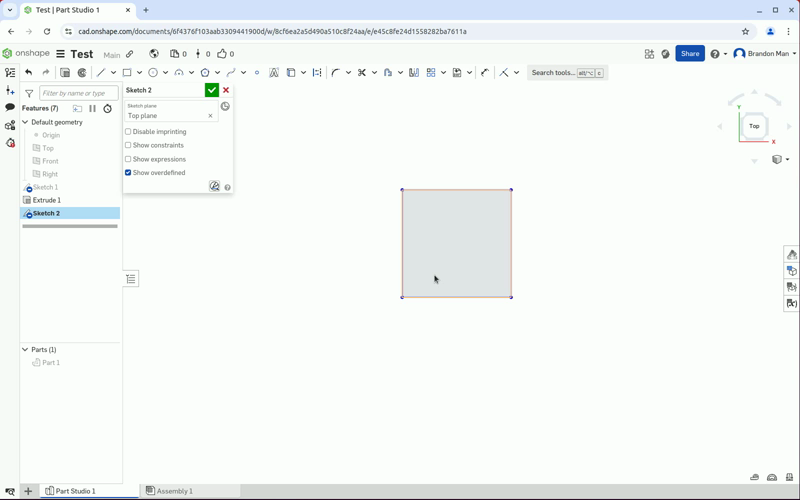
scroll(6)
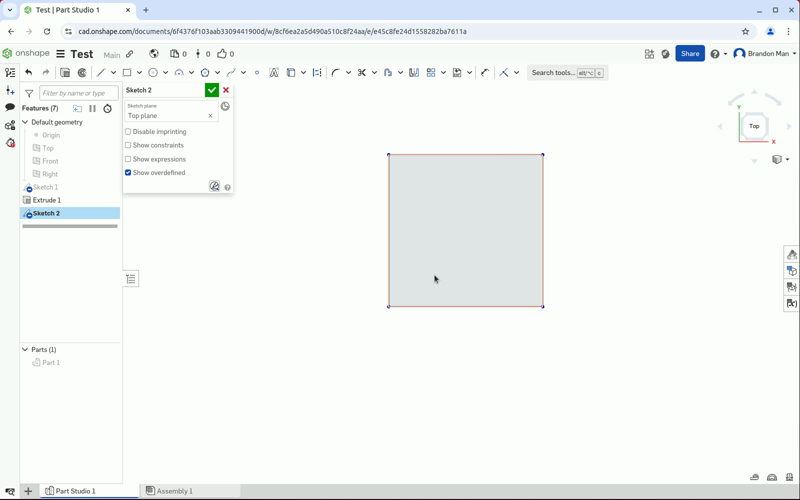
scroll(6)
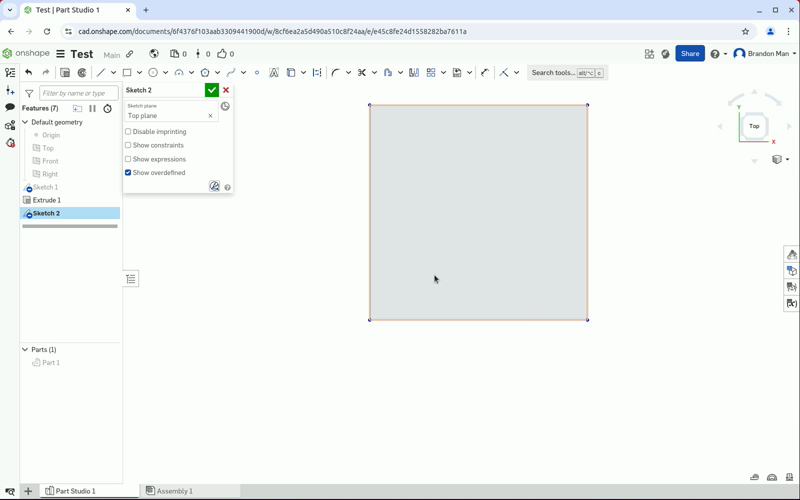
scroll(6)
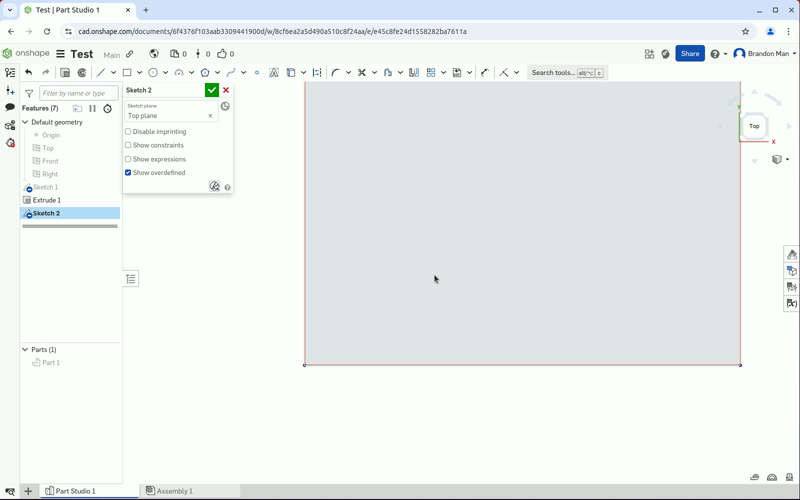
click(434, 274)
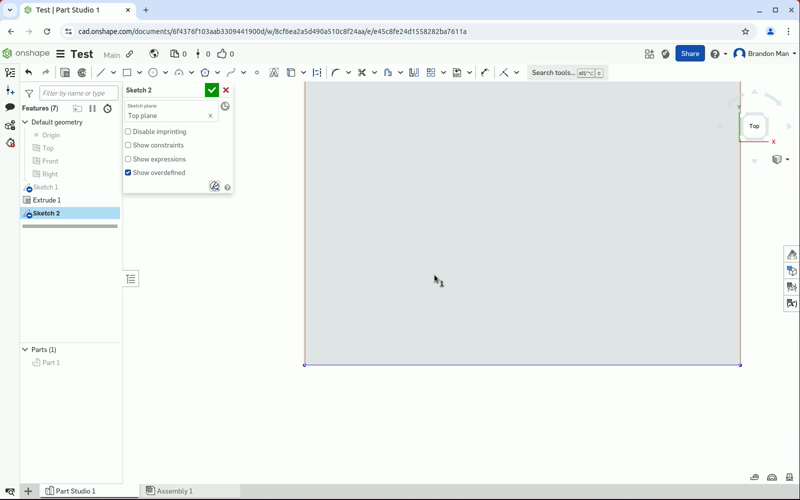
scroll(-6)
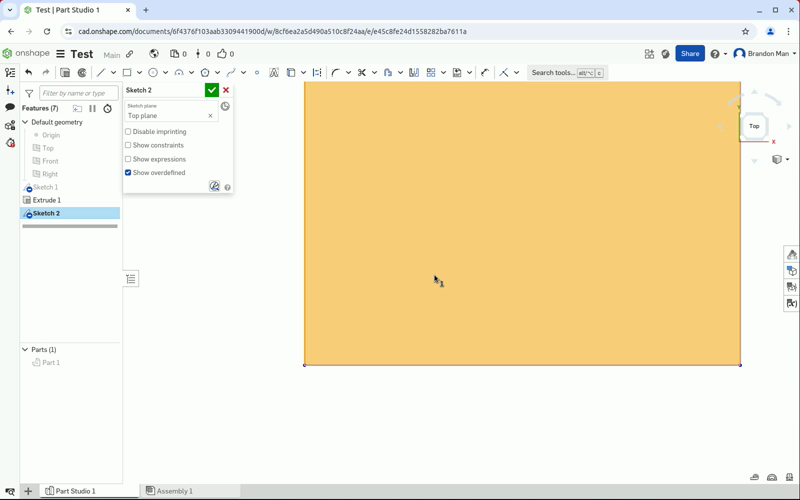
scroll(-6)
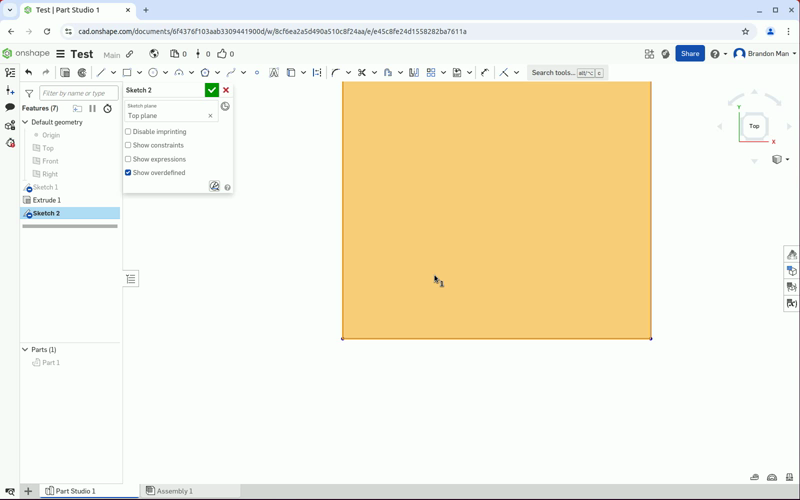
scroll(-6)
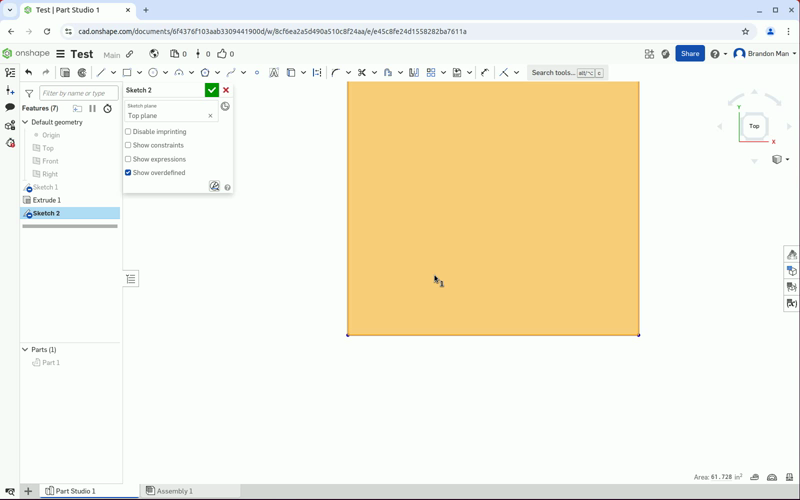
scroll(-6)
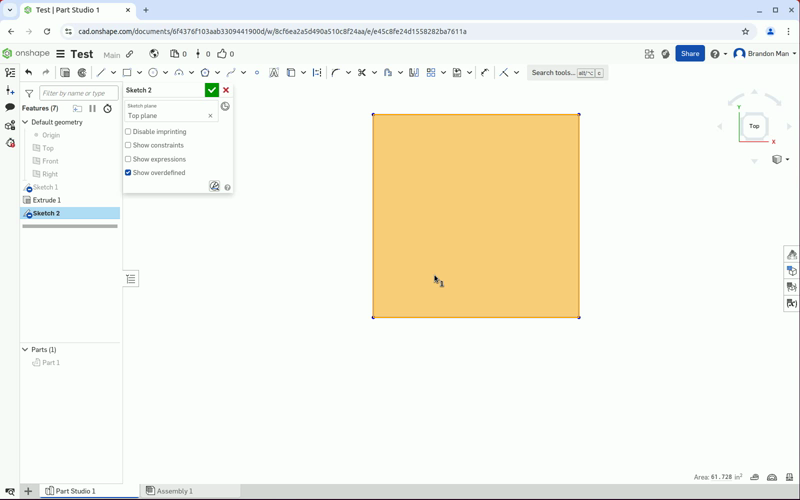
scroll(-6)
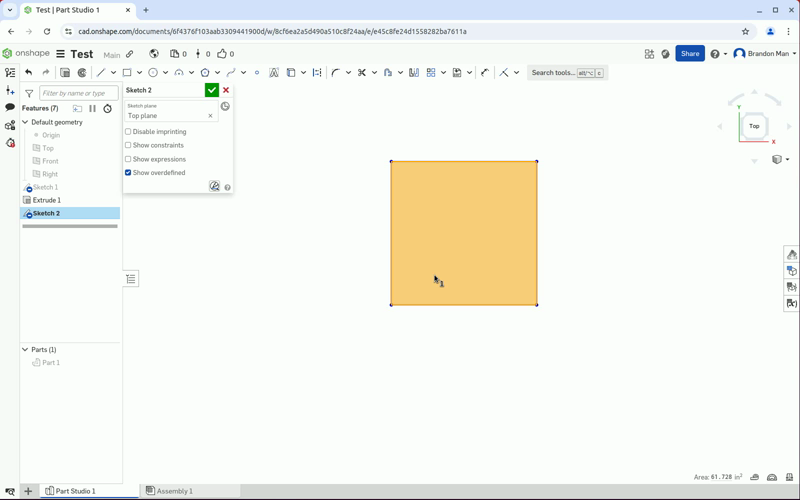
scroll(-6)
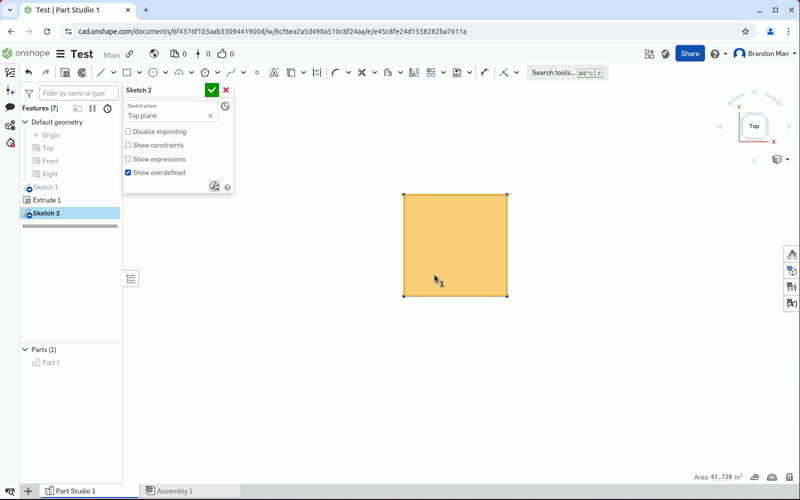
scroll(-6)
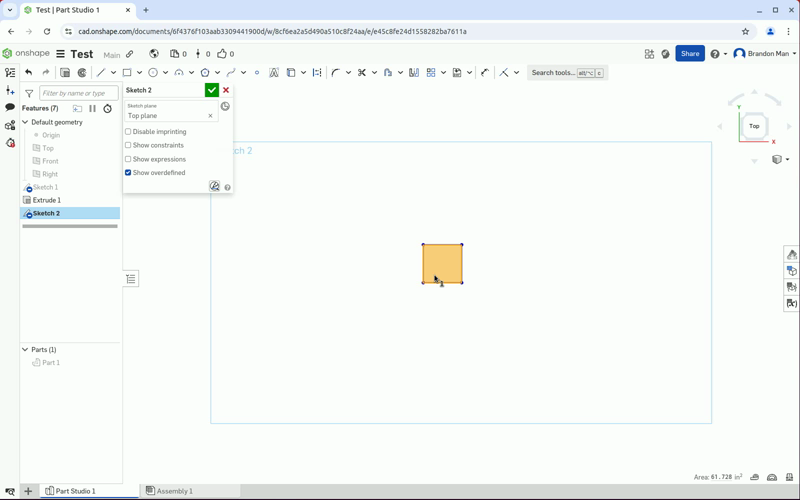
mouse_move(73, 352)
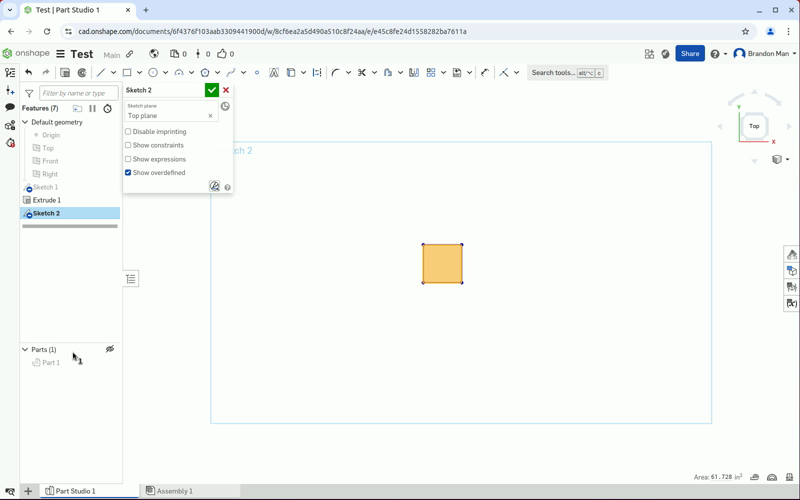
key(shift+y)
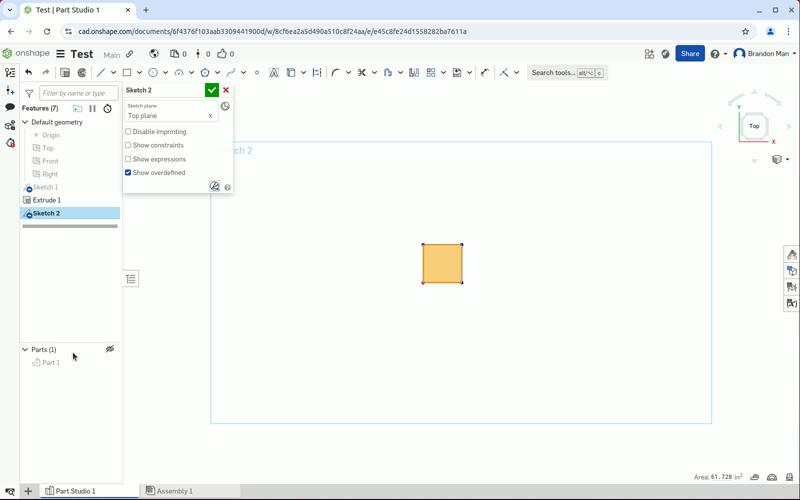
key(shift+e)
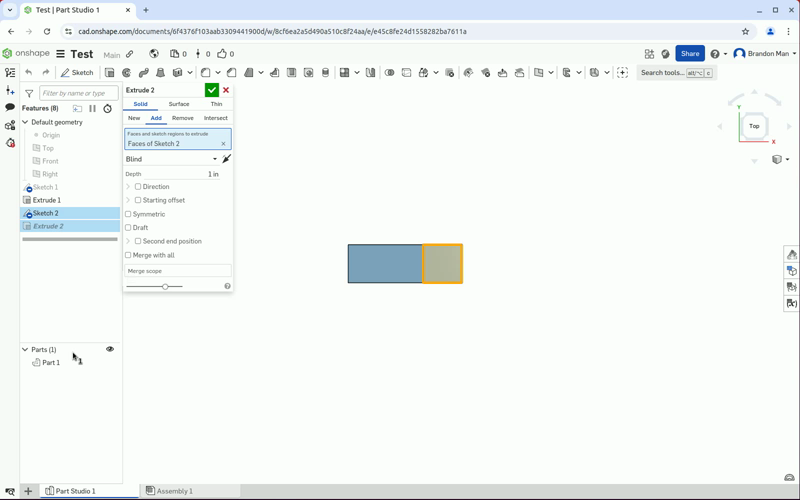
mouse_move(143, 106)
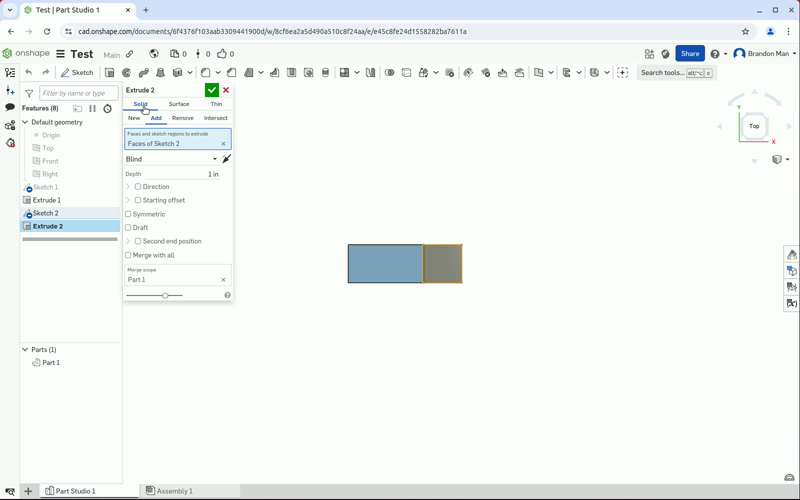
click(143, 106)
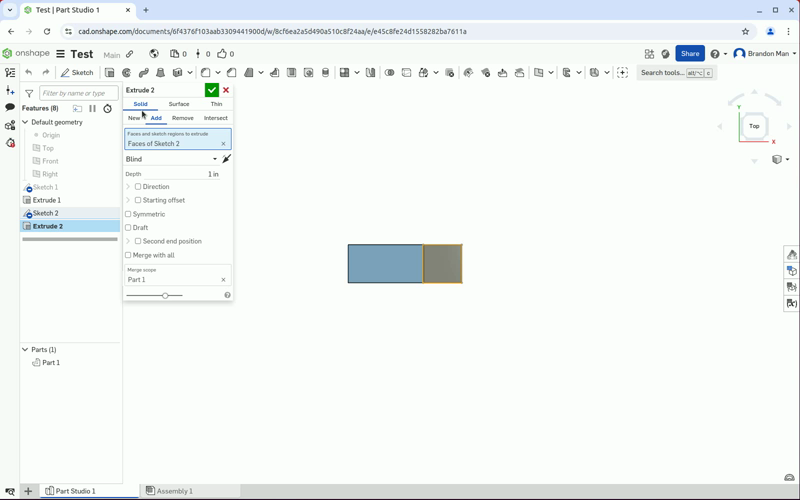
mouse_move(137, 120)
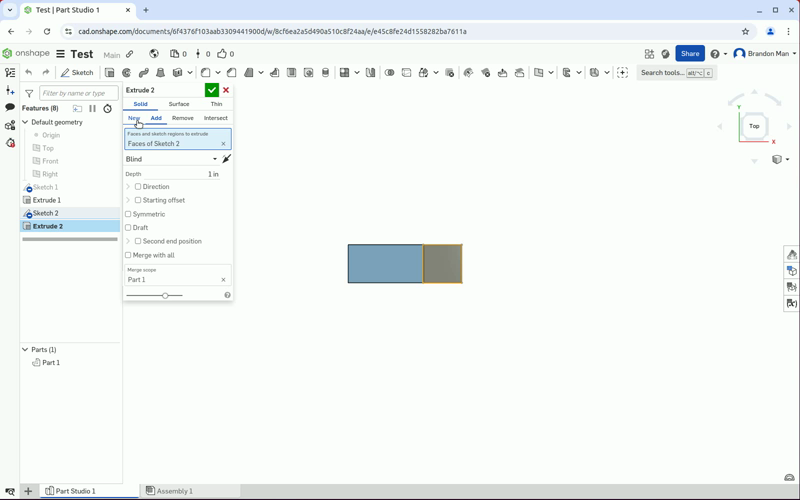
click(137, 120)
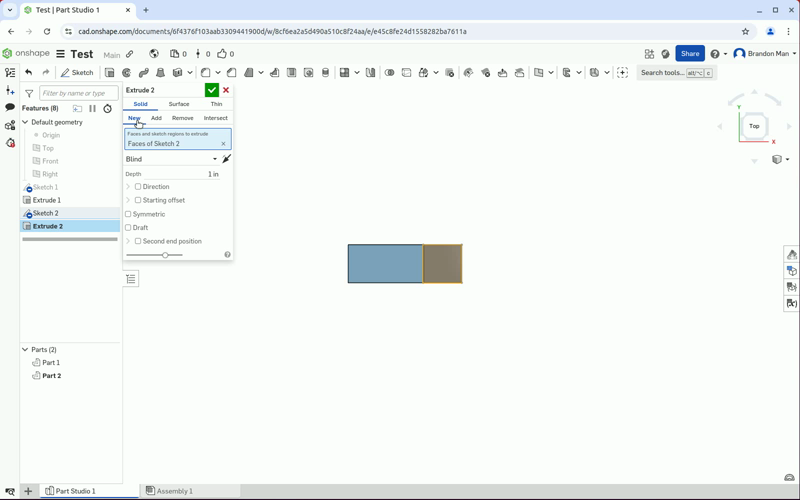
key(tab, 4)
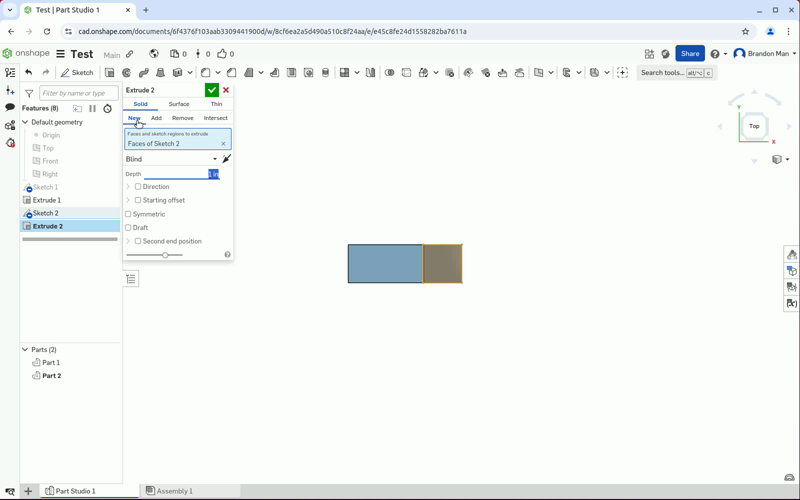
text(-1.444)
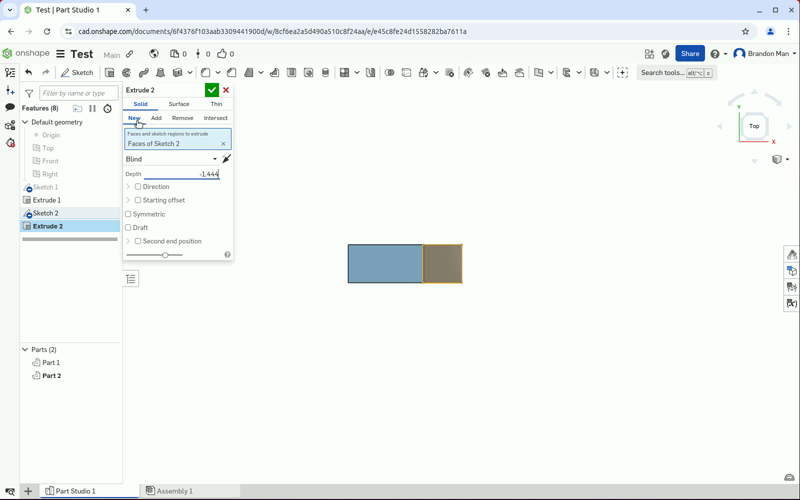
key(enter)
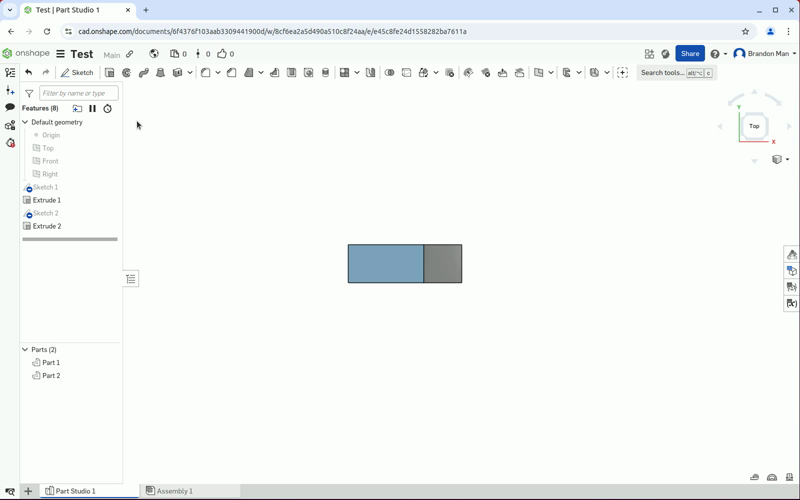
key(shift+h)
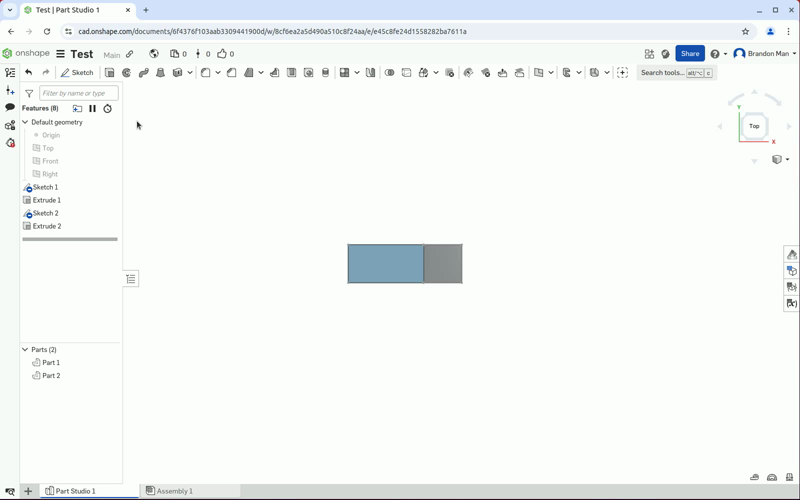
key(shift+h)
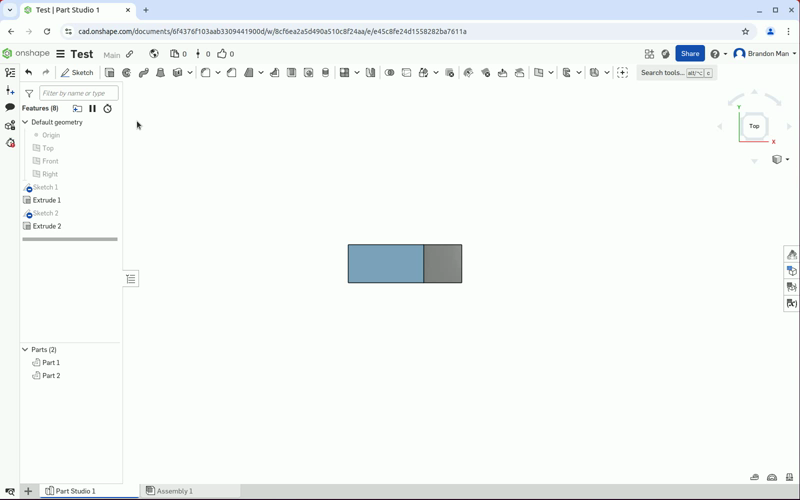
mouse_move(73, 189)
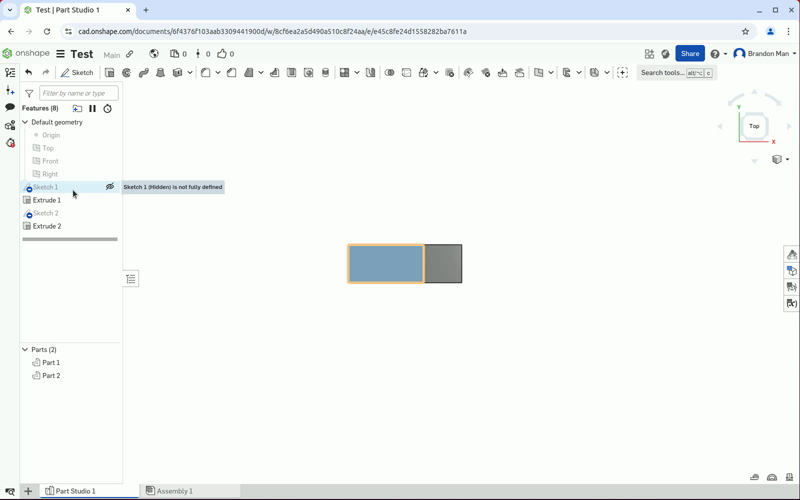
click(73, 189)
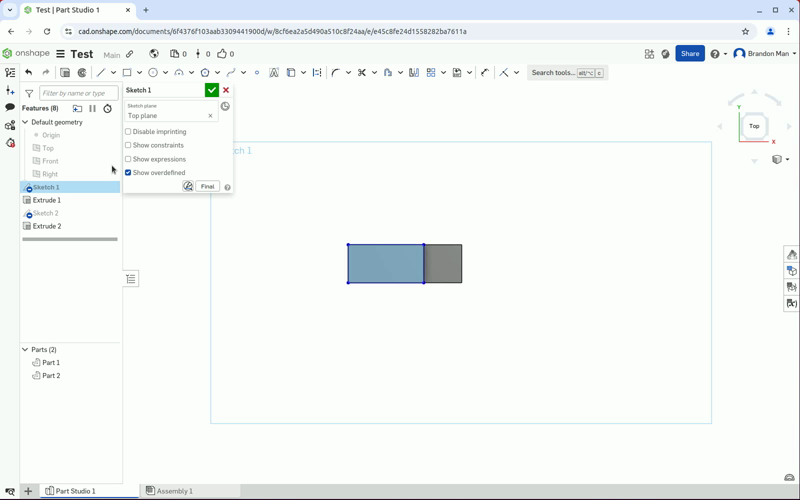
mouse_move(229, 92)
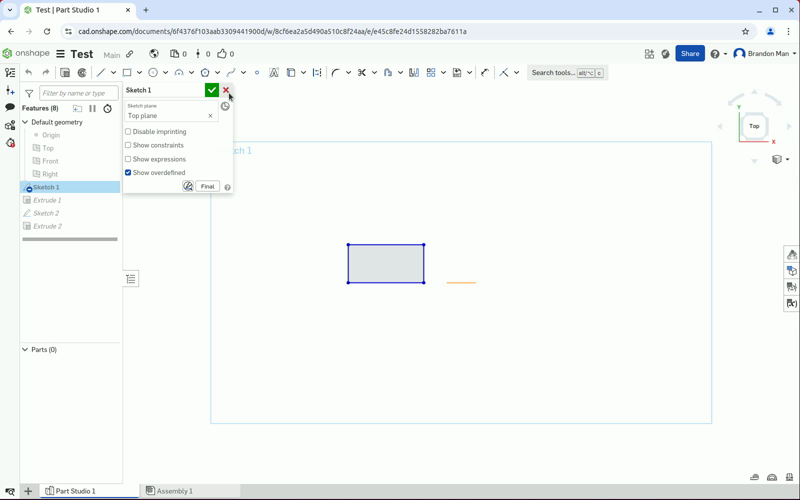
click(229, 92)
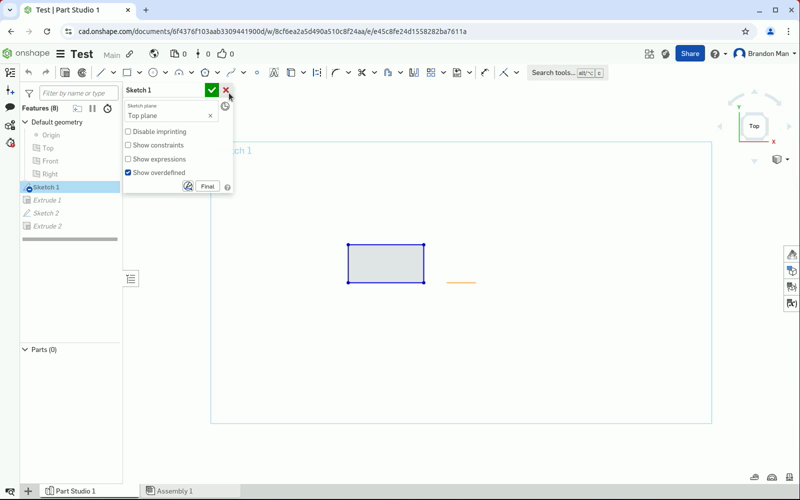
key(shift+s)
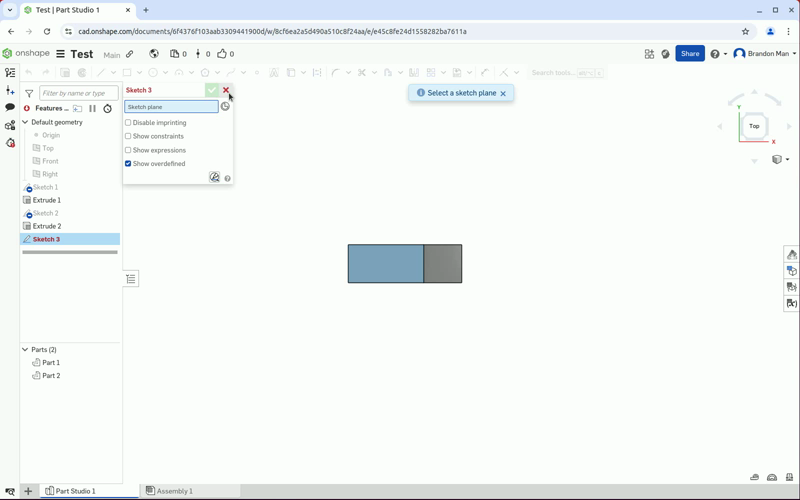
mouse_move(73, 150)
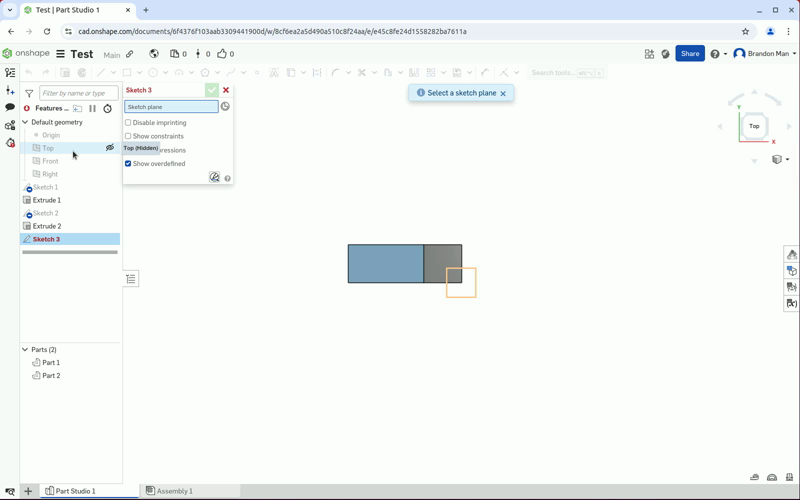
click(73, 150)
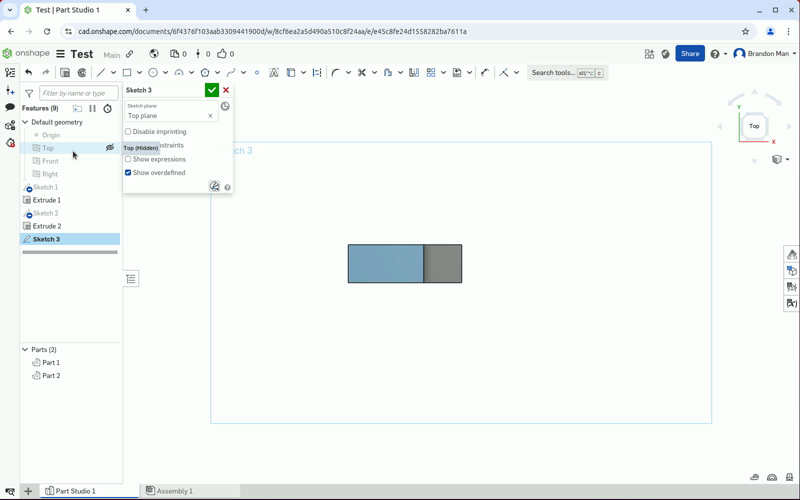
mouse_move(73, 352)
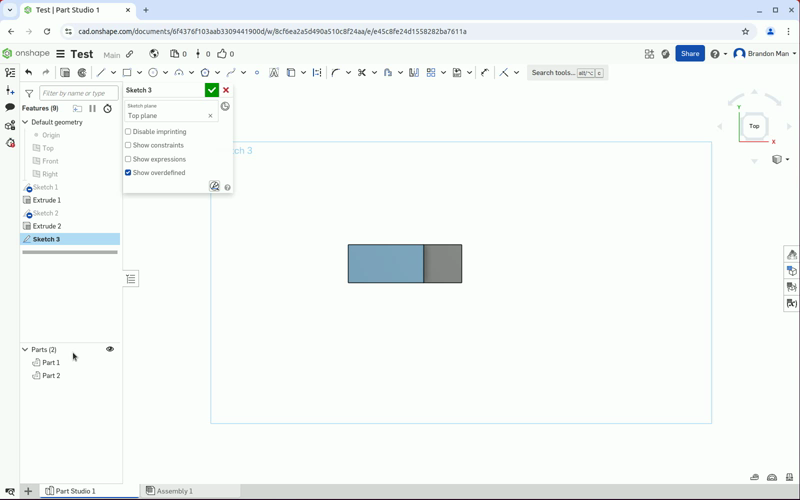
key(y)
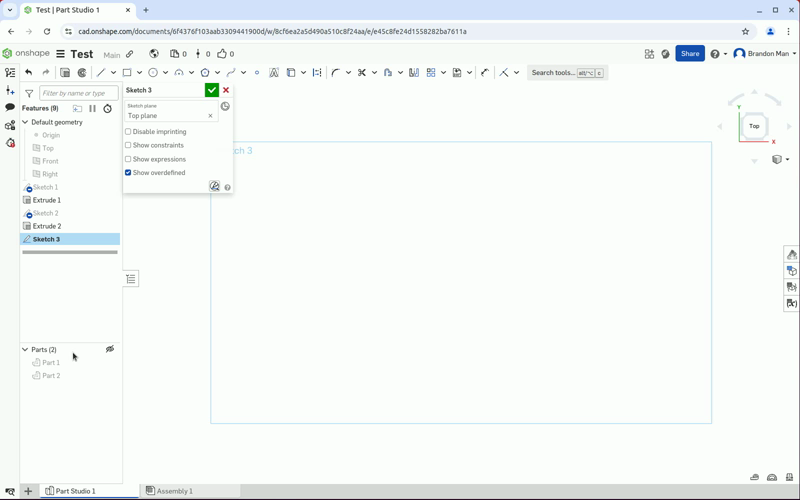
key(l)
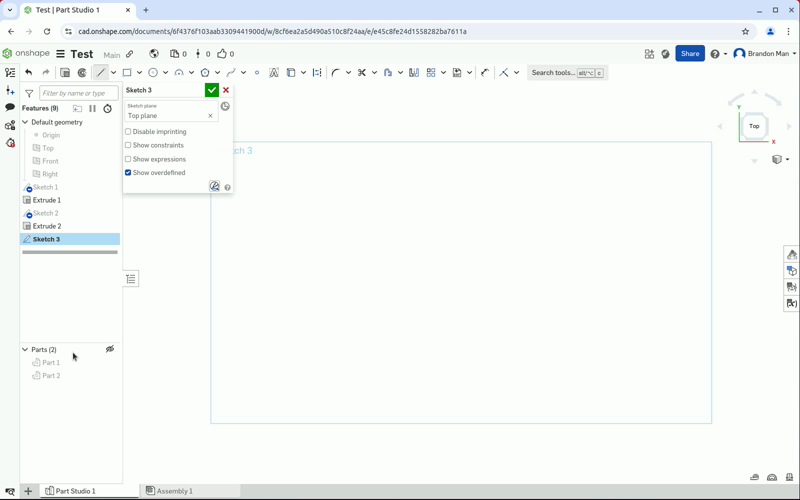
key_down(shift)
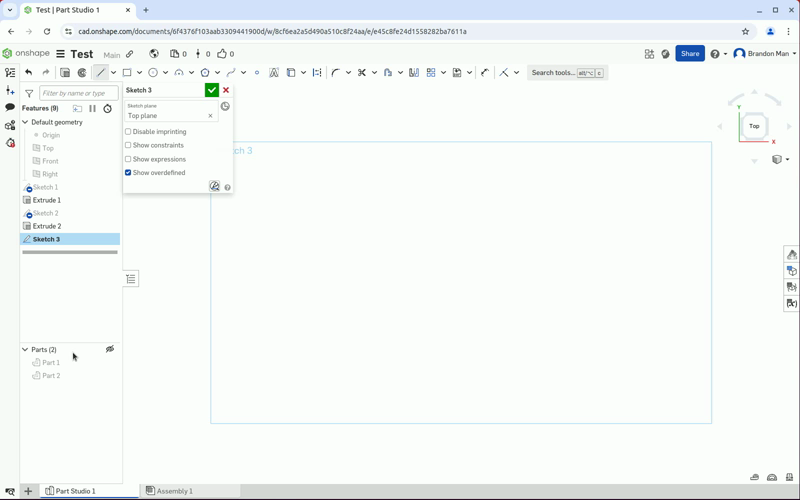
mouse_move(348, 282)
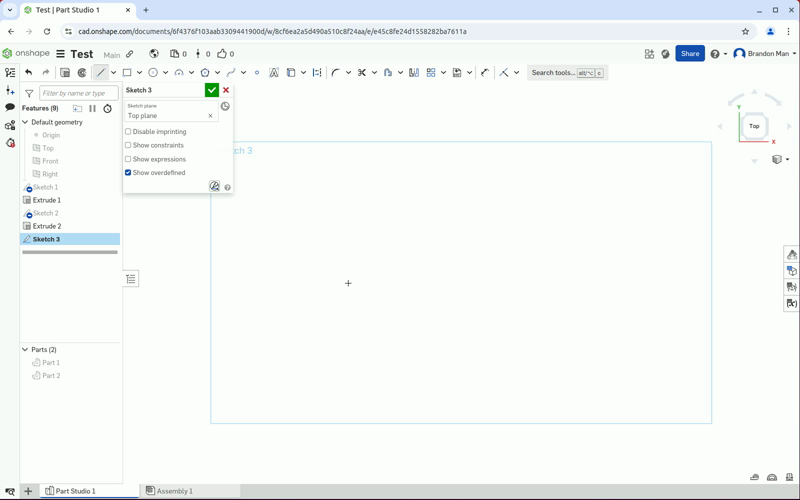
click(348, 282)
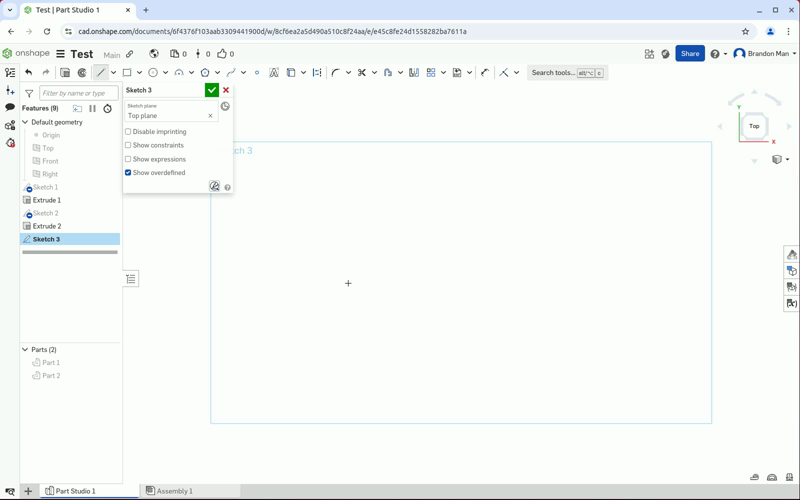
key_up(shift)
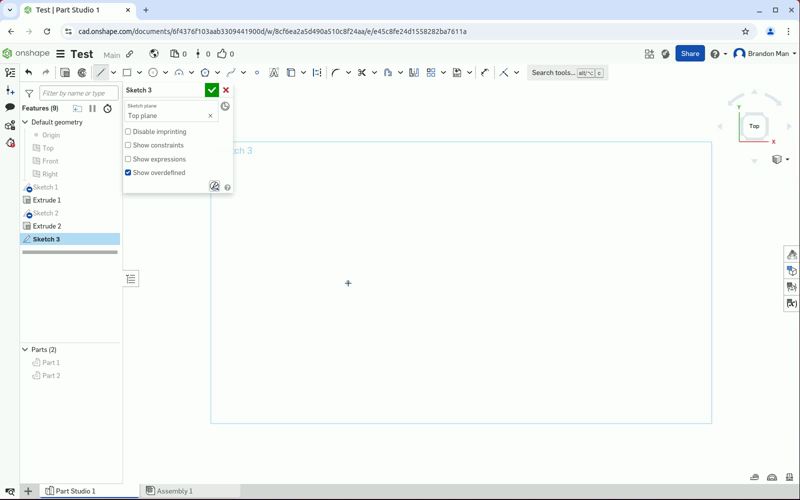
key_down(shift)
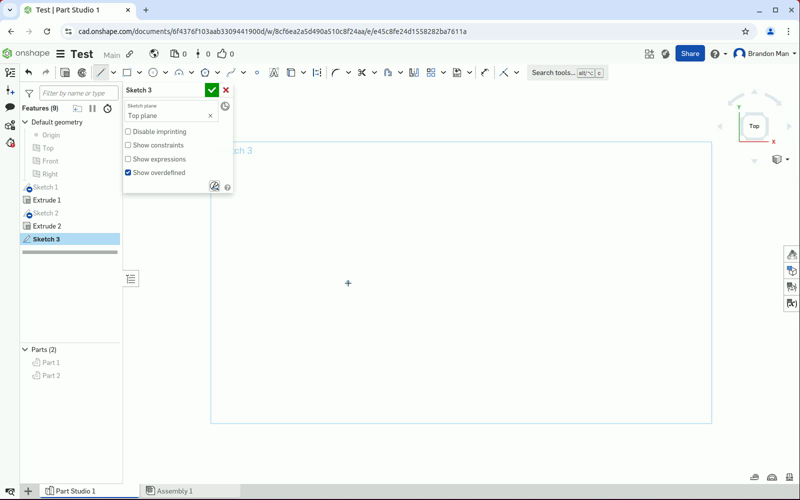
mouse_move(423, 282)
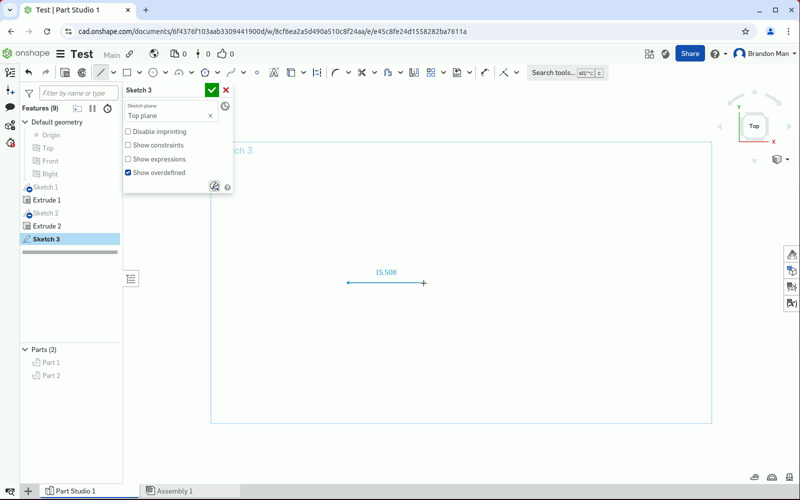
click(423, 282)
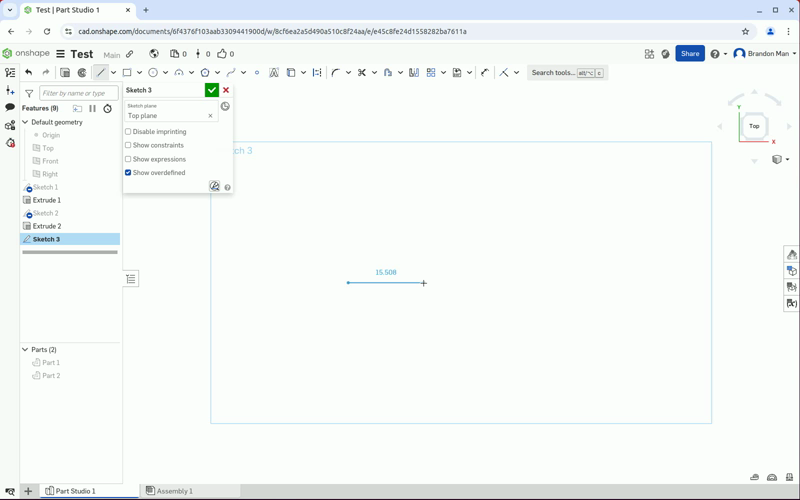
key_up(shift)
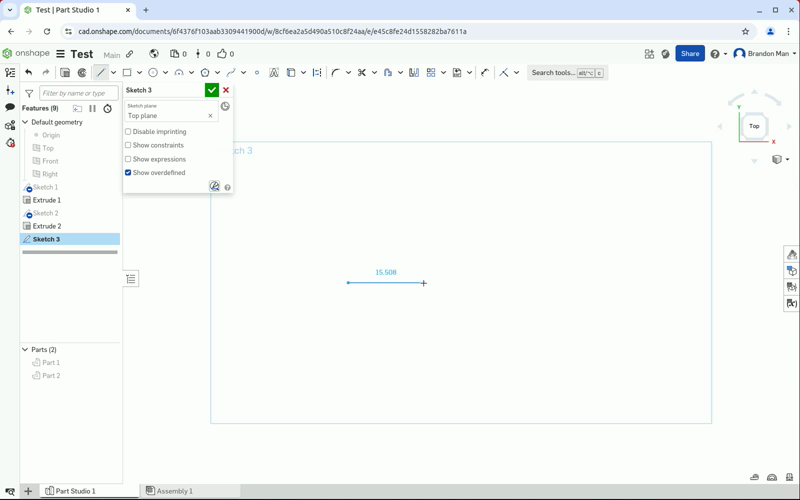
key_down(shift)
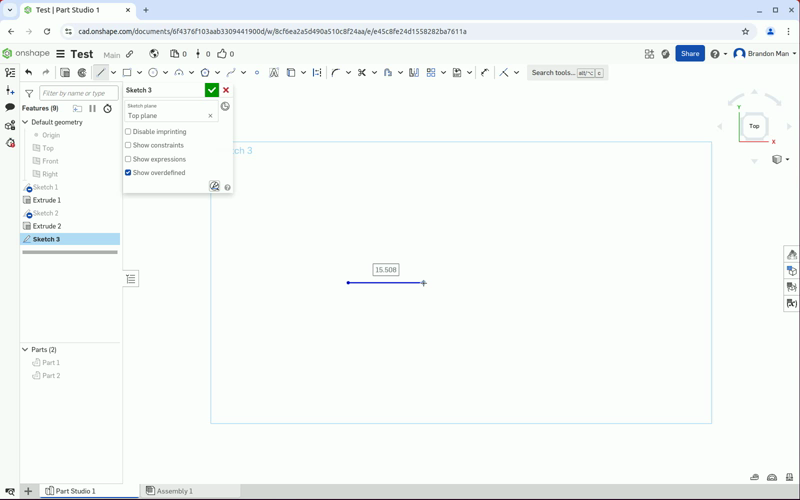
mouse_move(453, 282)
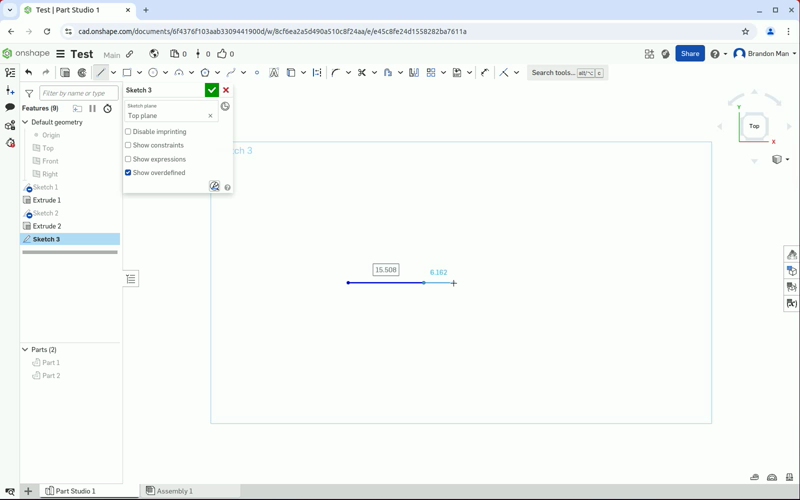
mouse_move(423, 244)
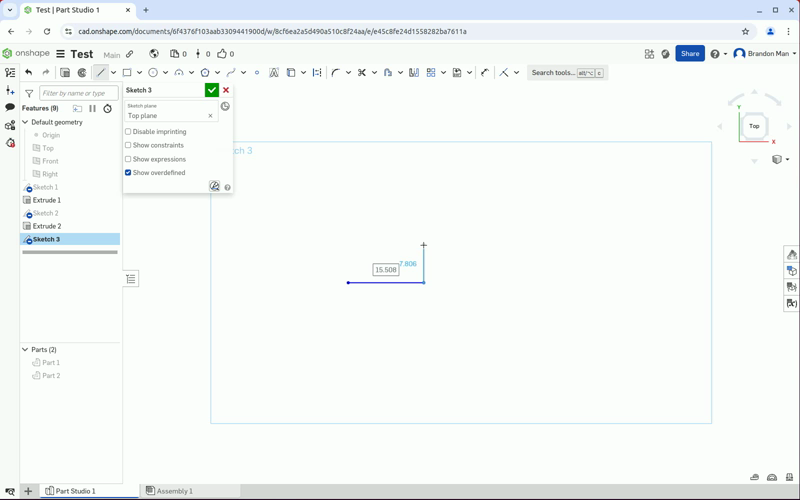
click(423, 244)
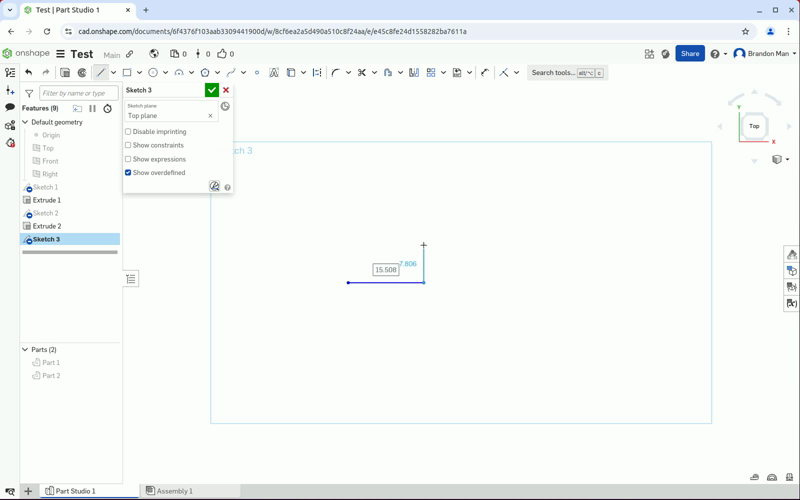
key_up(shift)
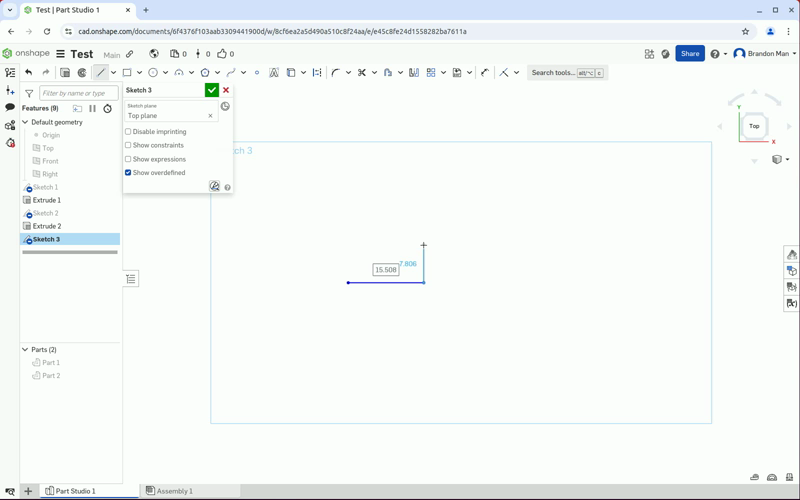
key_down(shift)
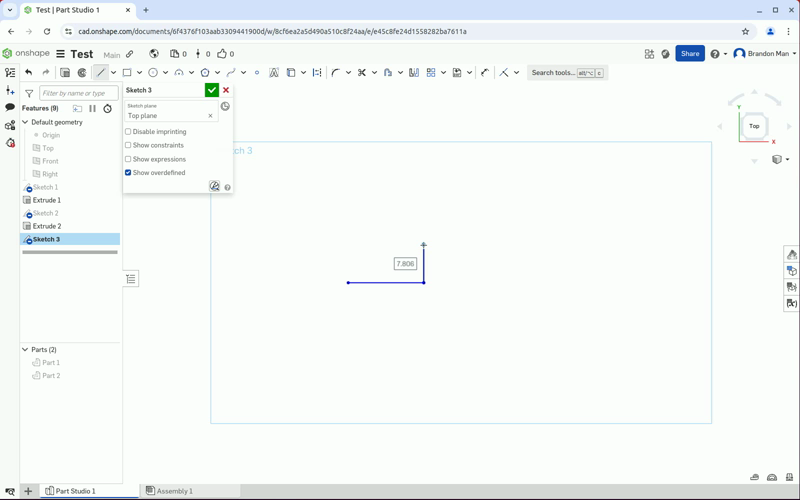
mouse_move(348, 244)
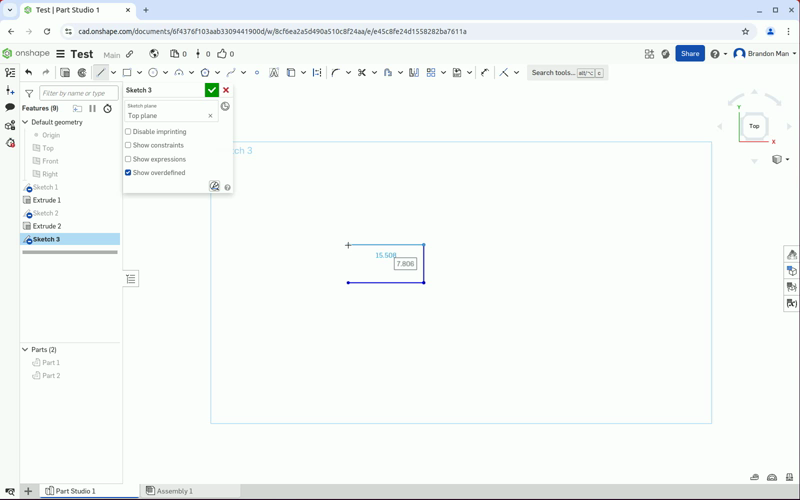
click(348, 244)
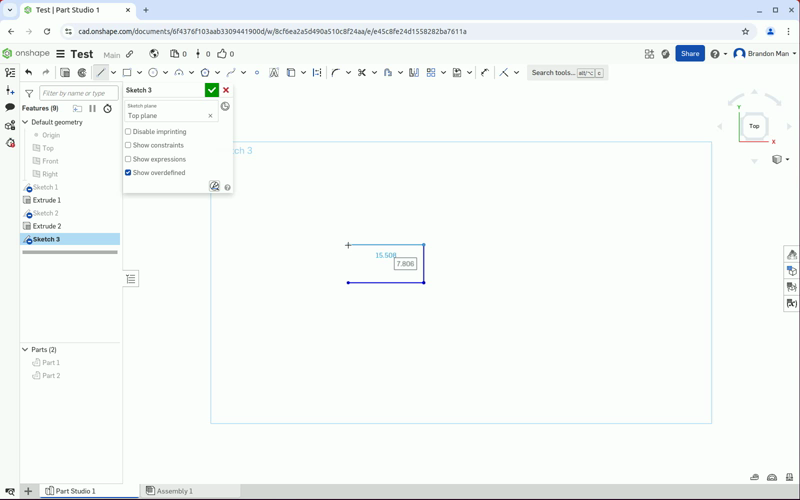
key_up(shift)
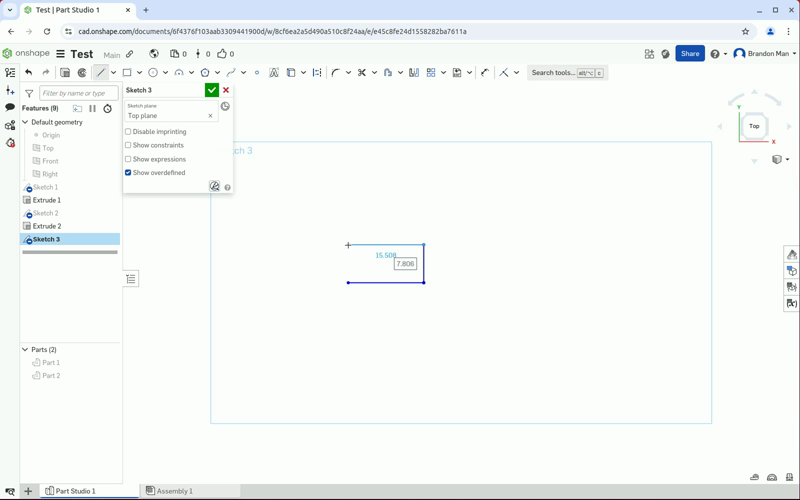
mouse_move(378, 244)
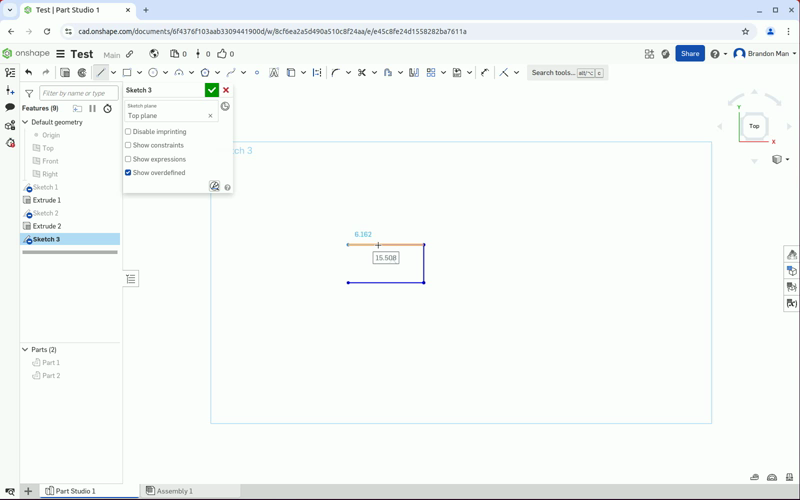
key_down(shift)
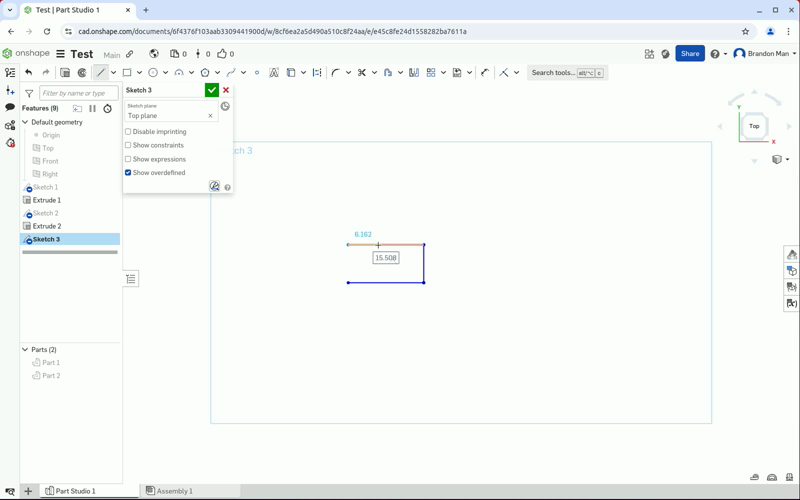
mouse_move(348, 282)
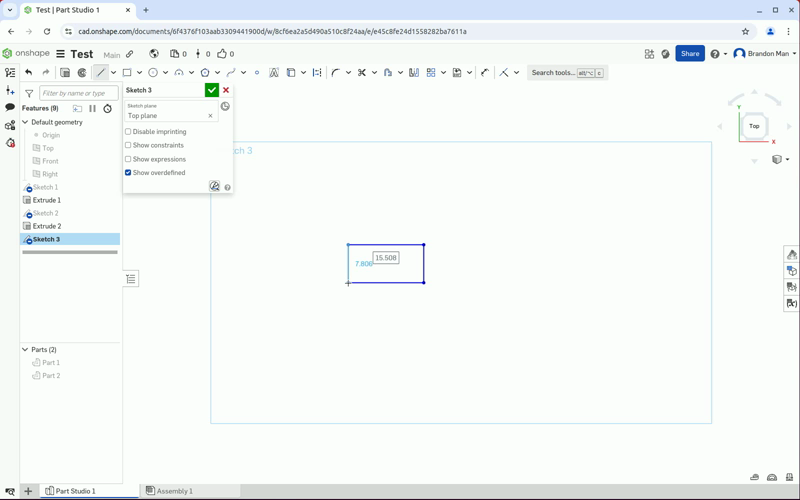
key_up(shift)
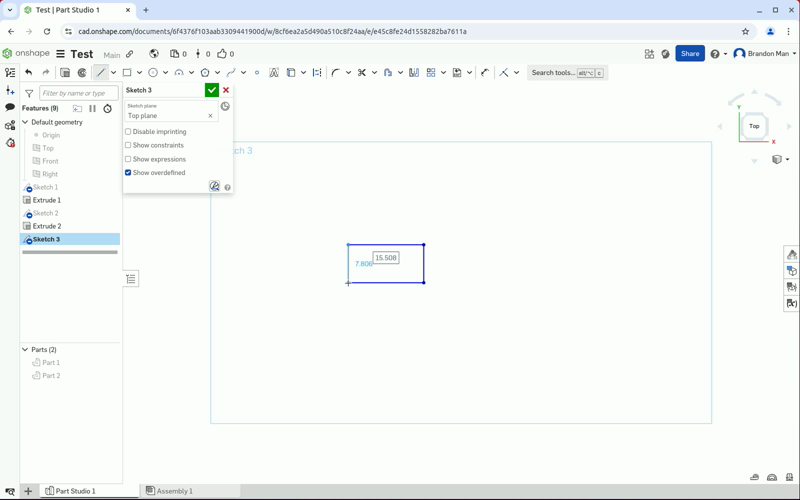
click(348, 282)
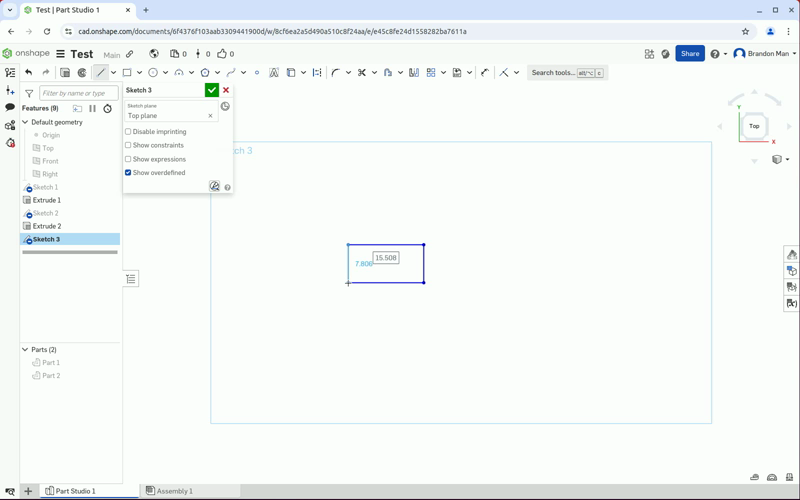
key(esc)
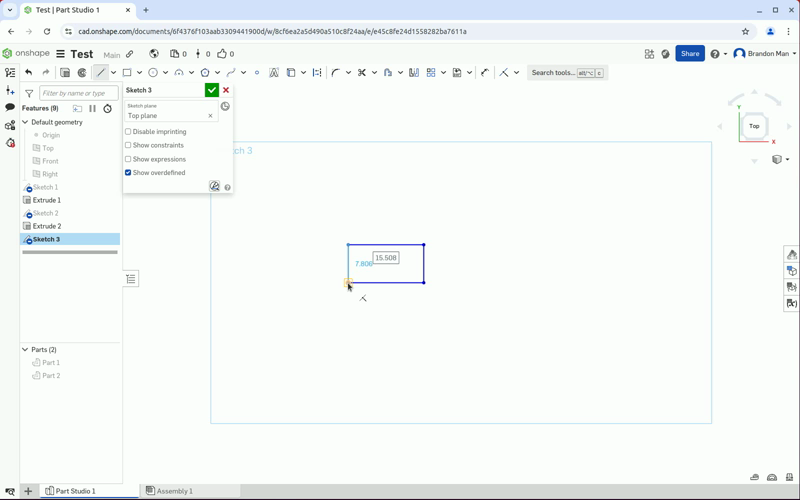
mouse_move(412, 259)
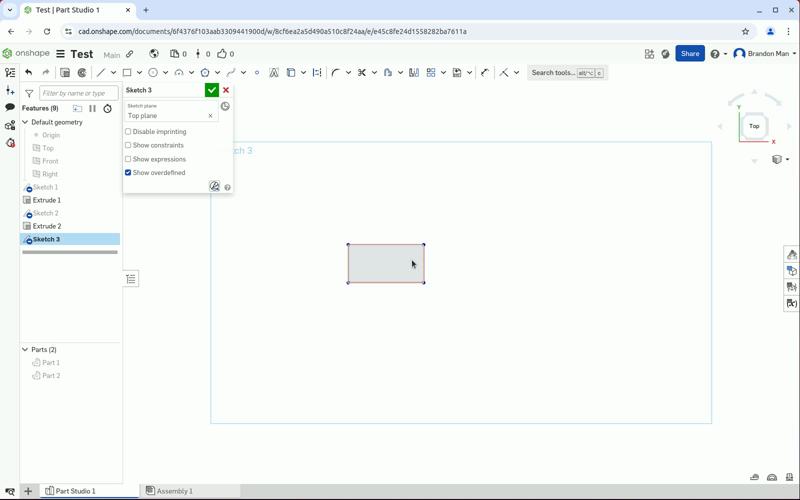
click(412, 259)
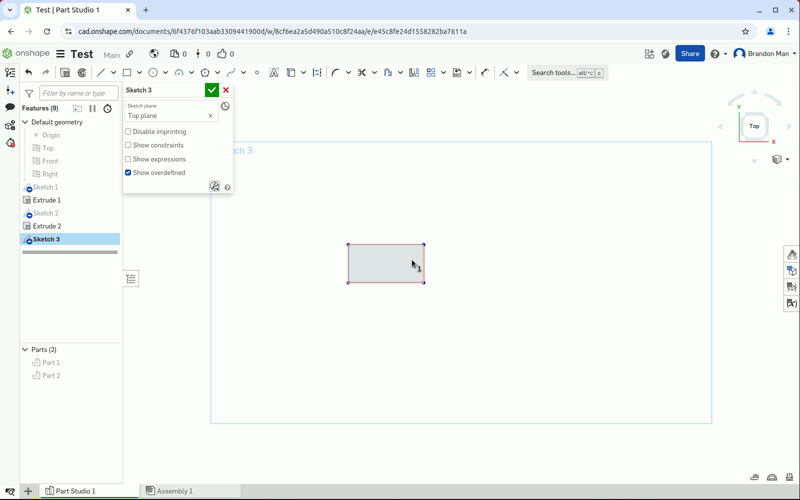
mouse_move(73, 352)
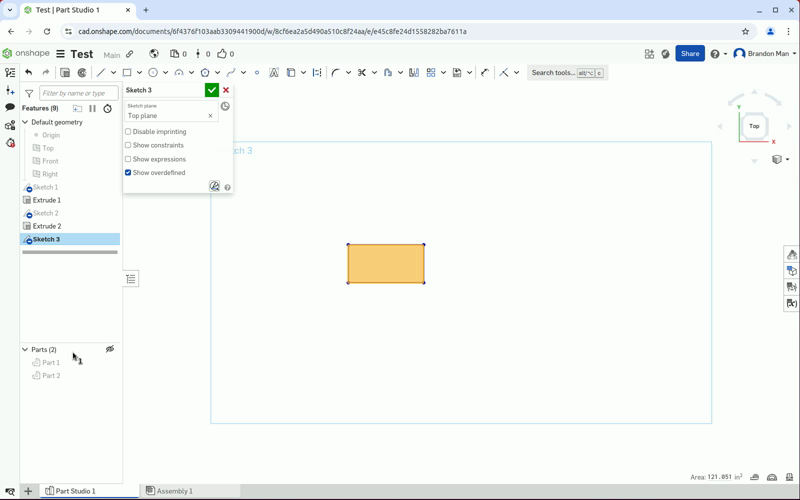
key(shift+y)
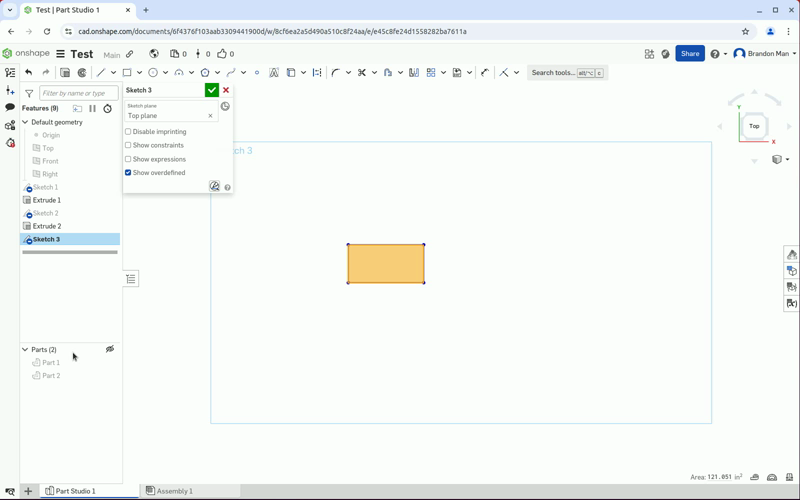
key(shift+e)
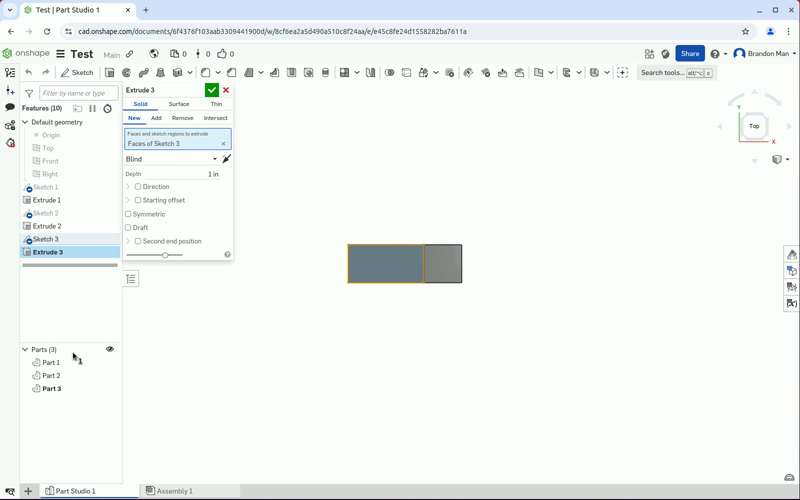
mouse_move(143, 106)
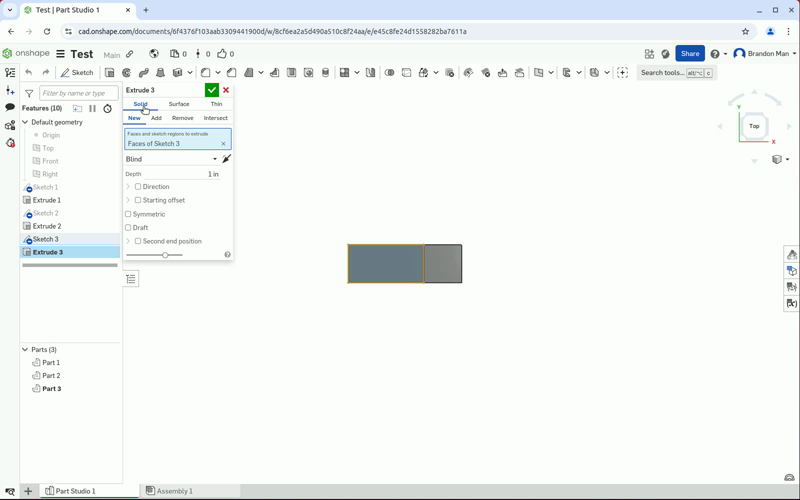
click(143, 106)
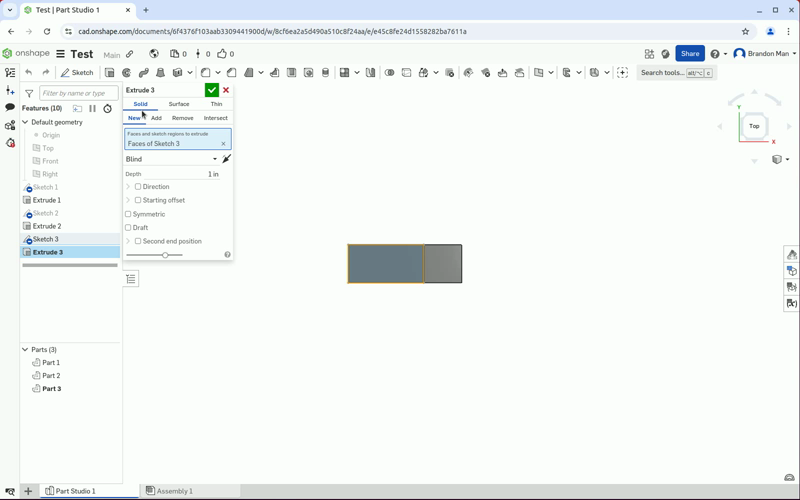
mouse_move(137, 120)
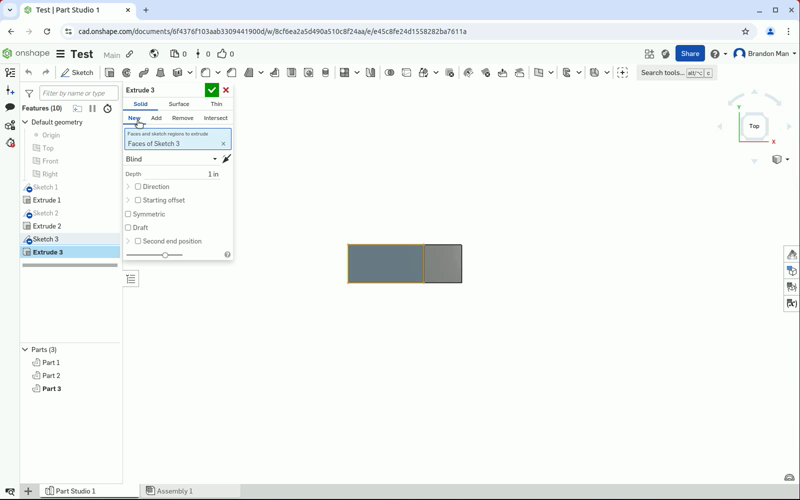
click(137, 120)
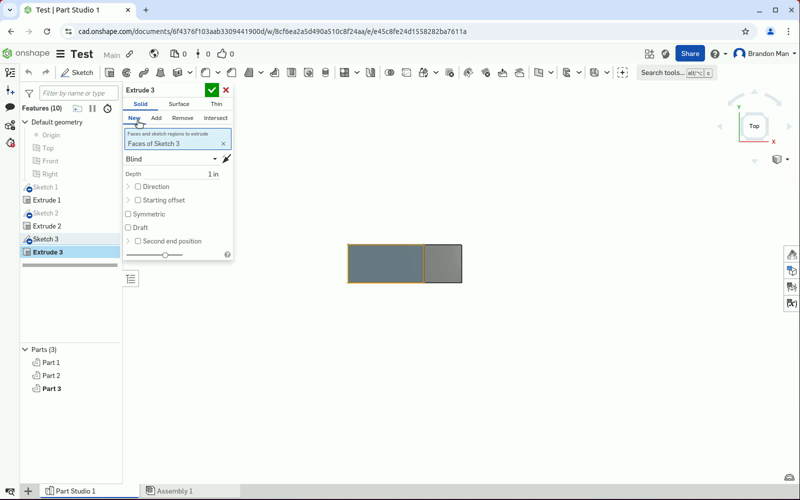
key(tab, 4)
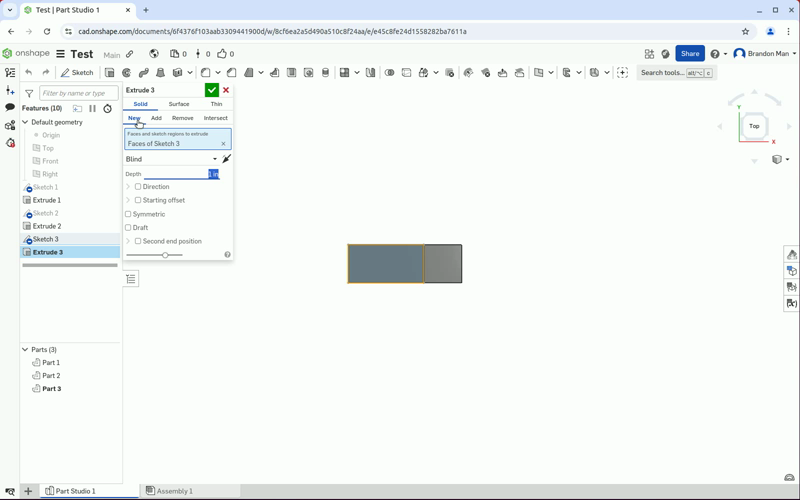
text(-1.444)
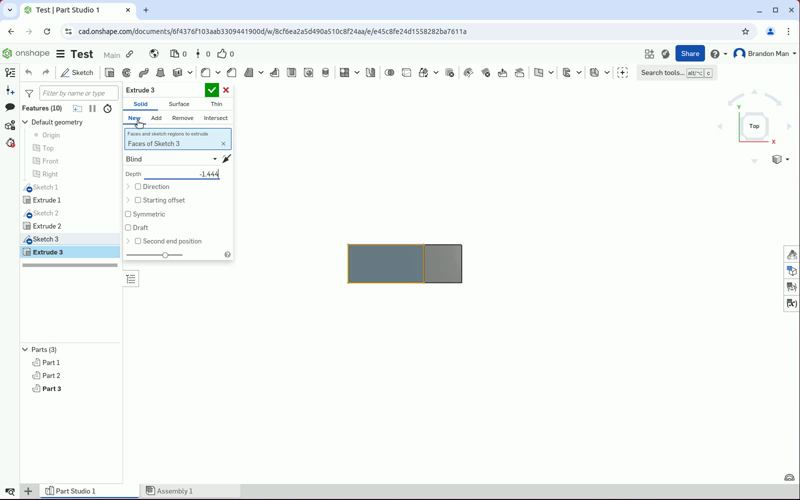
key(enter)
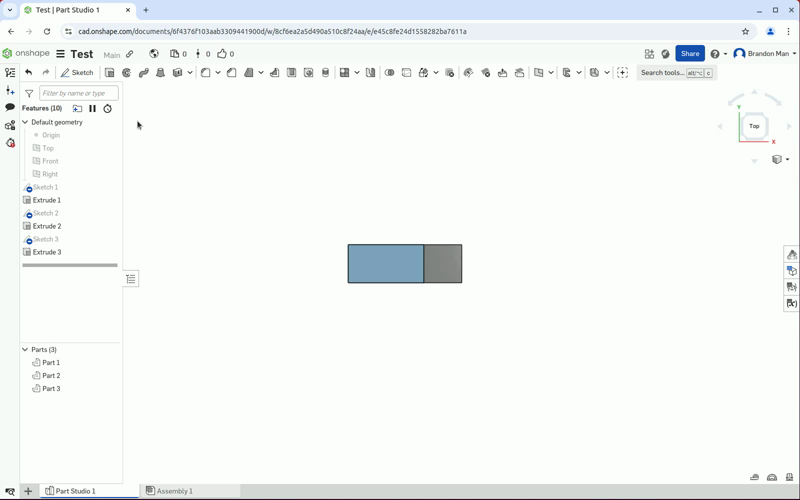
key(shift+h)
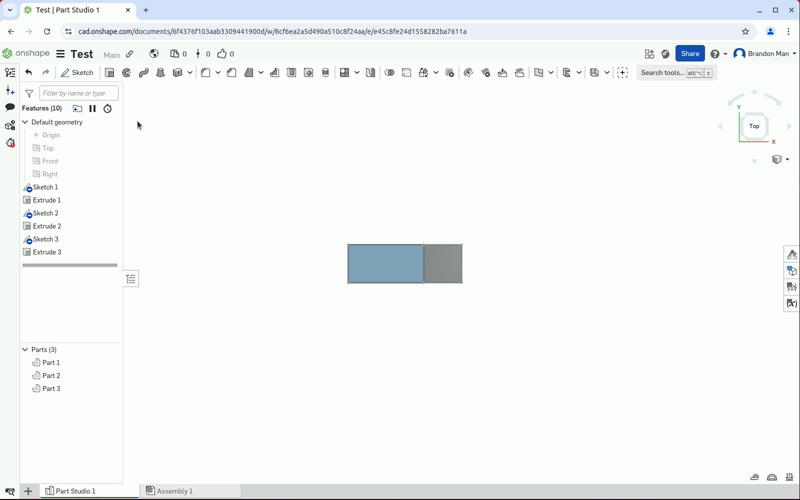
key(shift+h)
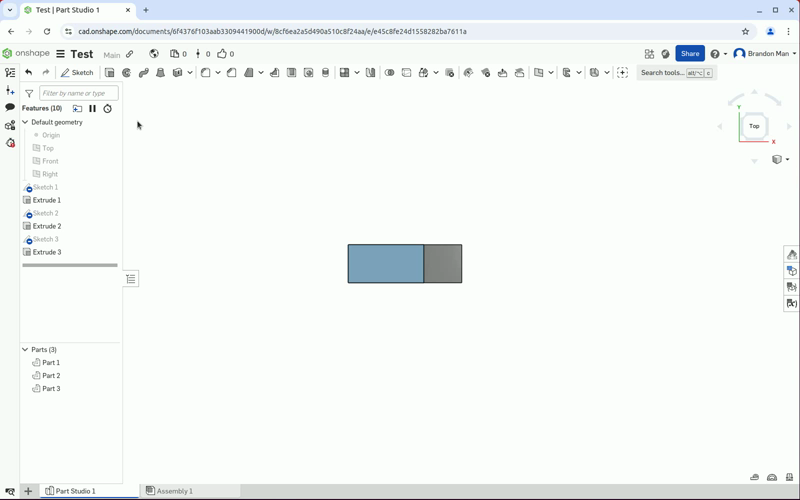
mouse_move(73, 189)
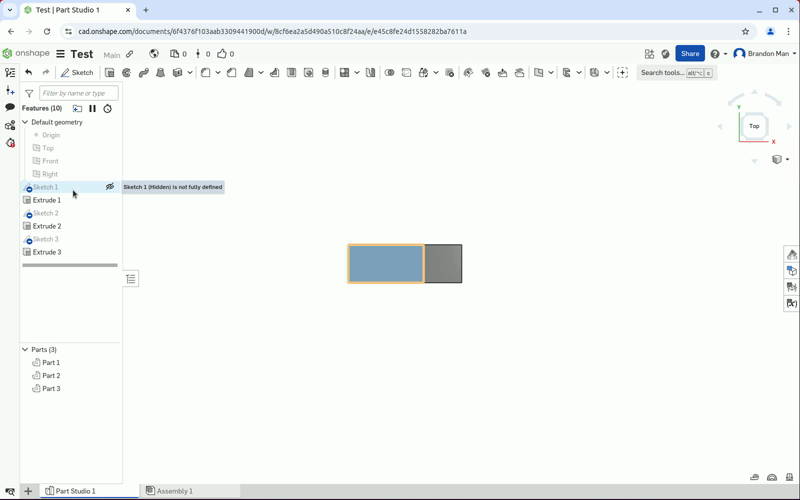
click(73, 189)
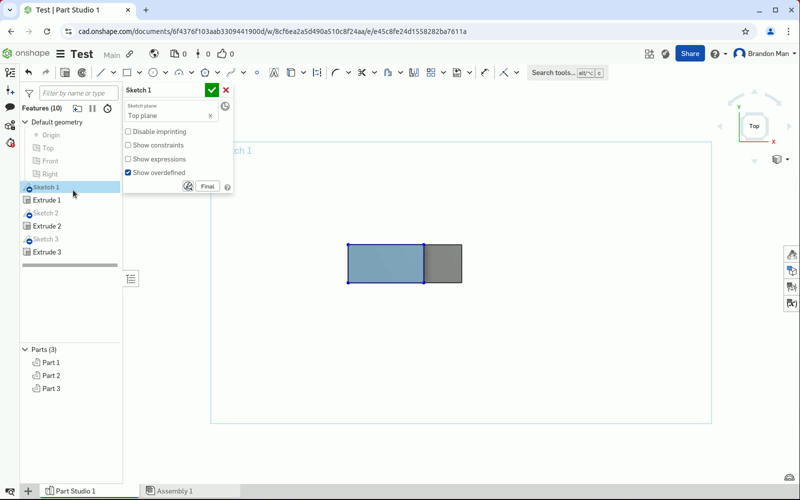
mouse_move(229, 92)
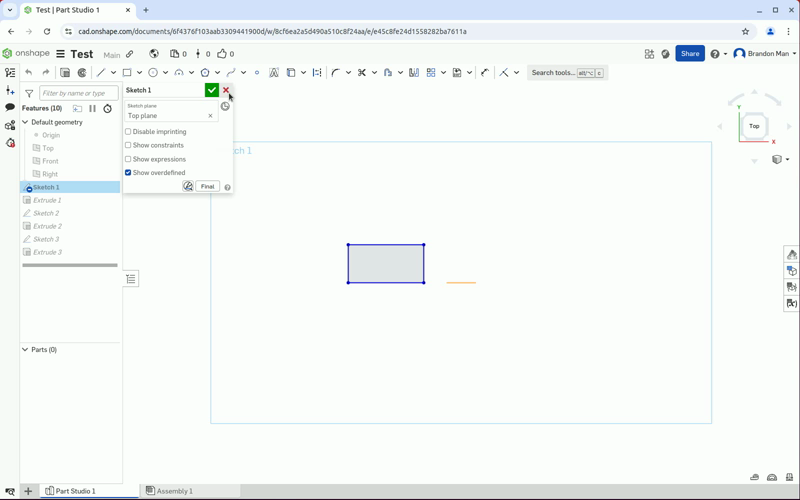
click(229, 92)
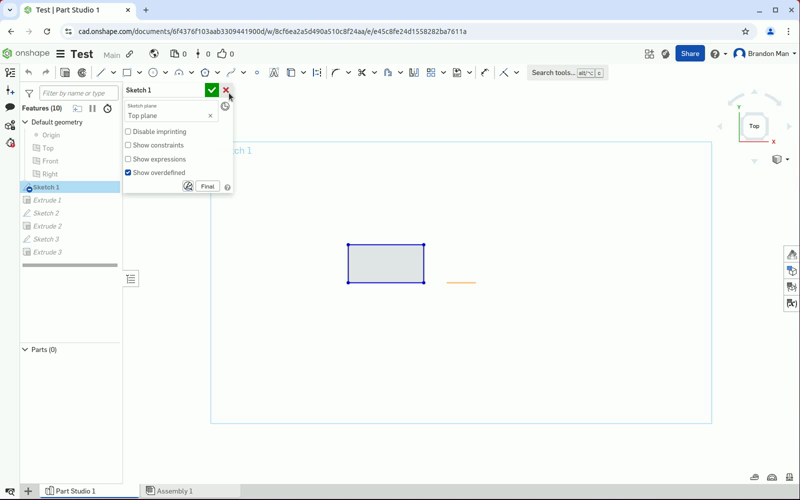
key(shift+s)
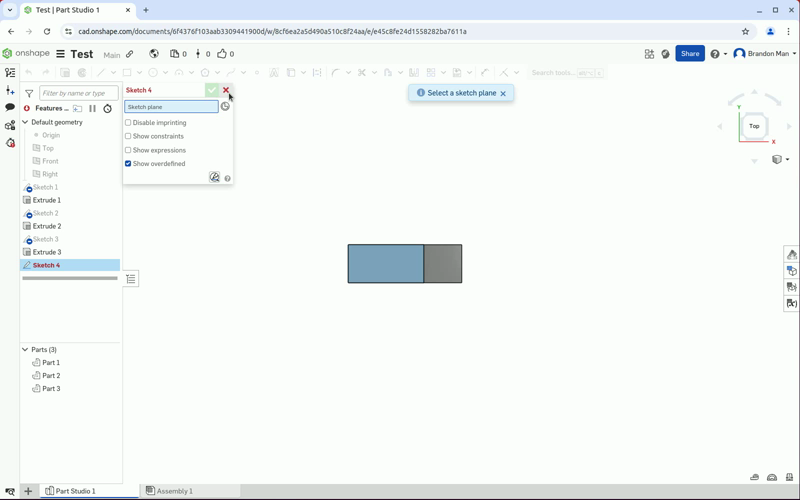
mouse_move(73, 150)
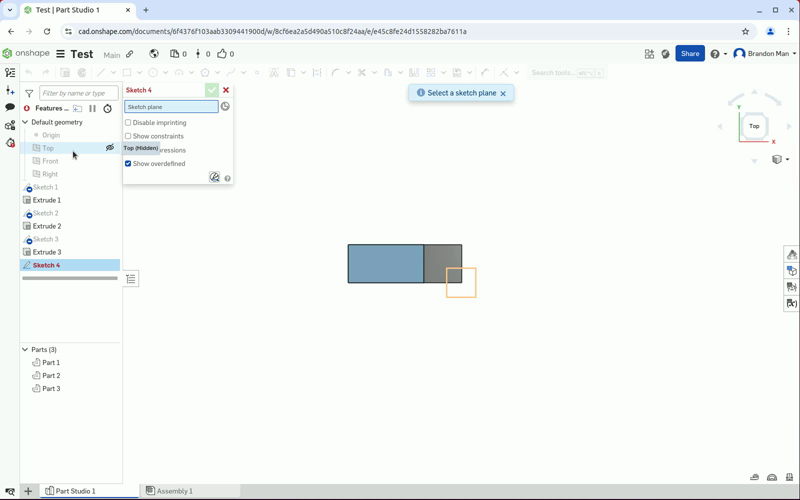
click(73, 150)
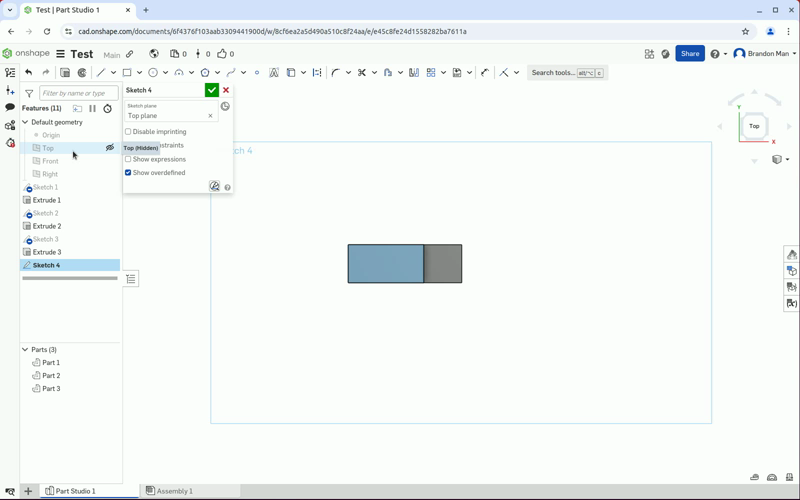
mouse_move(73, 352)
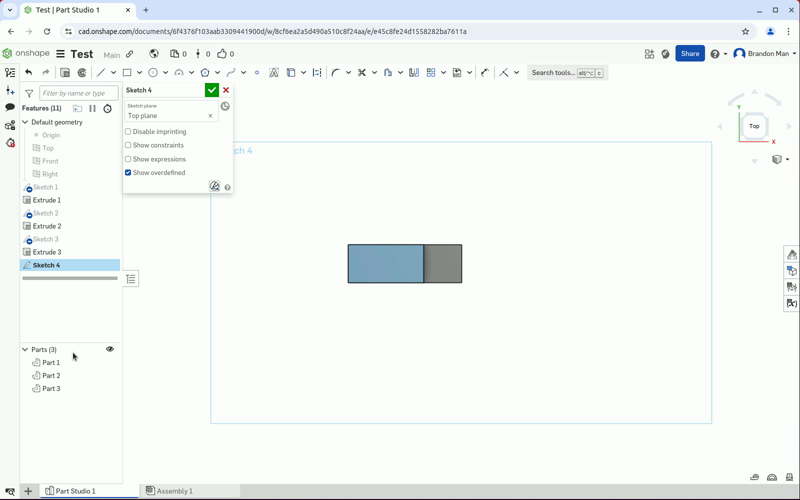
key(y)
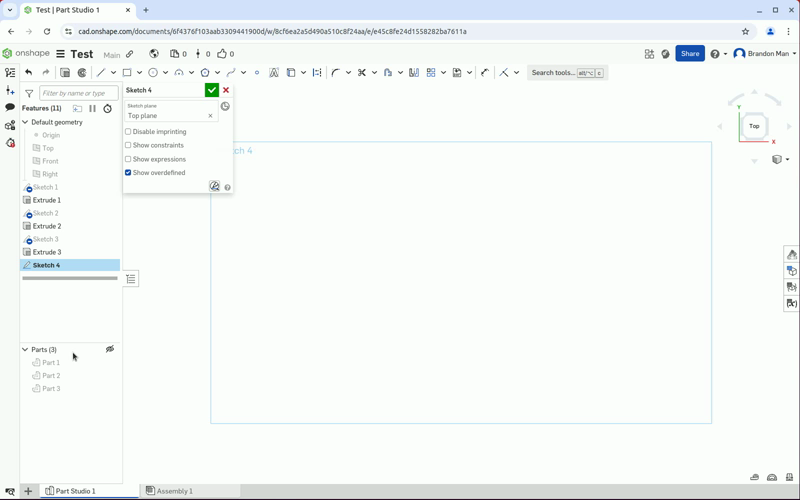
key(l)
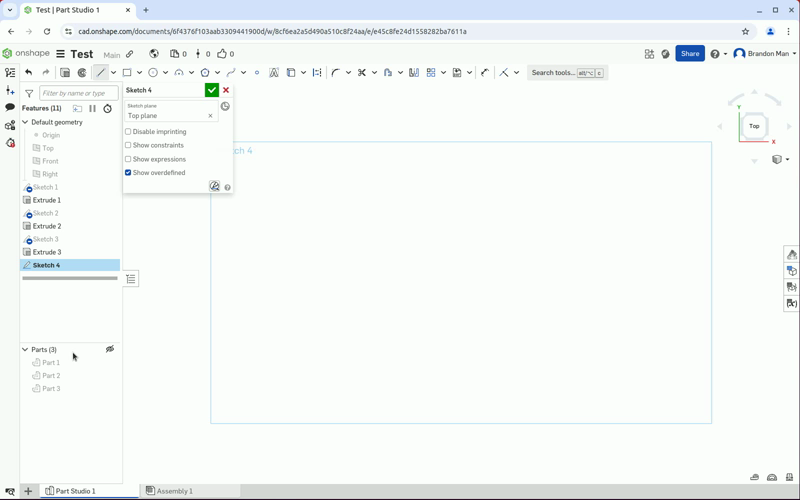
key_down(shift)
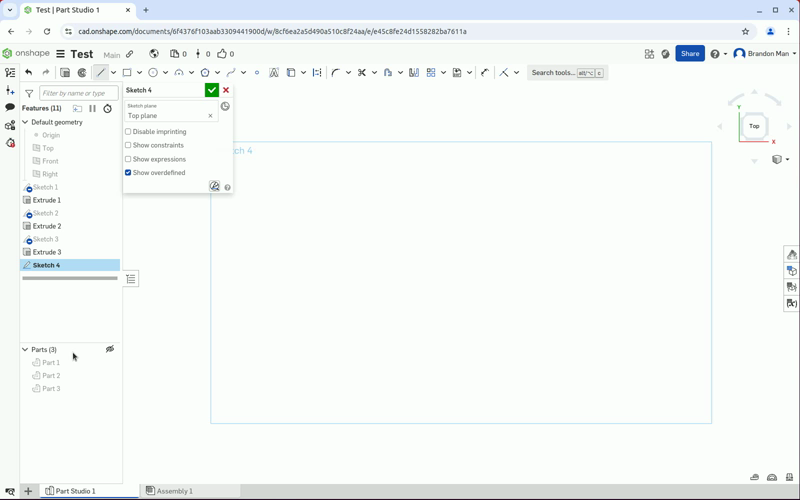
mouse_move(423, 282)
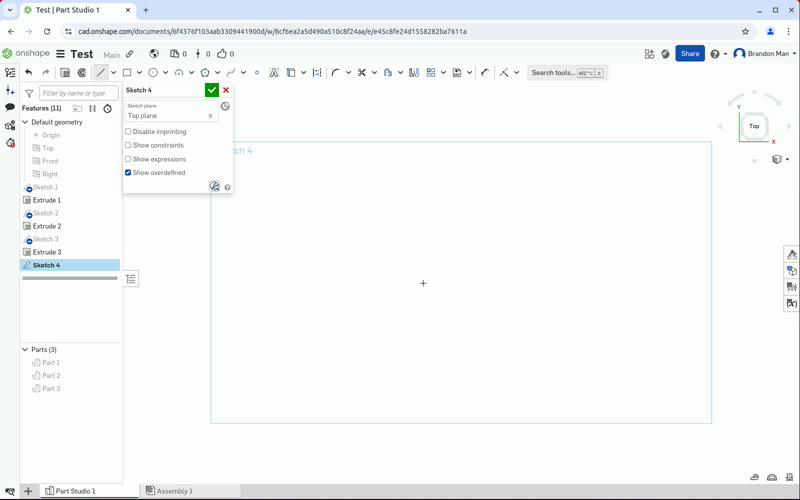
click(423, 282)
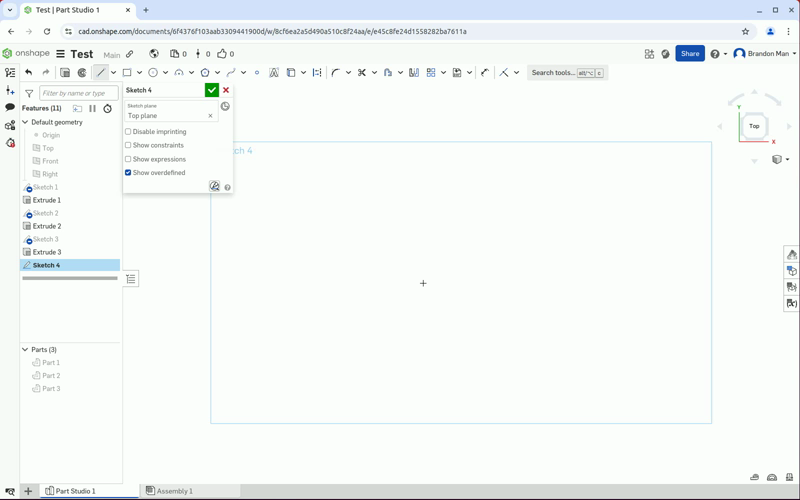
key_up(shift)
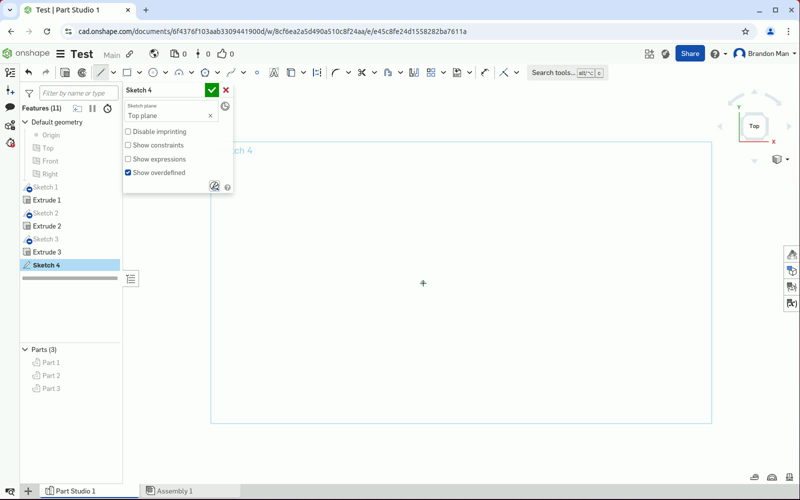
key_down(shift)
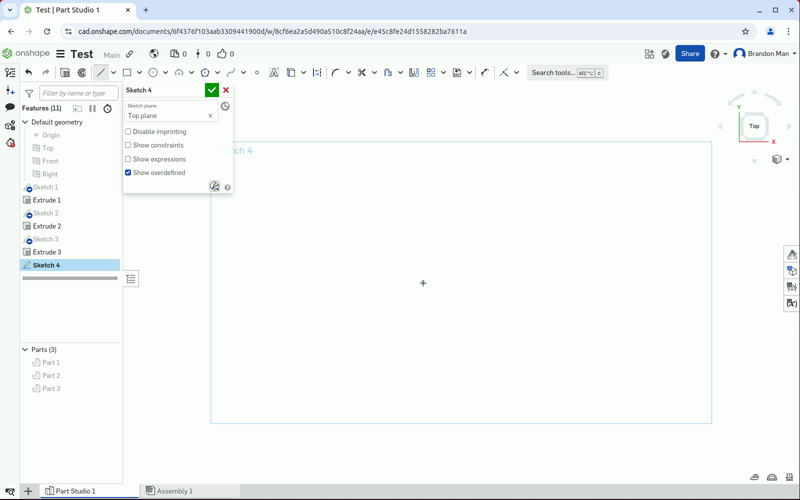
mouse_move(453, 282)
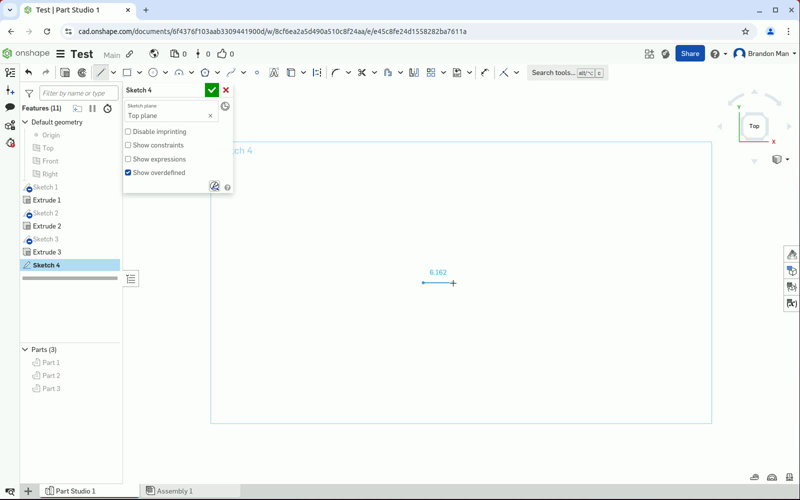
mouse_move(461, 282)
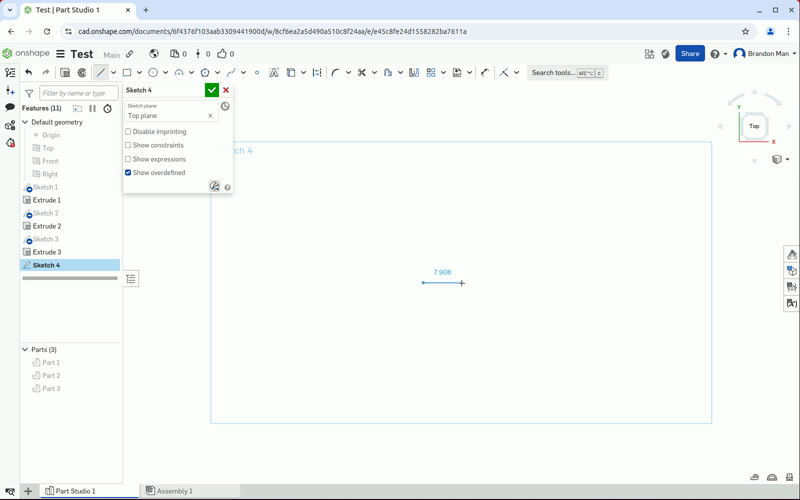
click(461, 282)
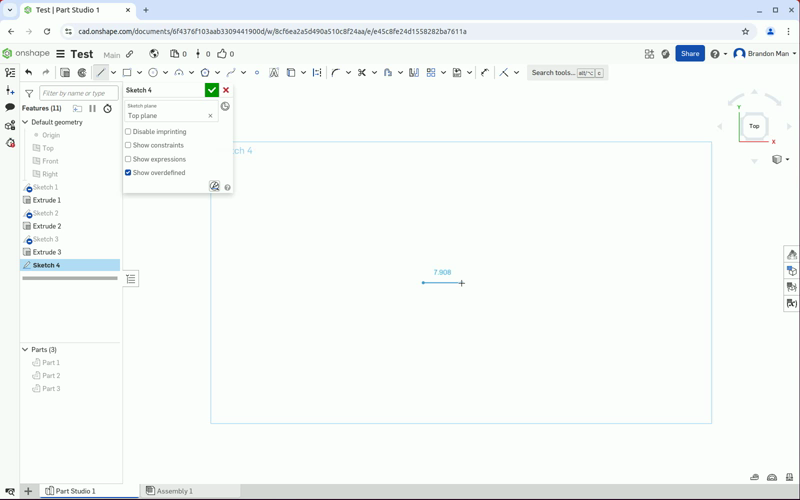
key_up(shift)
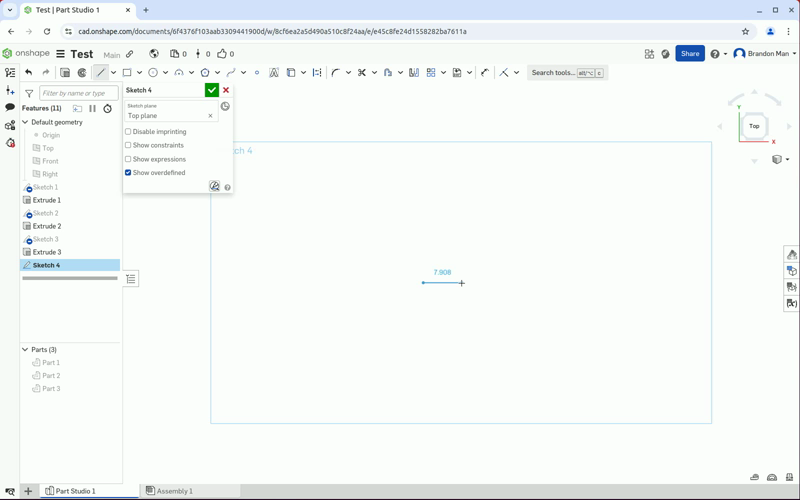
key_down(shift)
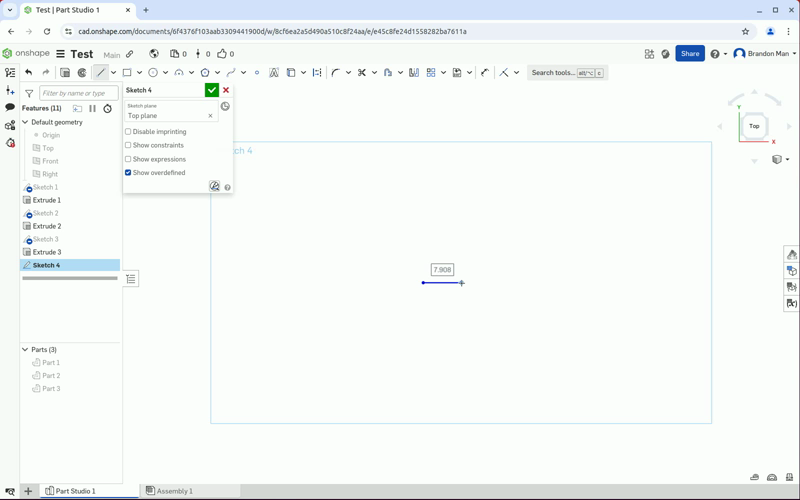
mouse_move(491, 282)
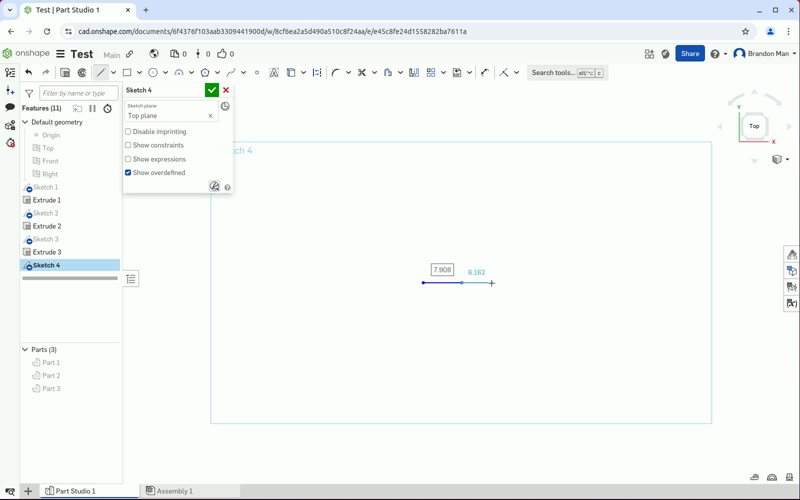
mouse_move(461, 244)
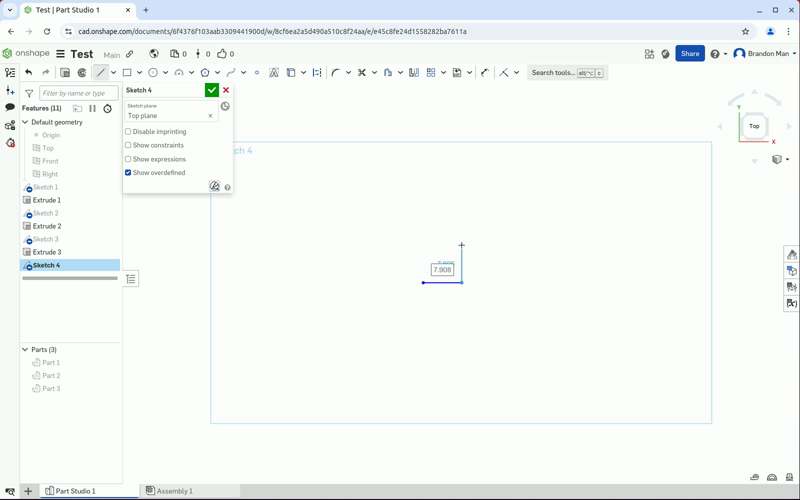
click(461, 244)
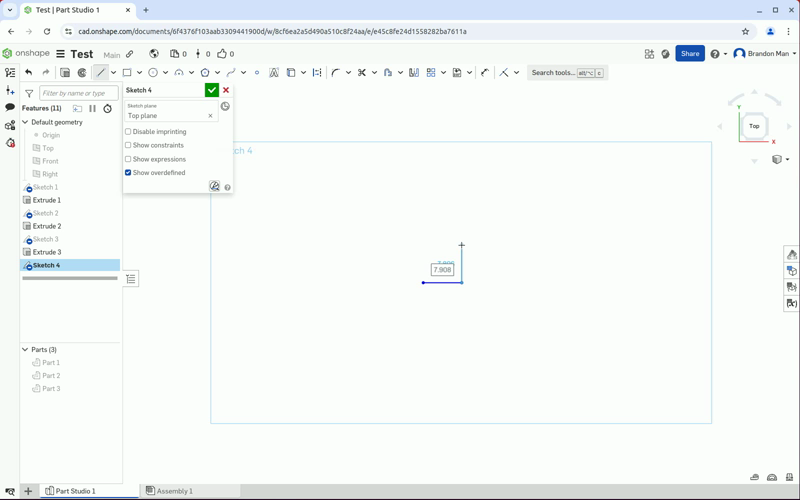
key_up(shift)
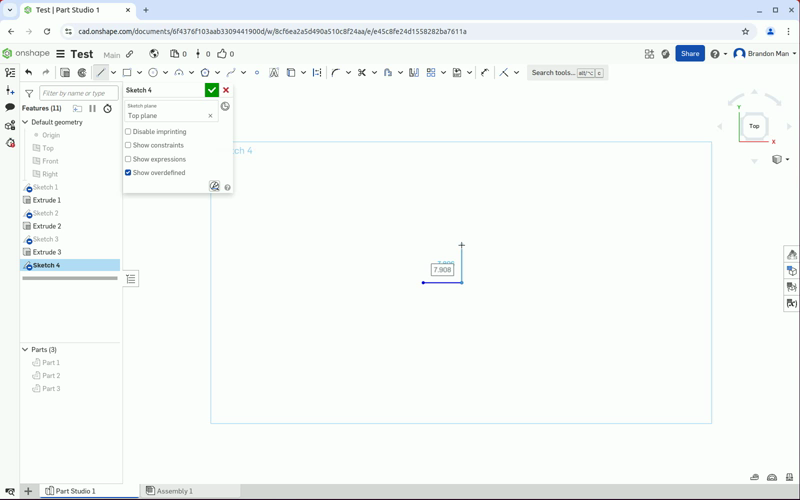
key_down(shift)
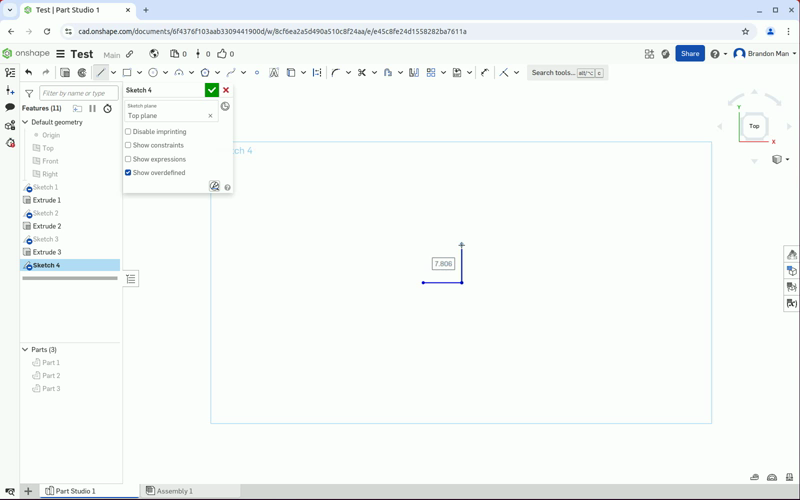
mouse_move(491, 244)
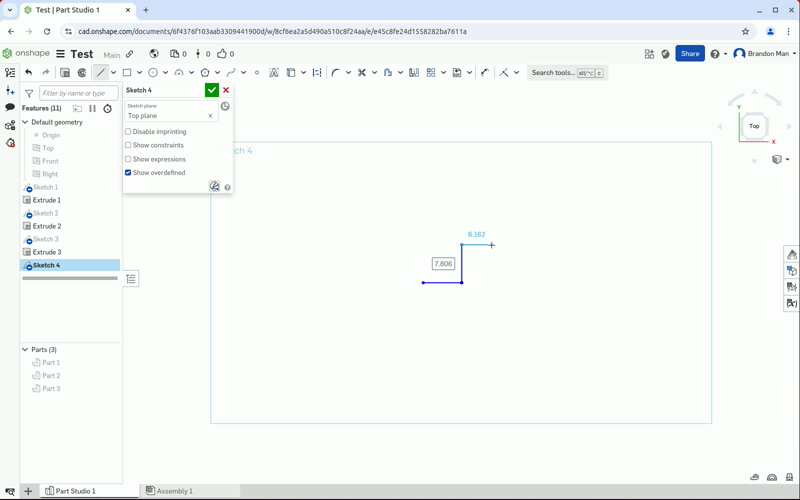
mouse_move(423, 244)
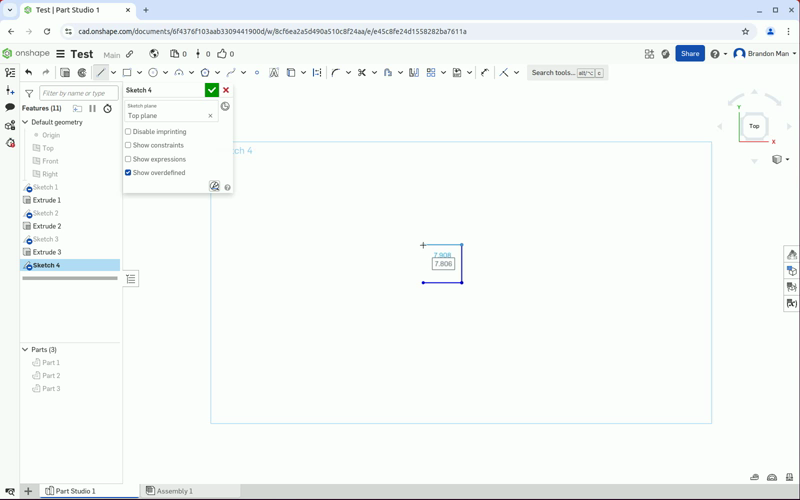
click(423, 244)
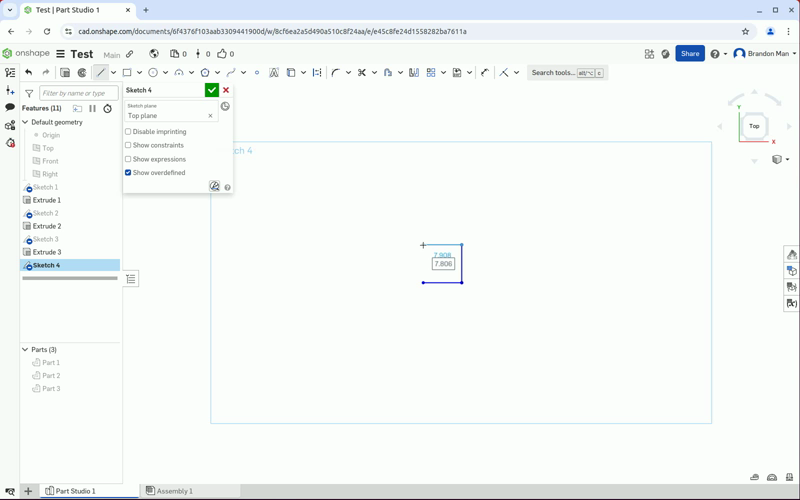
key_up(shift)
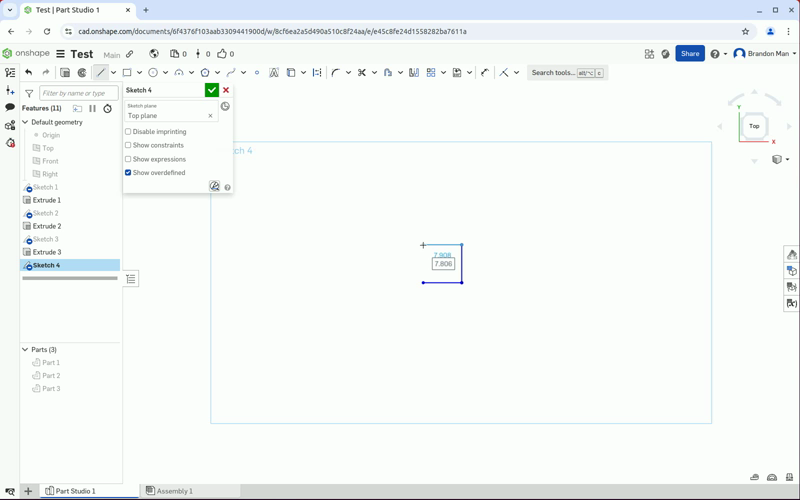
mouse_move(453, 244)
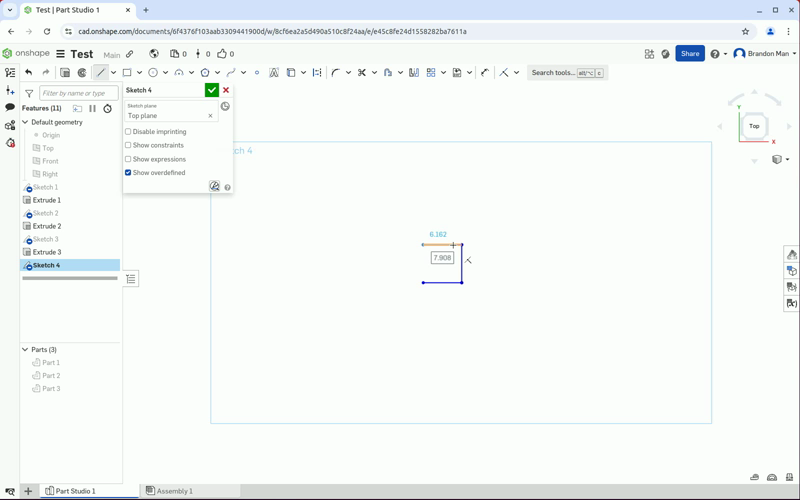
key_down(shift)
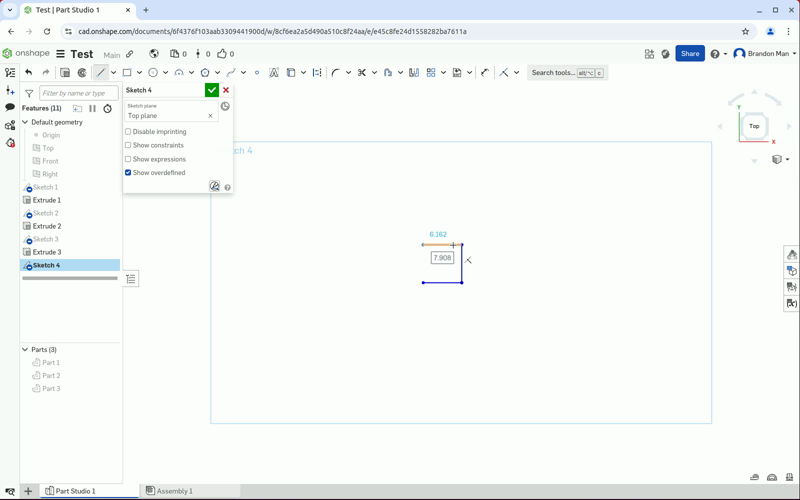
mouse_move(423, 282)
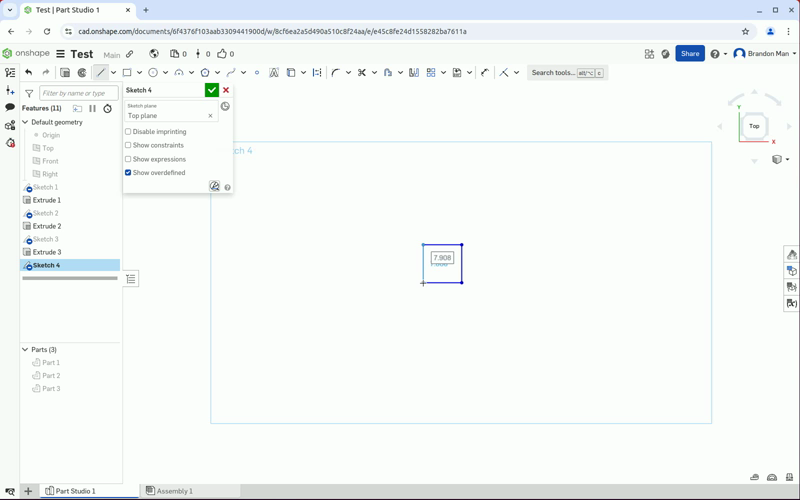
key_up(shift)
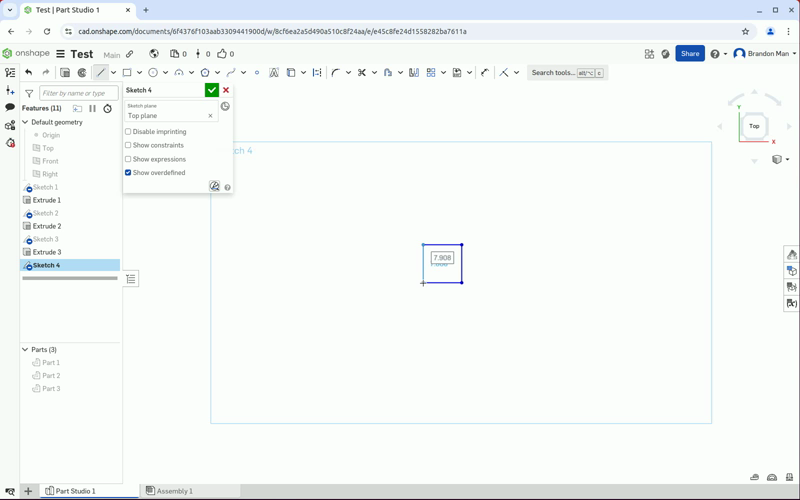
click(423, 282)
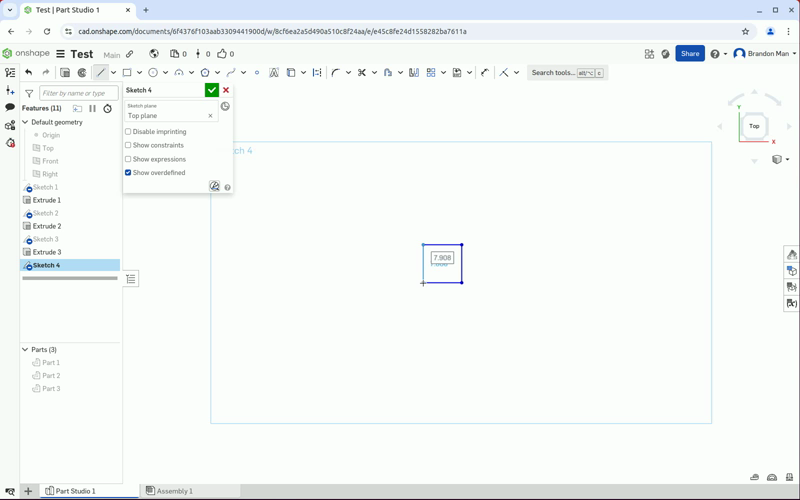
key(esc)
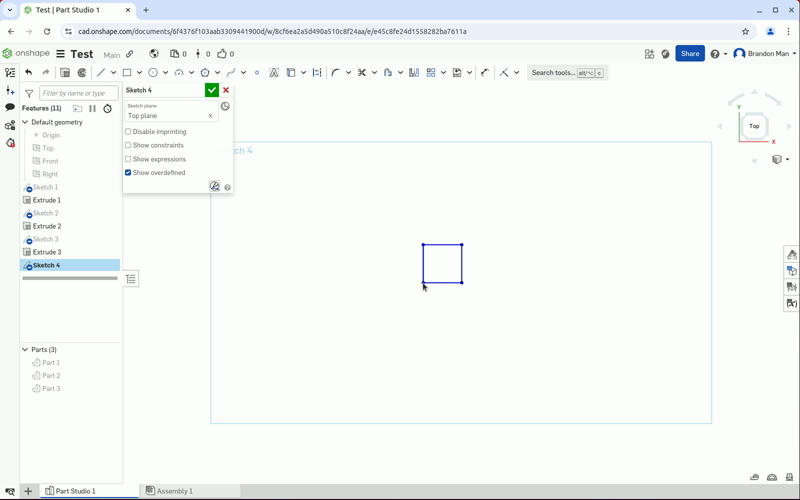
mouse_move(437, 256)
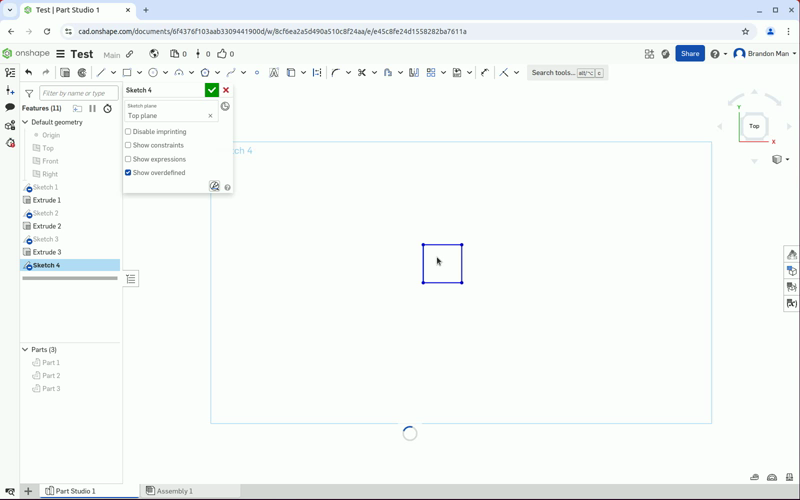
scroll(6)
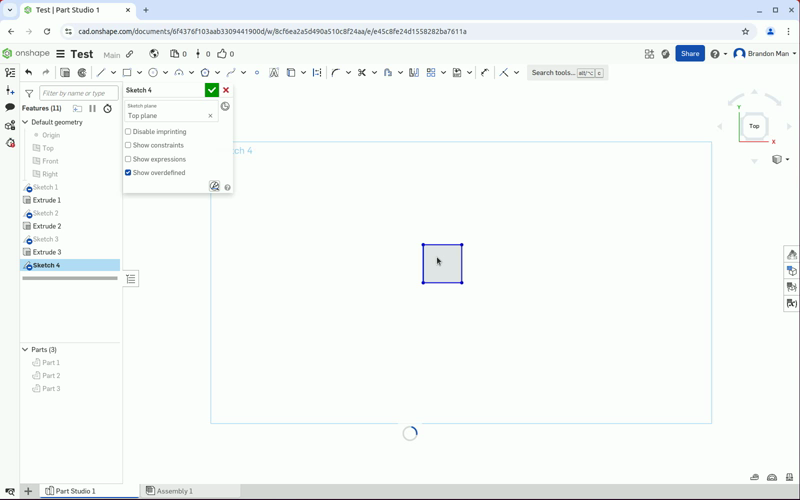
scroll(6)
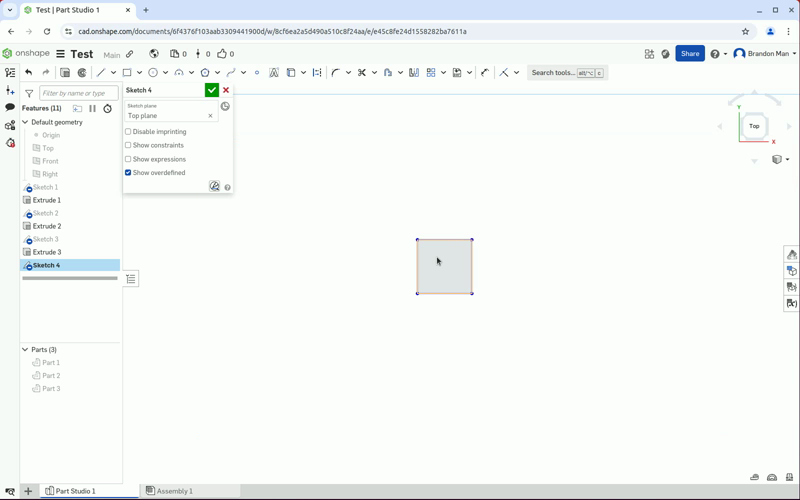
scroll(6)
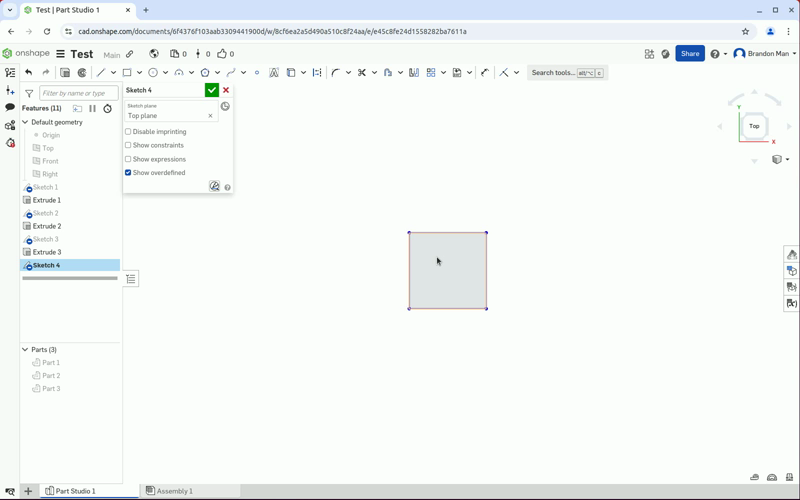
scroll(6)
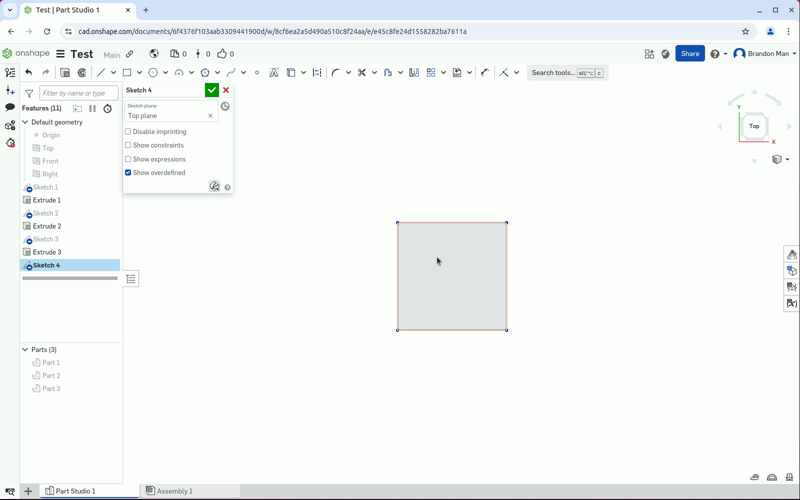
scroll(6)
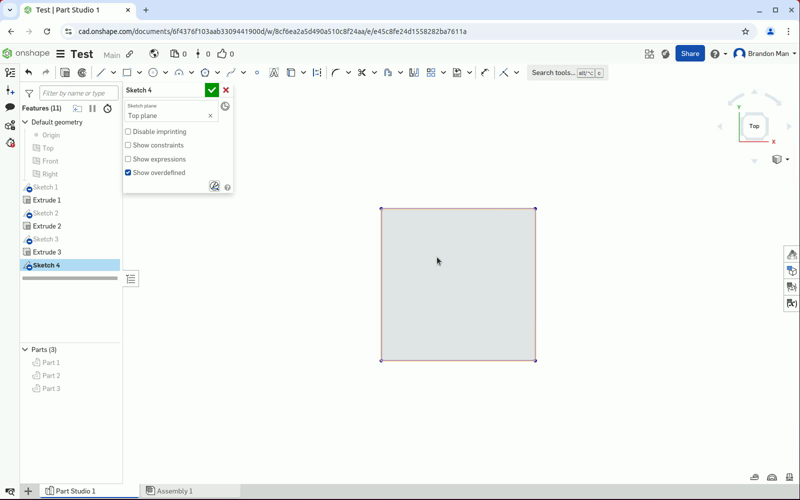
scroll(6)
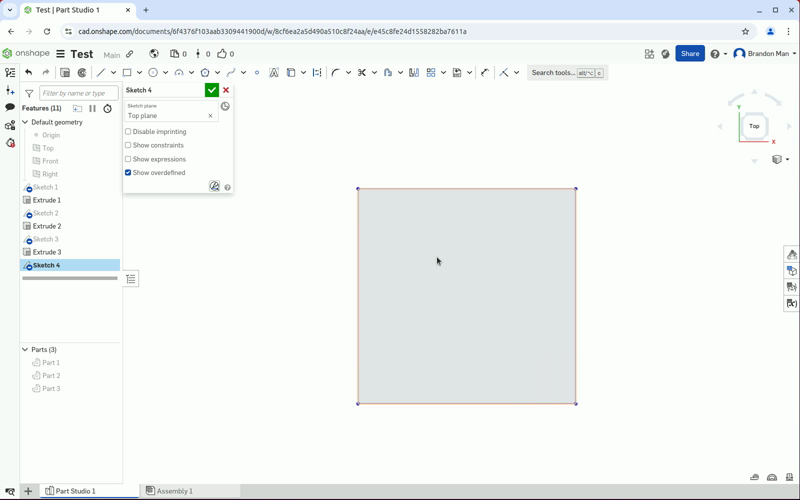
scroll(6)
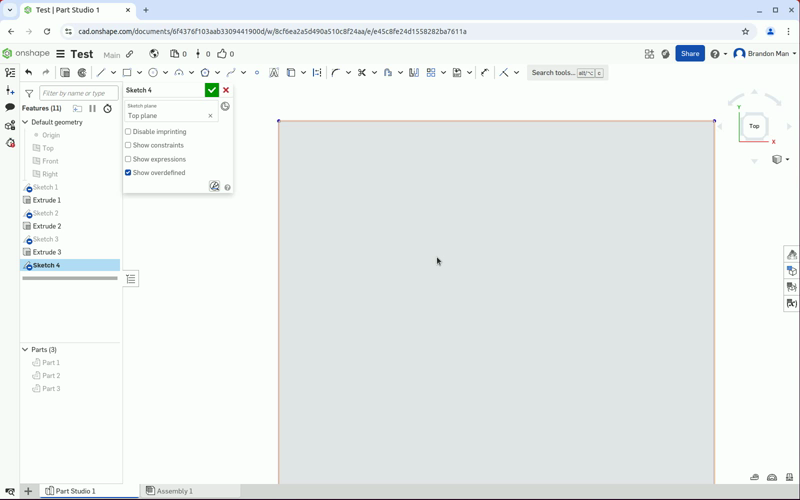
click(437, 256)
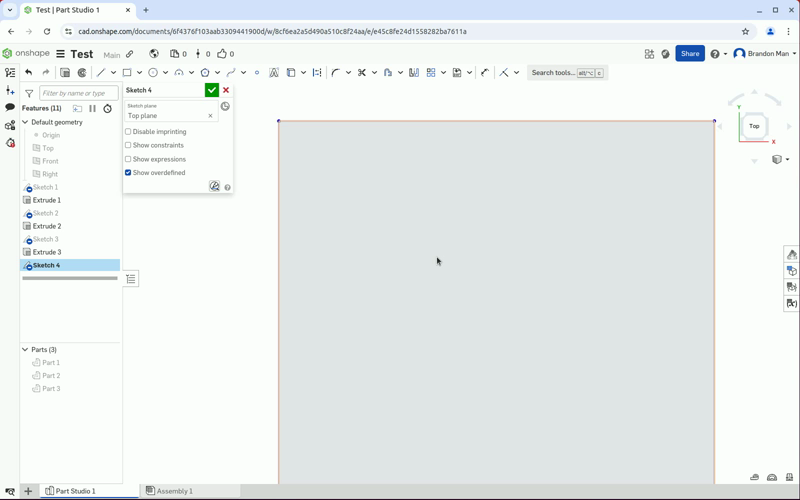
scroll(-6)
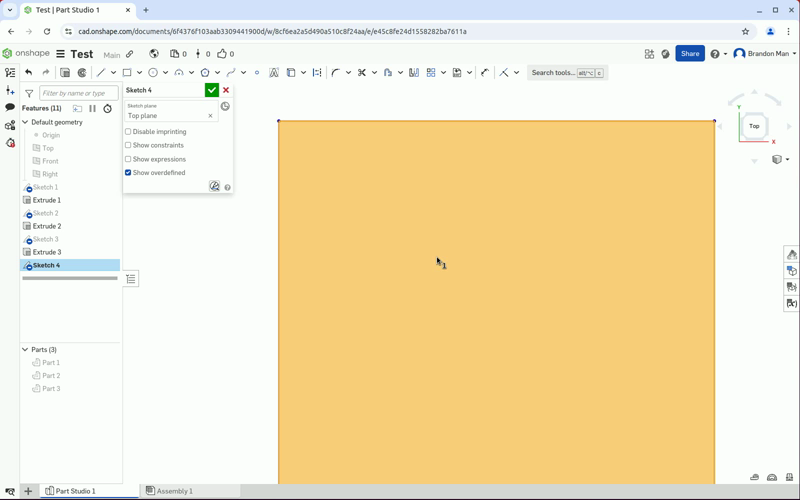
scroll(-6)
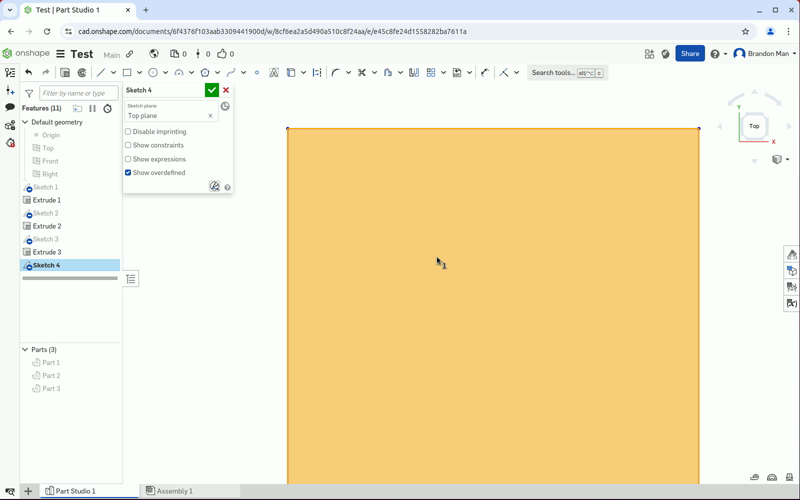
scroll(-6)
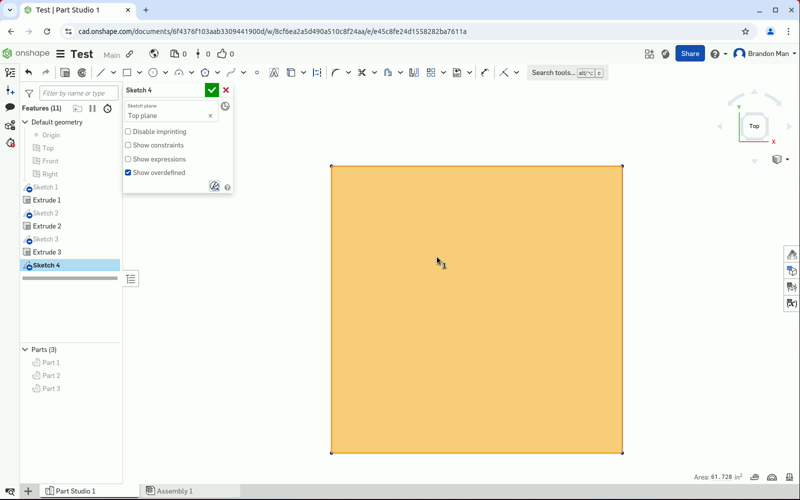
scroll(-6)
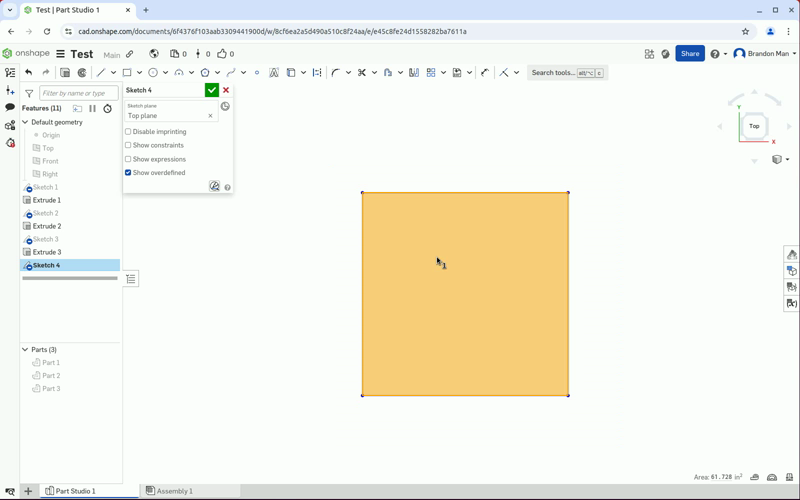
scroll(-6)
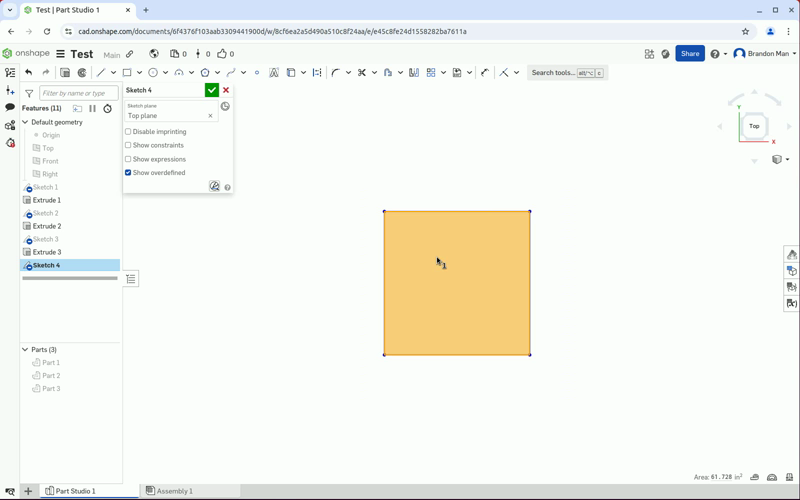
scroll(-6)
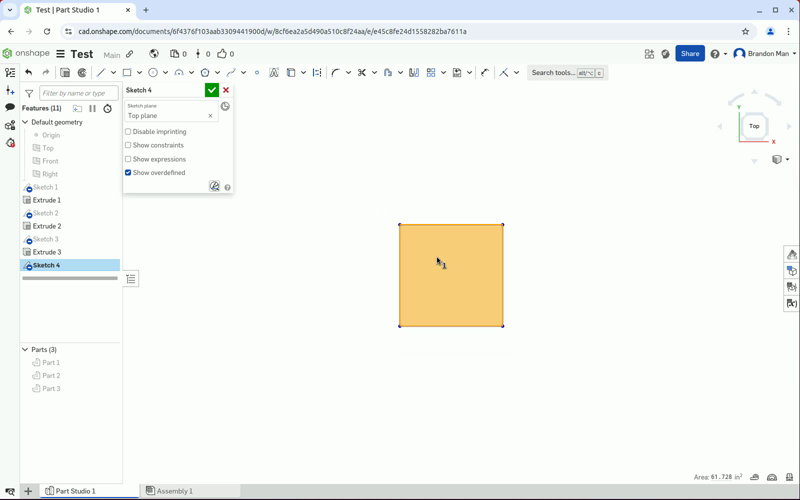
scroll(-6)
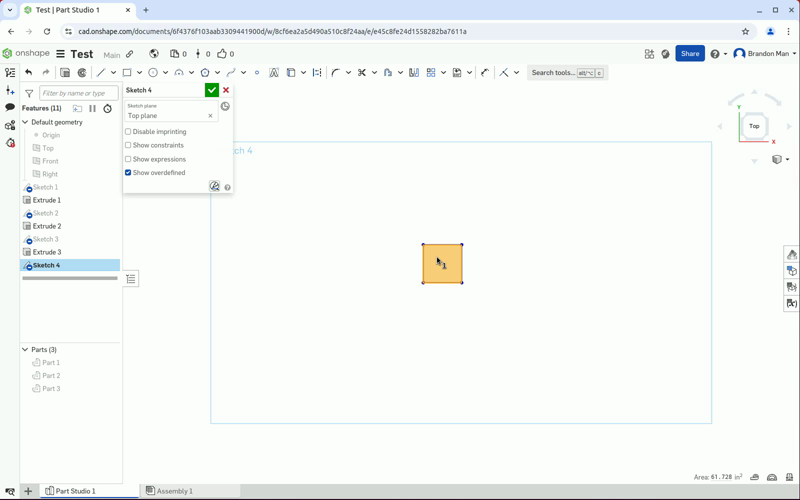
mouse_move(73, 352)
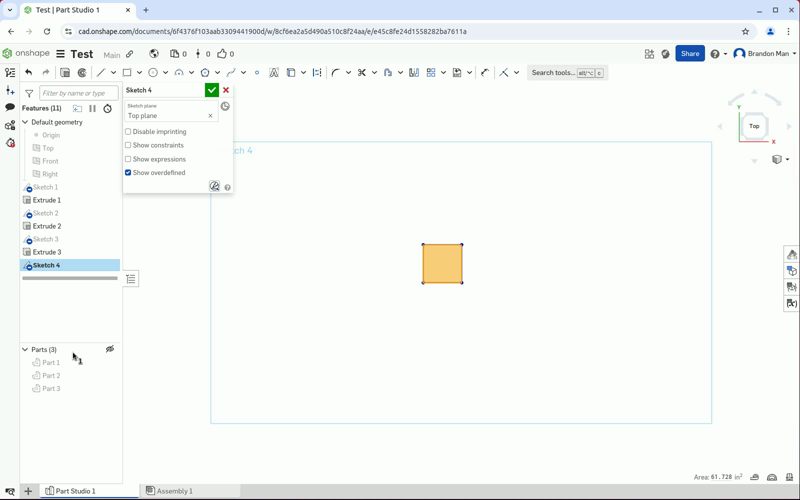
key(shift+y)
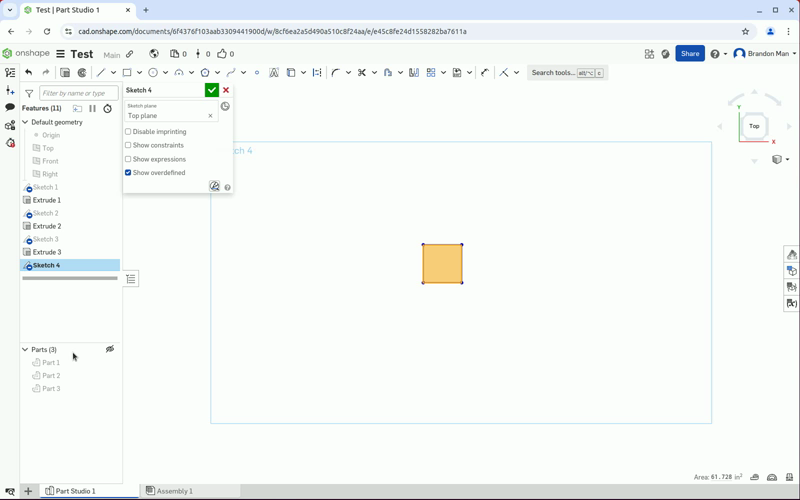
key(shift+e)
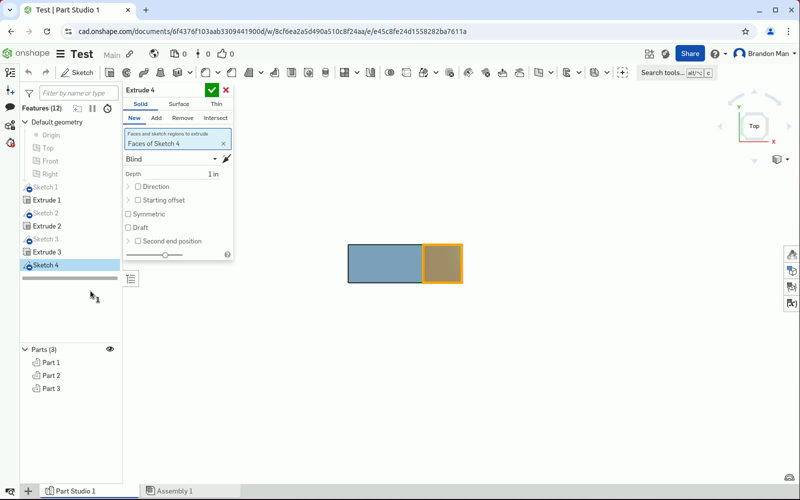
mouse_move(143, 106)
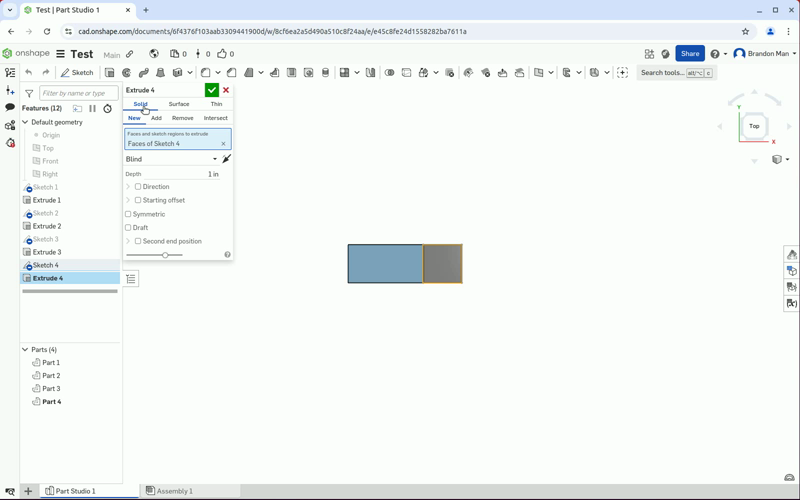
click(143, 106)
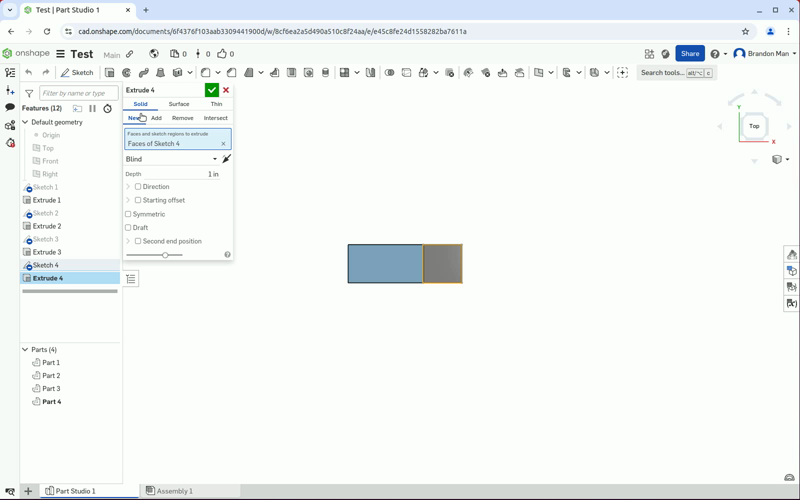
mouse_move(137, 120)
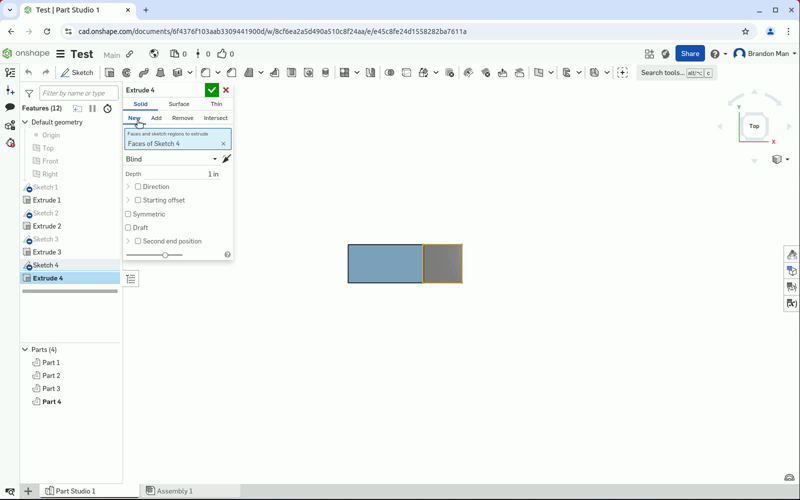
click(137, 120)
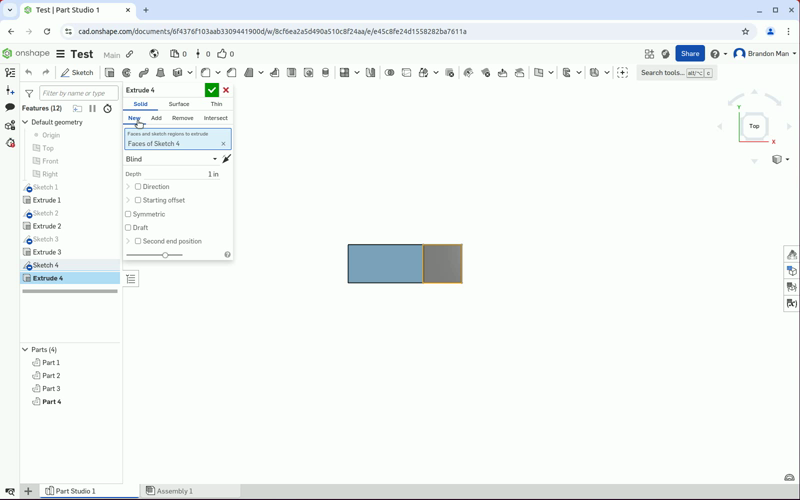
key(tab, 4)
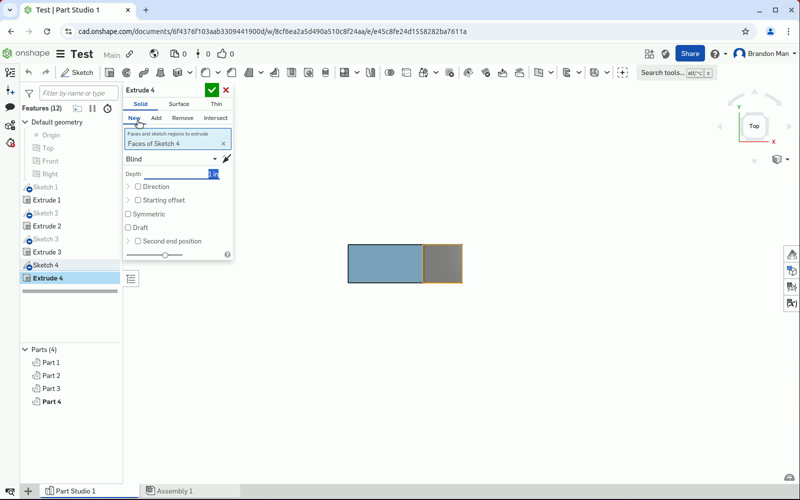
text(1.444)
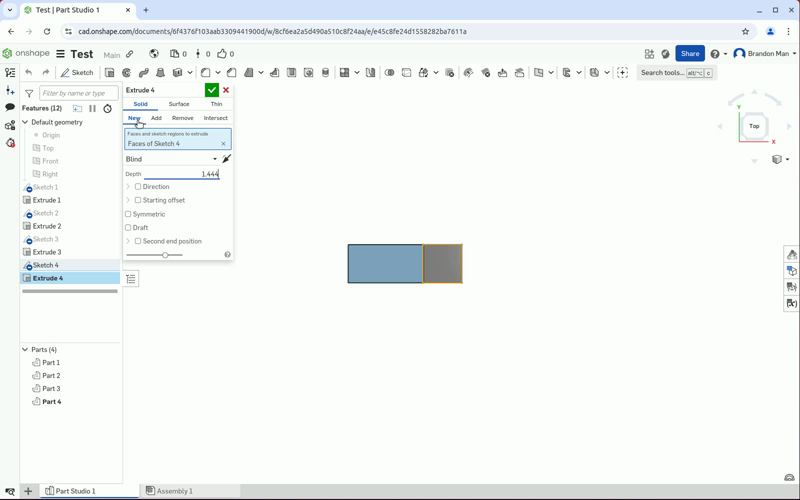
key(enter)
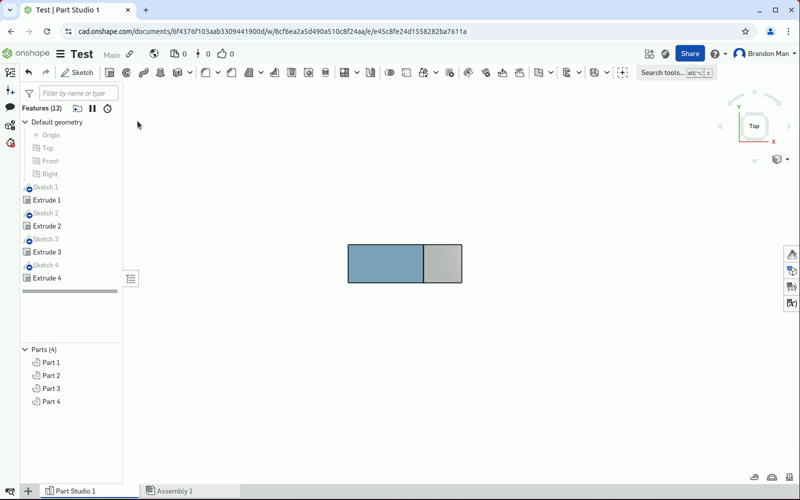
key(shift+h)
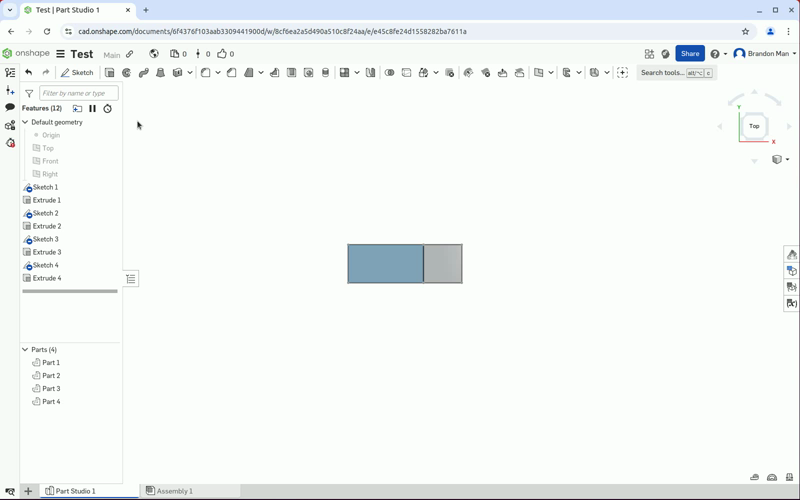
key(shift+h)
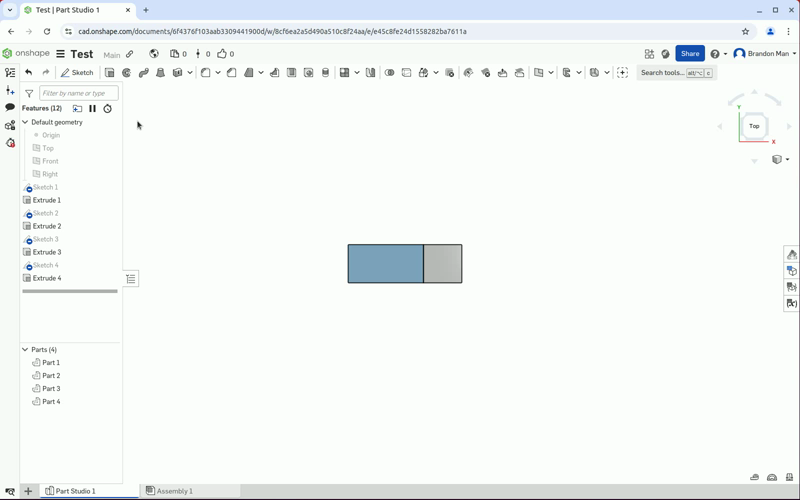
mouse_move(73, 189)
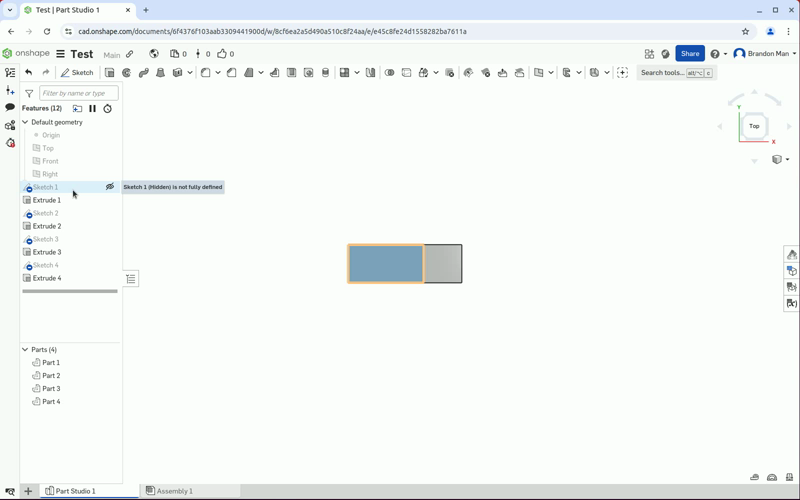
click(73, 189)
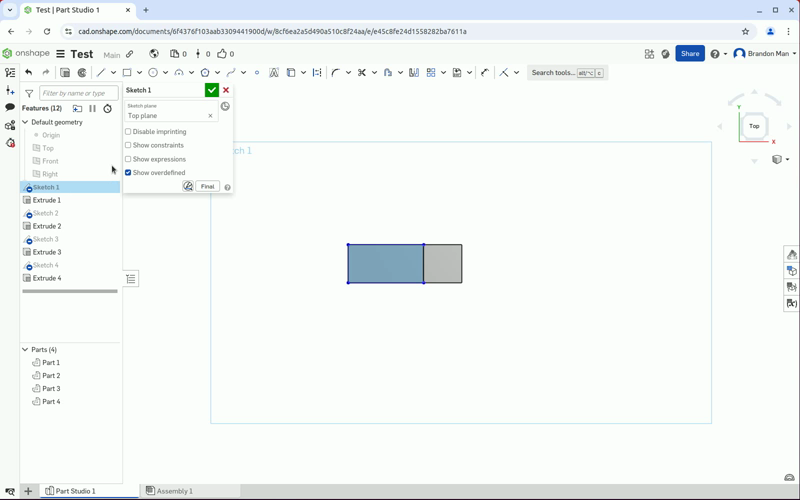
mouse_move(229, 92)
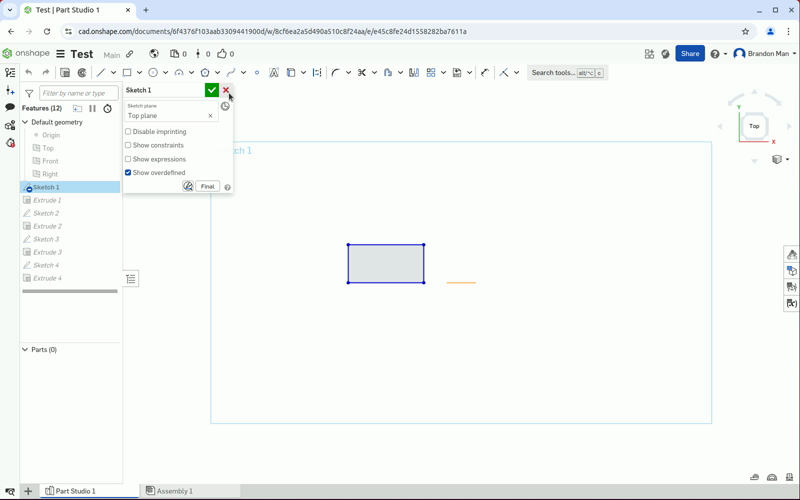
click(229, 92)
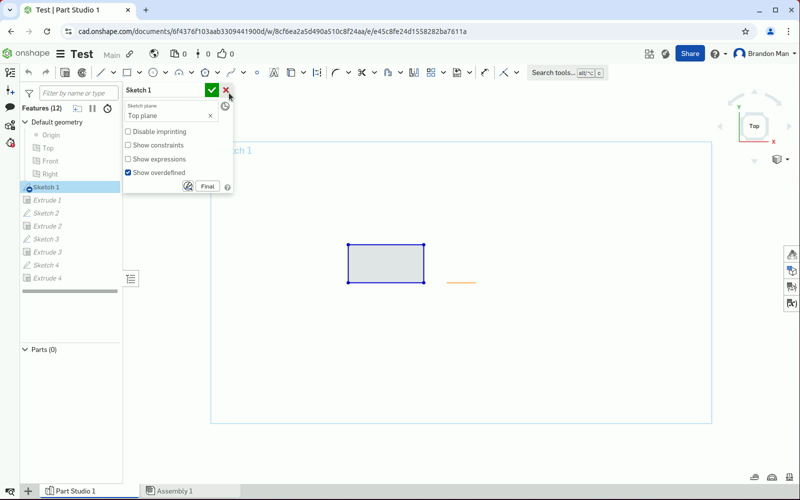
key(shift+s)
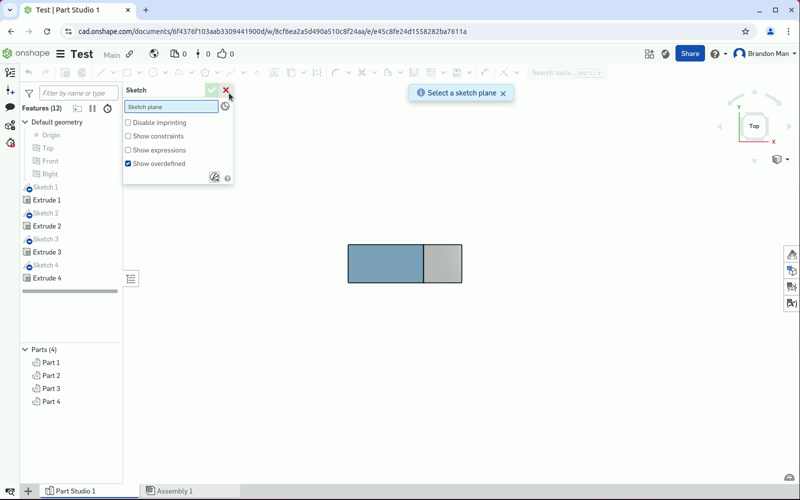
mouse_move(73, 150)
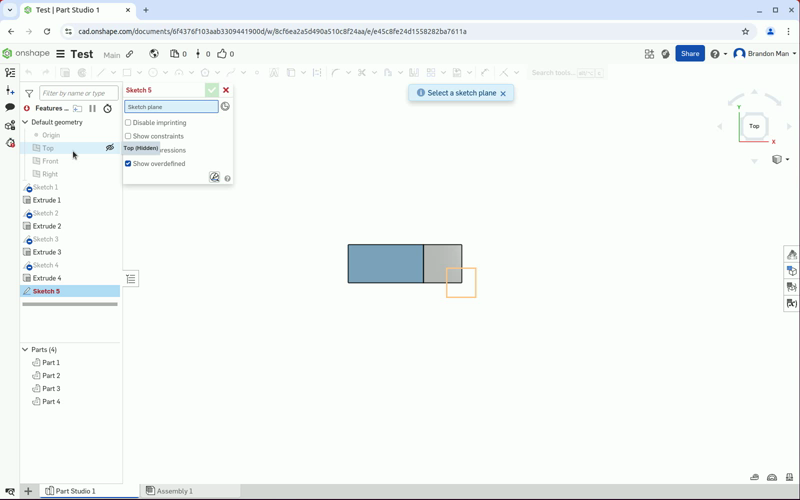
click(73, 150)
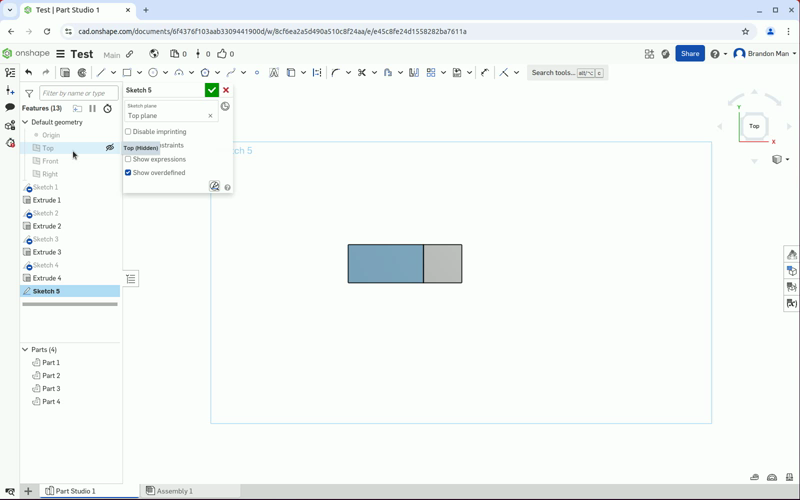
mouse_move(73, 352)
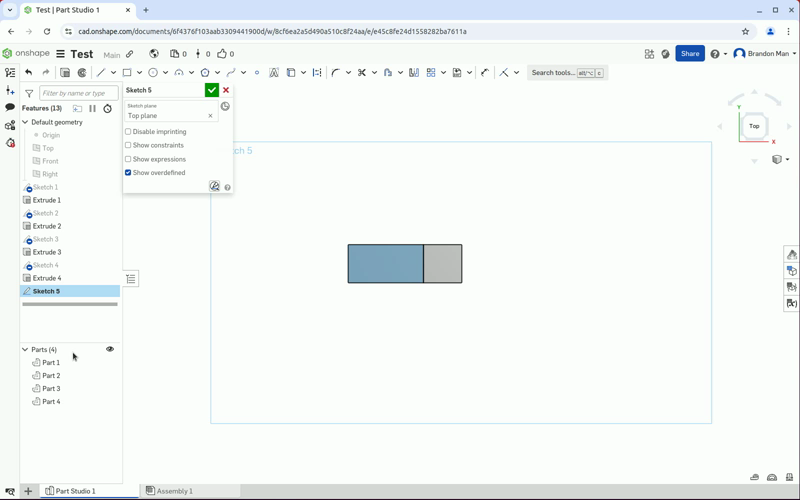
key(y)
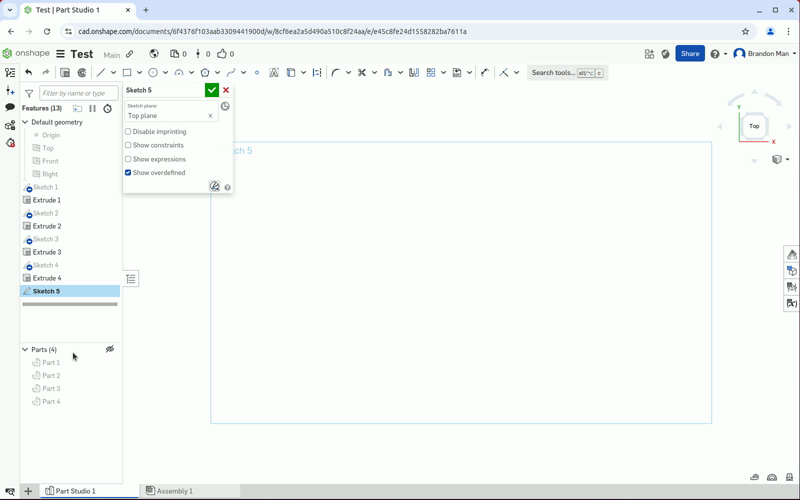
key(l)
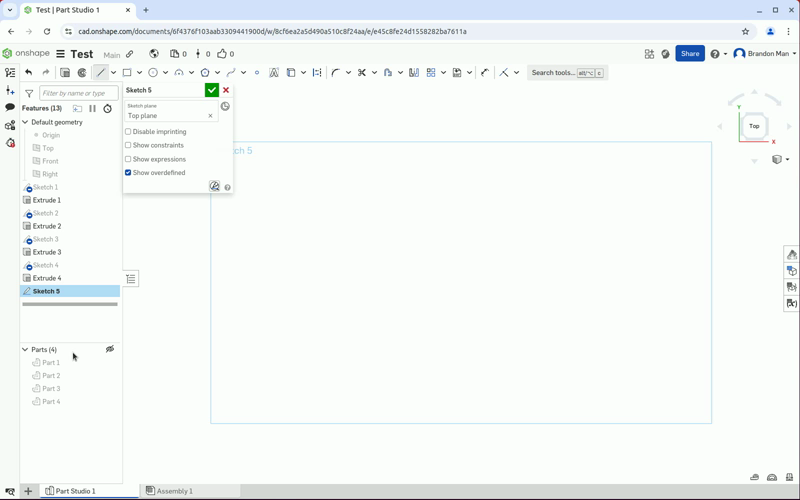
key_down(shift)
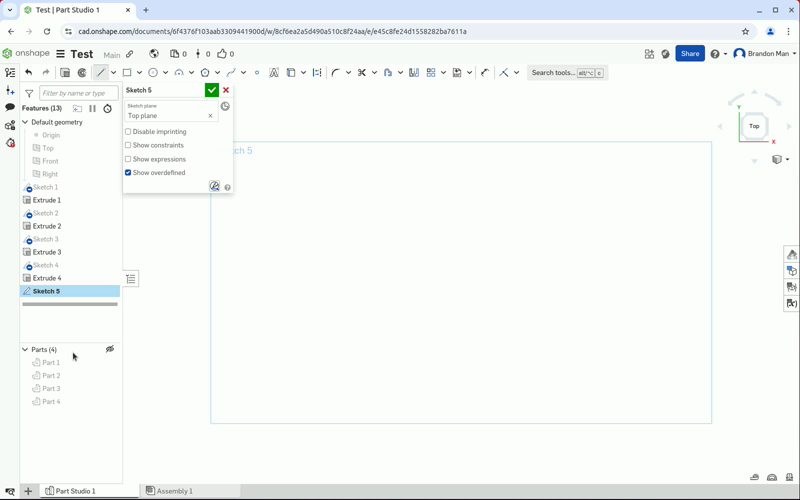
mouse_move(423, 245)
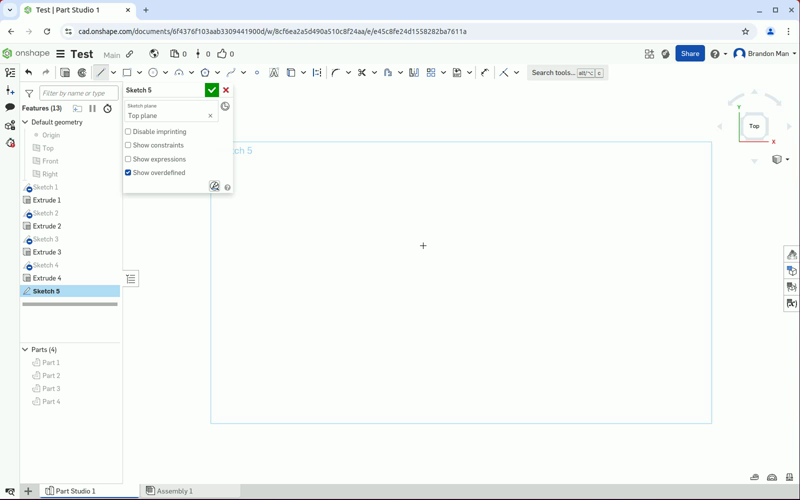
click(423, 245)
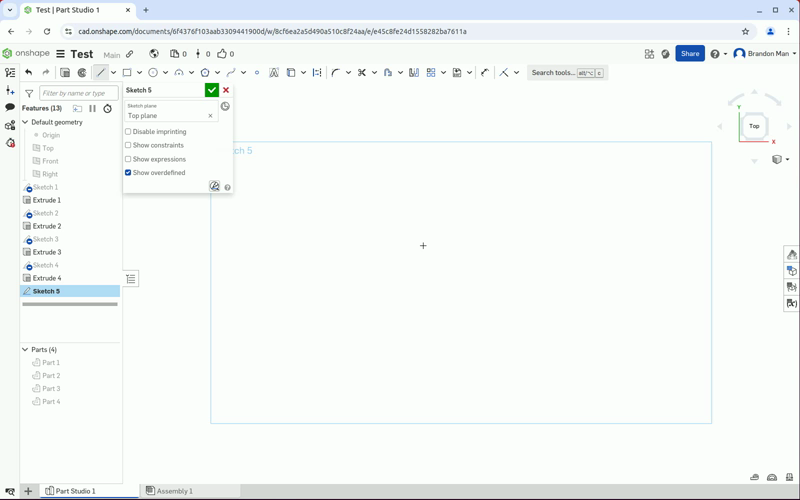
key_up(shift)
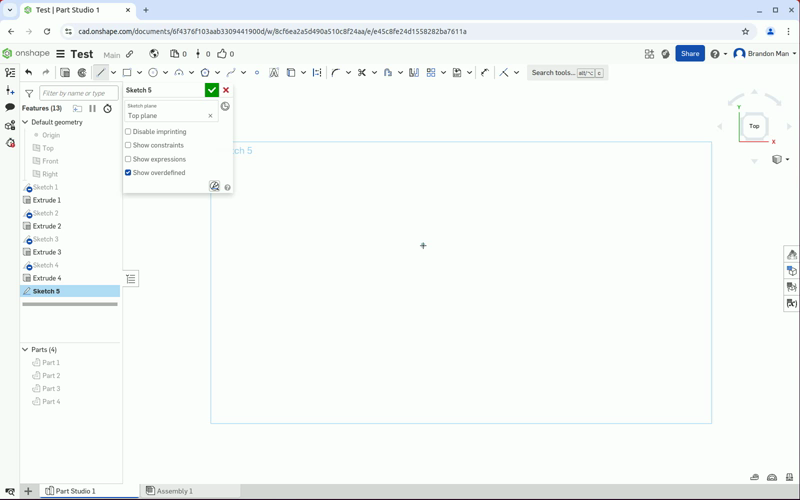
key_down(shift)
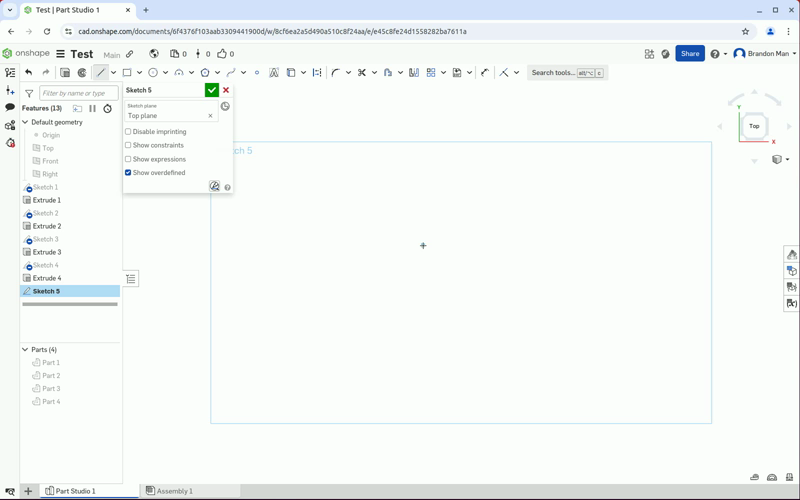
mouse_move(453, 245)
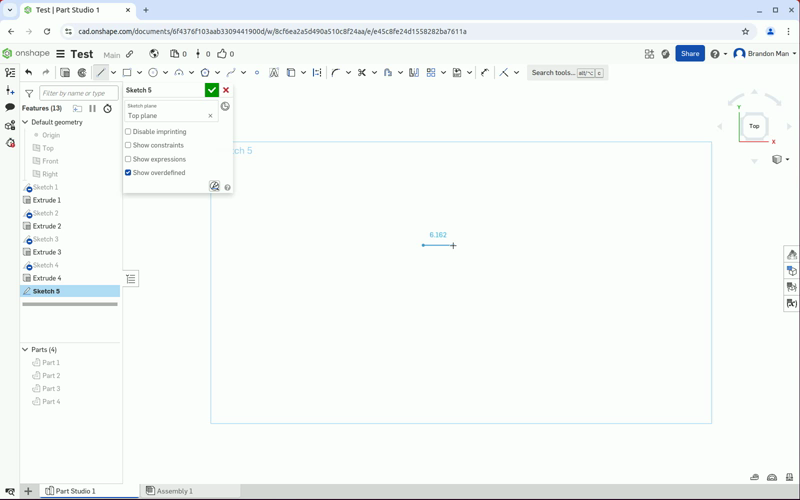
mouse_move(461, 245)
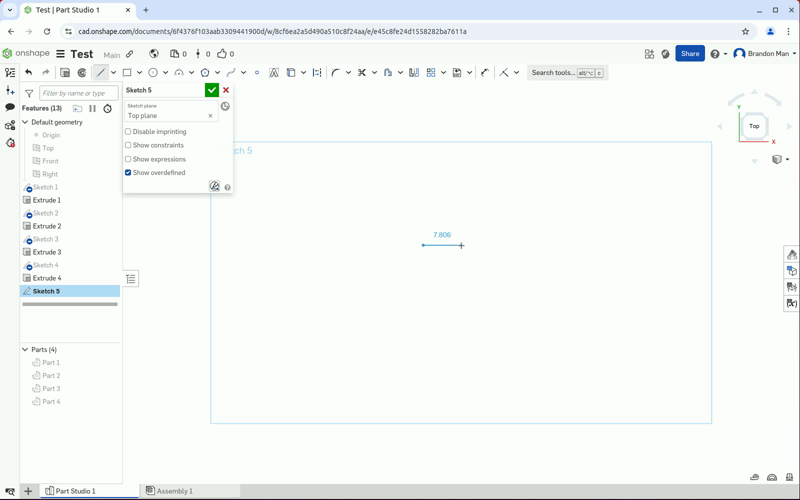
click(461, 245)
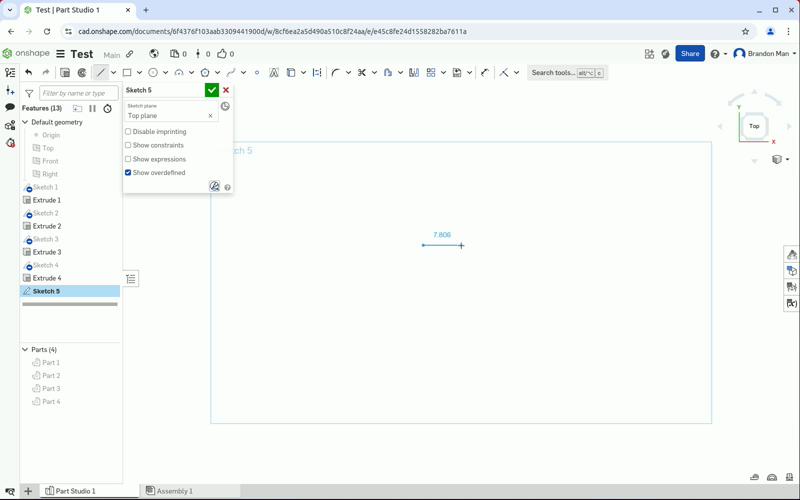
key_up(shift)
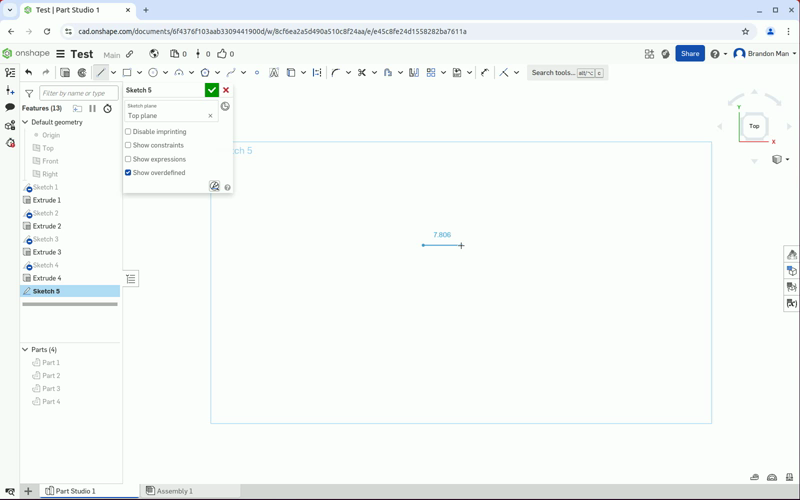
key_down(shift)
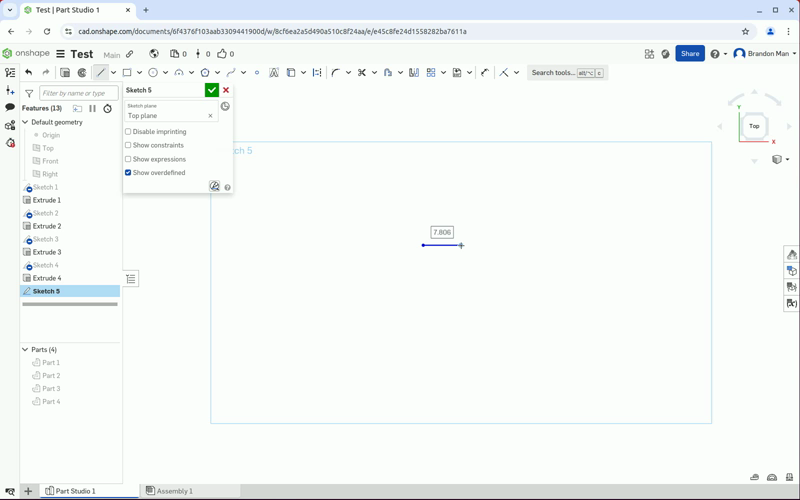
mouse_move(461, 170)
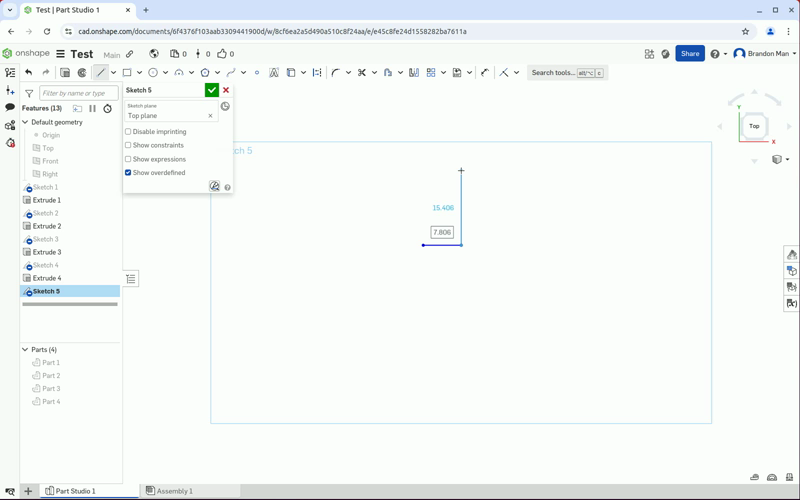
click(461, 170)
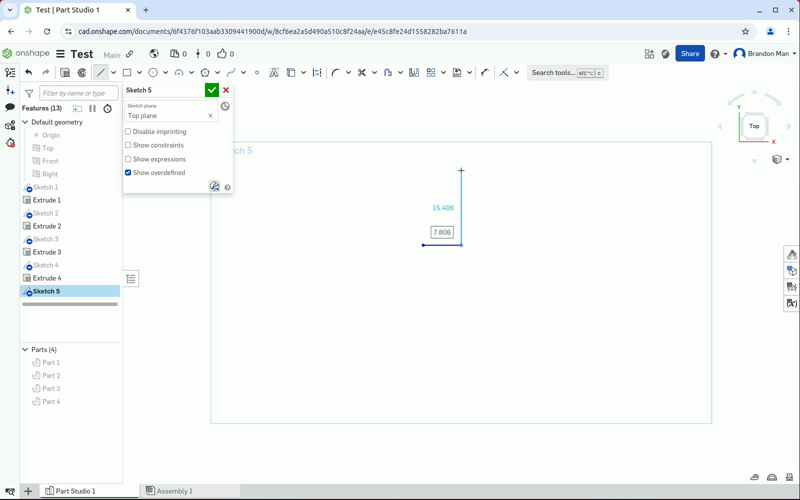
key_up(shift)
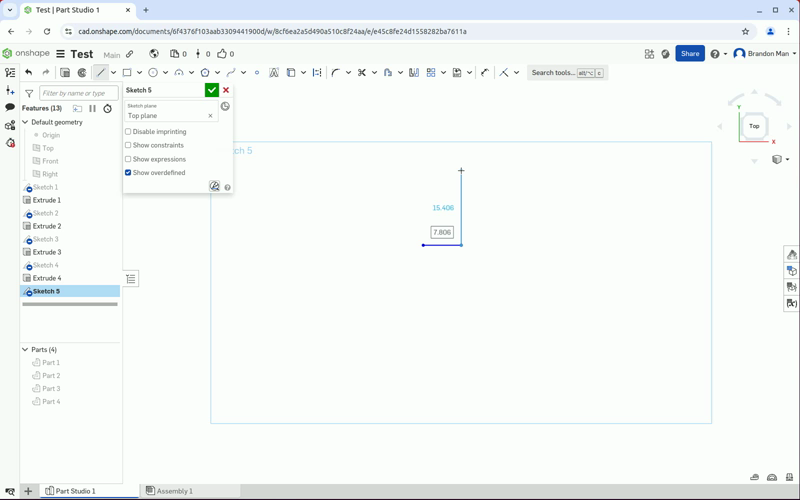
key_down(shift)
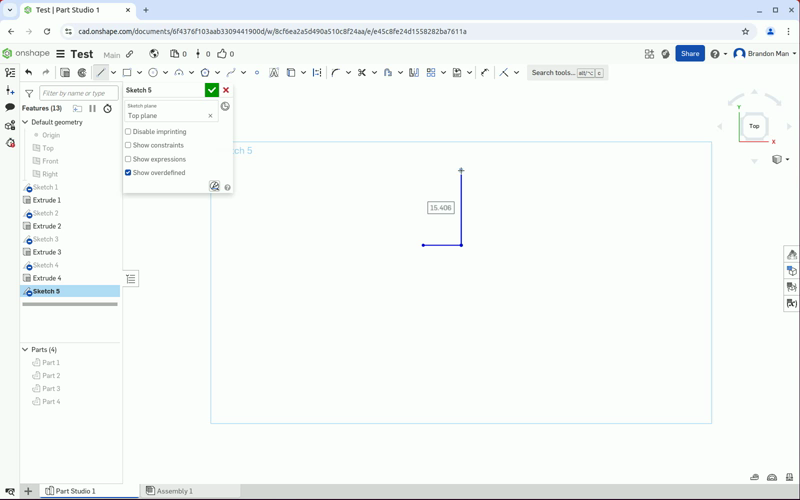
mouse_move(491, 170)
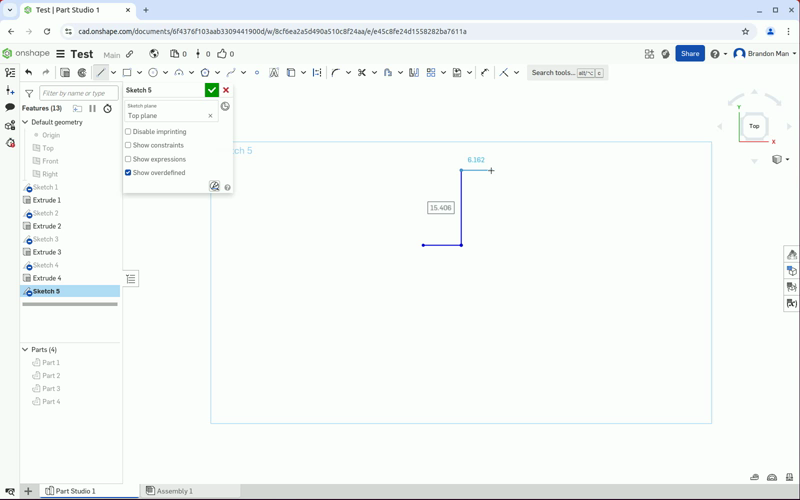
mouse_move(423, 170)
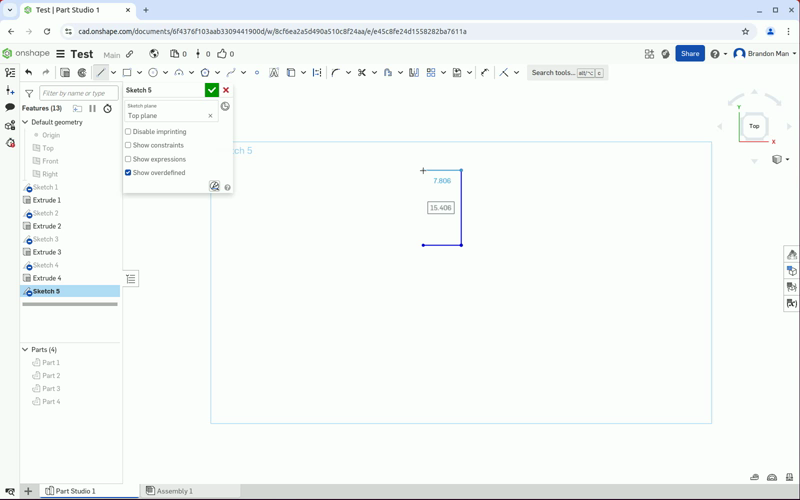
click(423, 170)
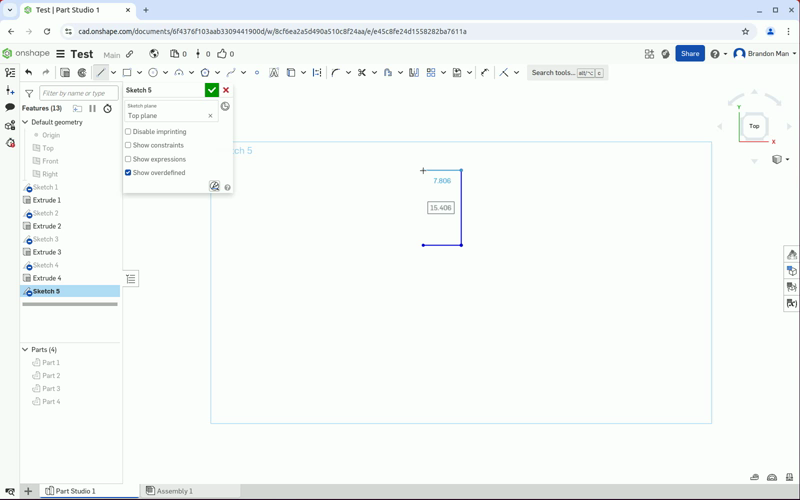
key_up(shift)
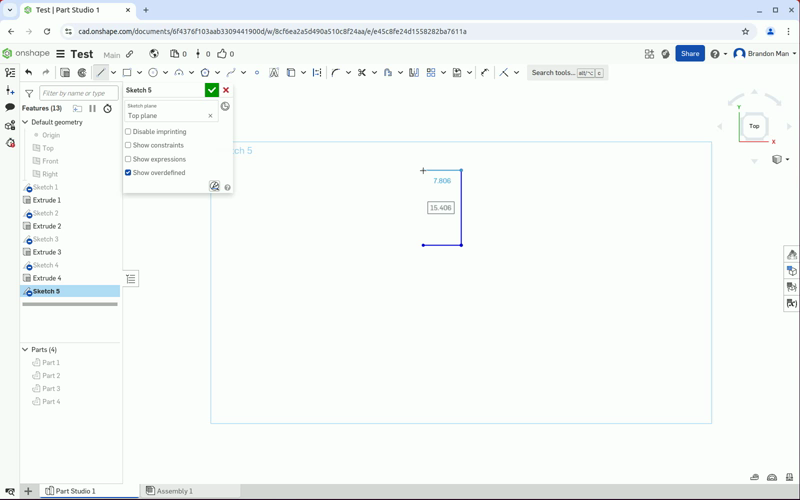
key_down(shift)
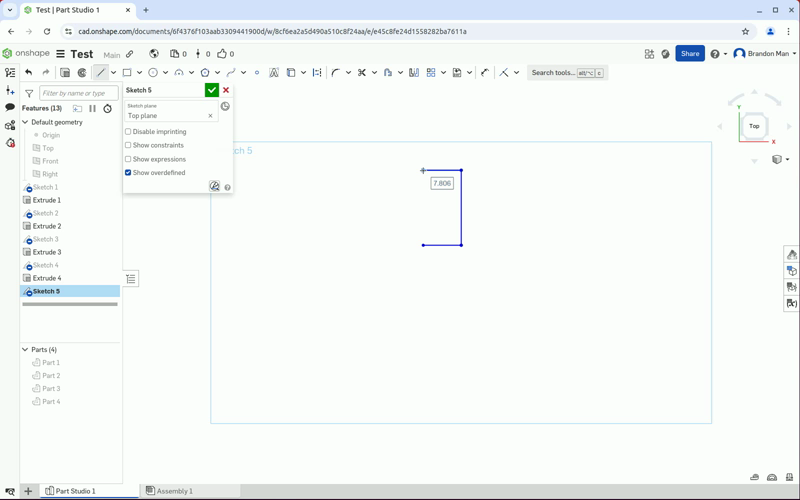
mouse_move(423, 245)
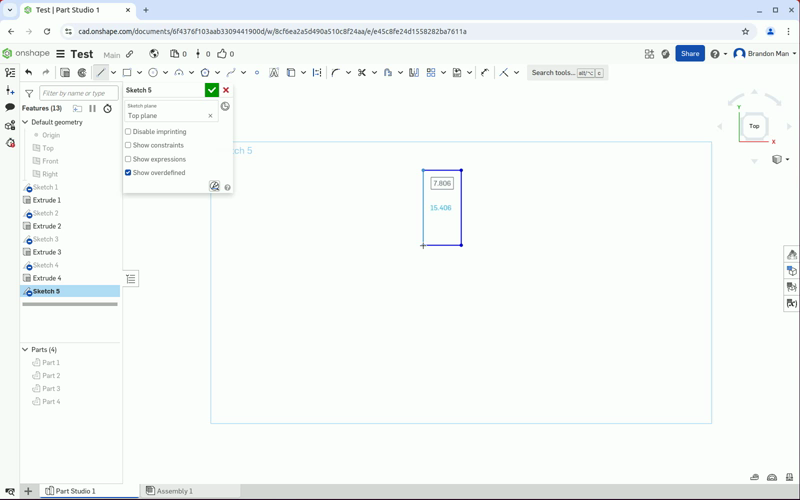
key_up(shift)
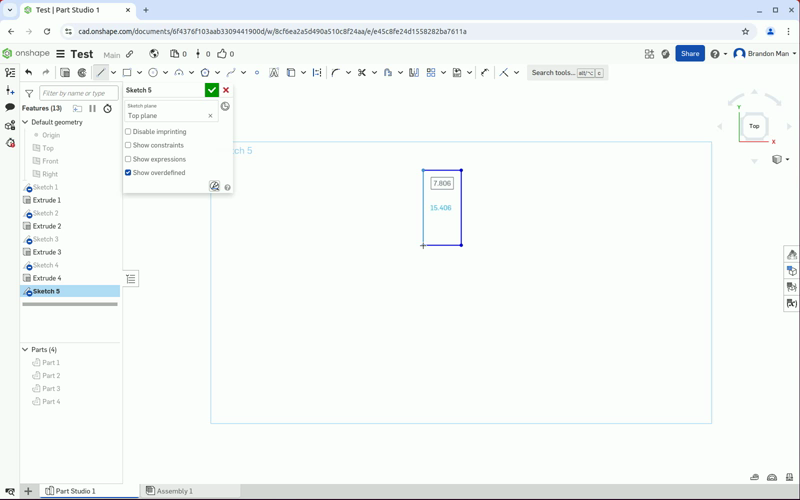
click(423, 245)
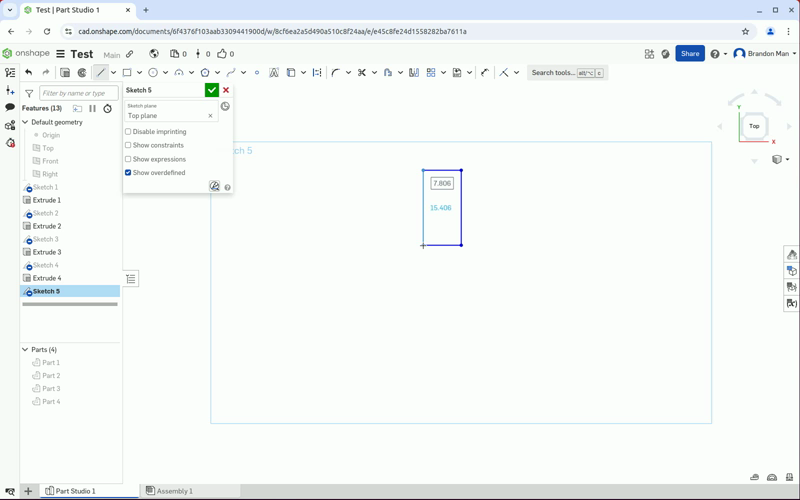
key(esc)
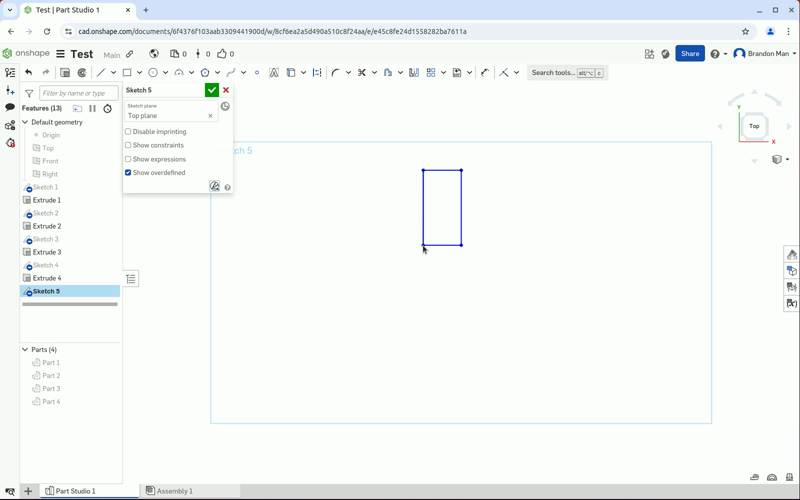
mouse_move(454, 223)
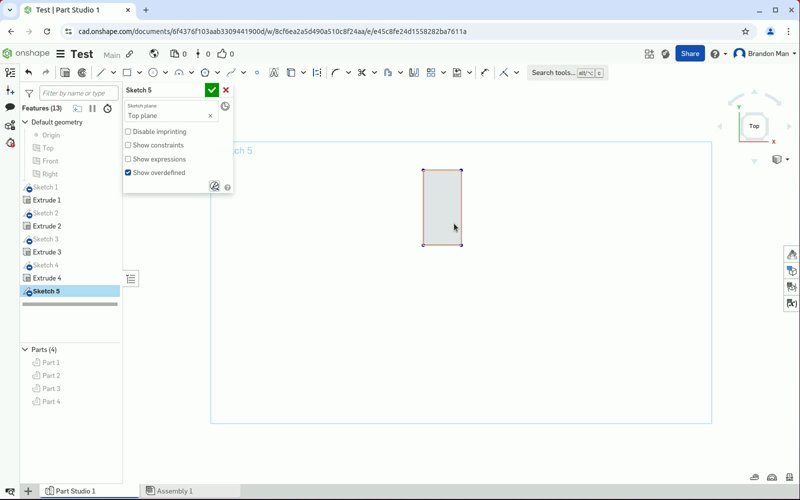
click(454, 223)
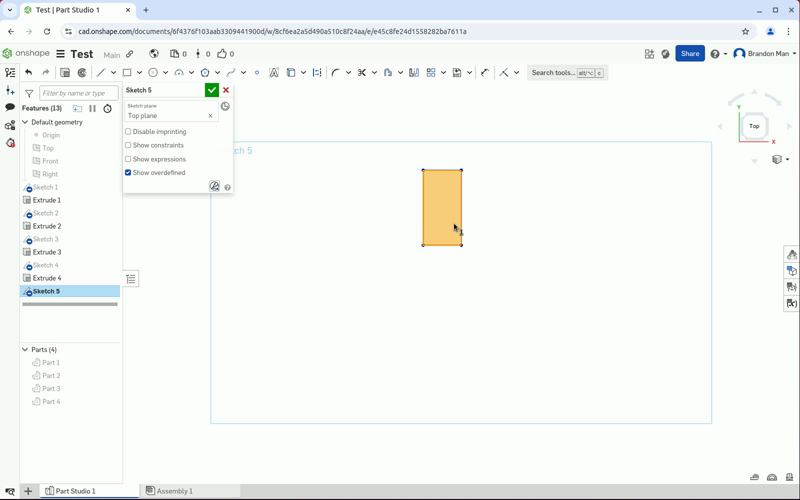
mouse_move(73, 352)
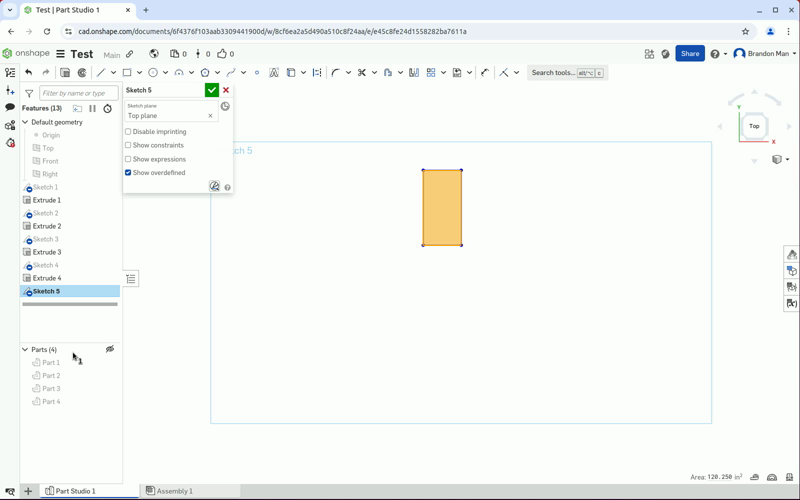
key(shift+y)
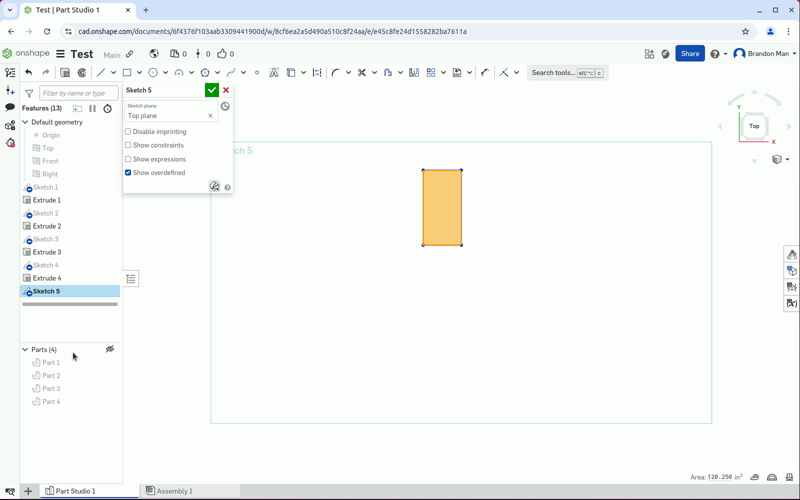
key(shift+e)
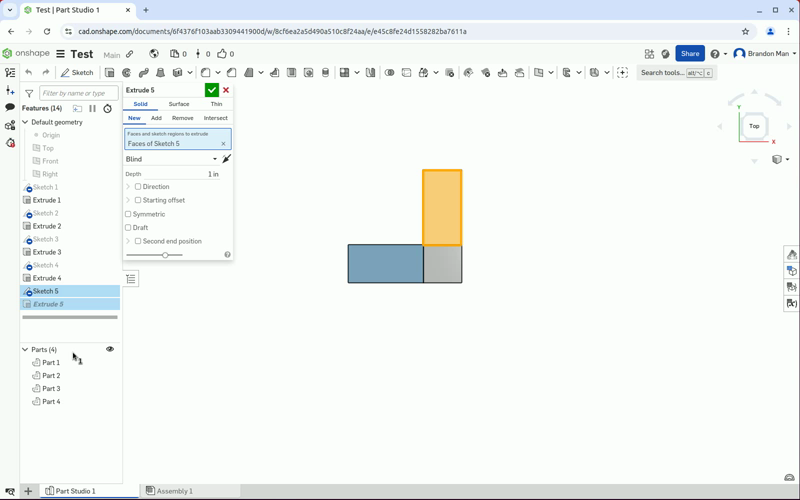
mouse_move(143, 106)
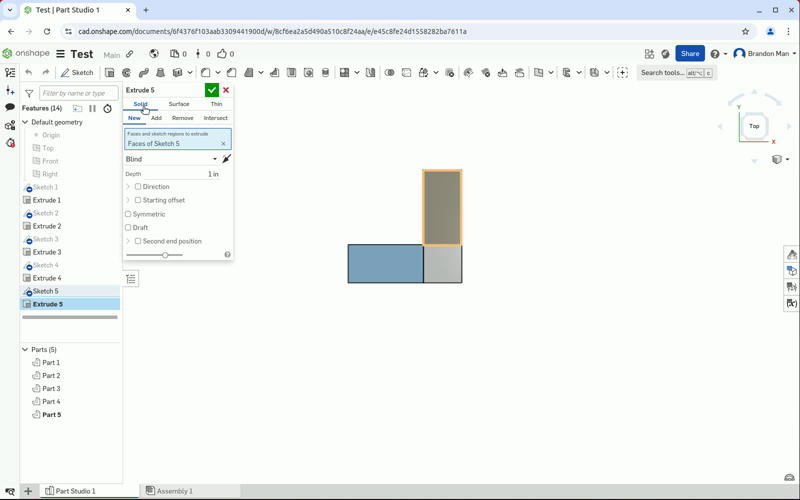
click(143, 106)
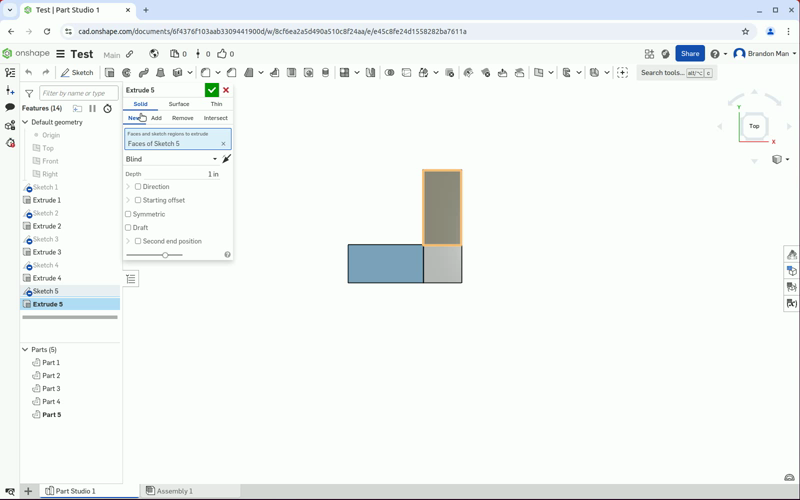
mouse_move(137, 120)
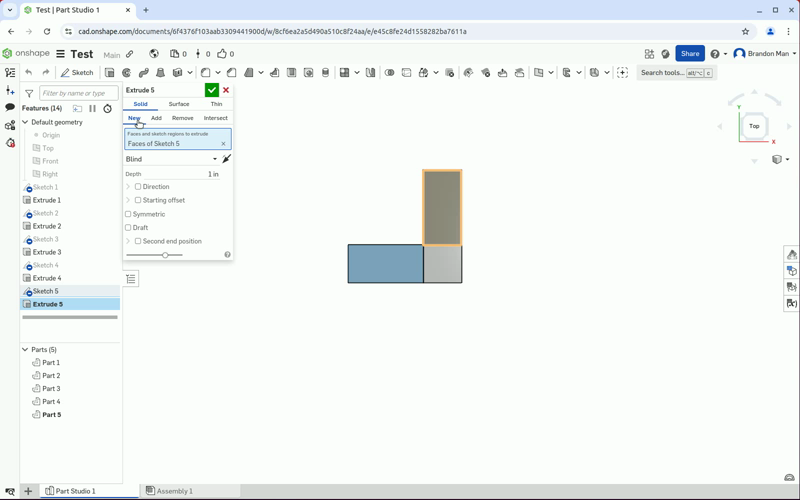
click(137, 120)
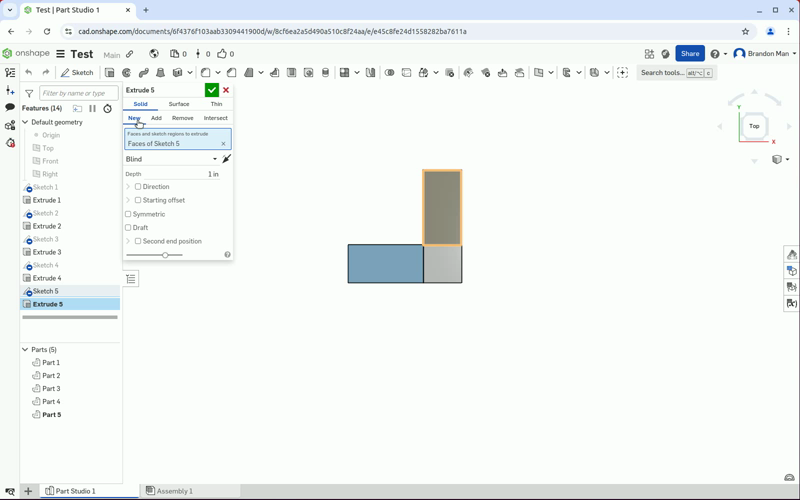
key(tab, 4)
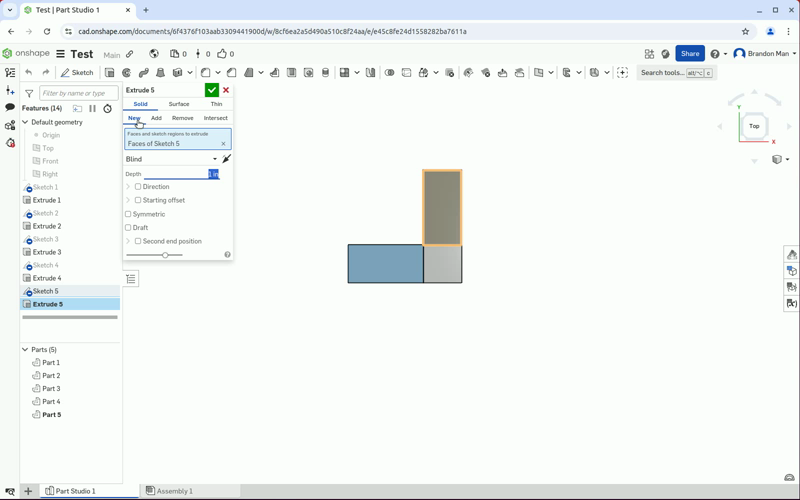
text(1.444)
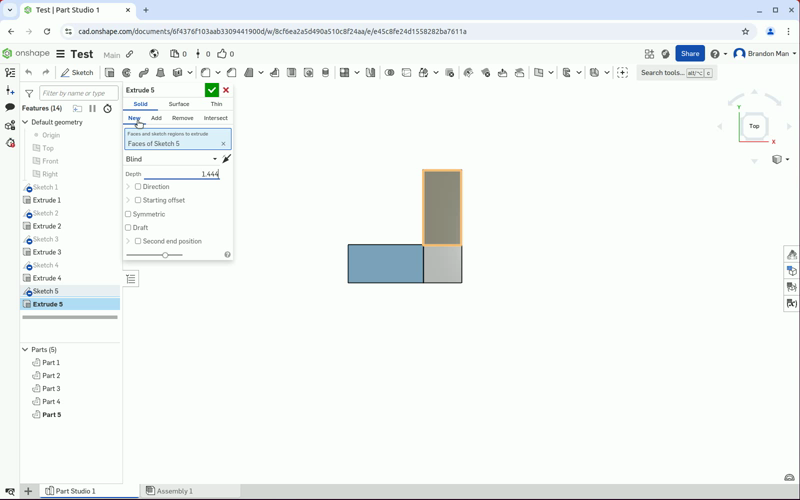
key(enter)
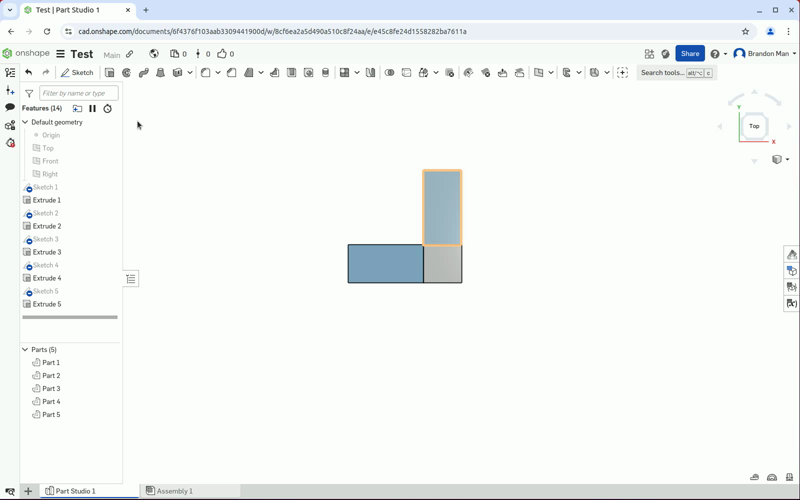
key(shift+h)
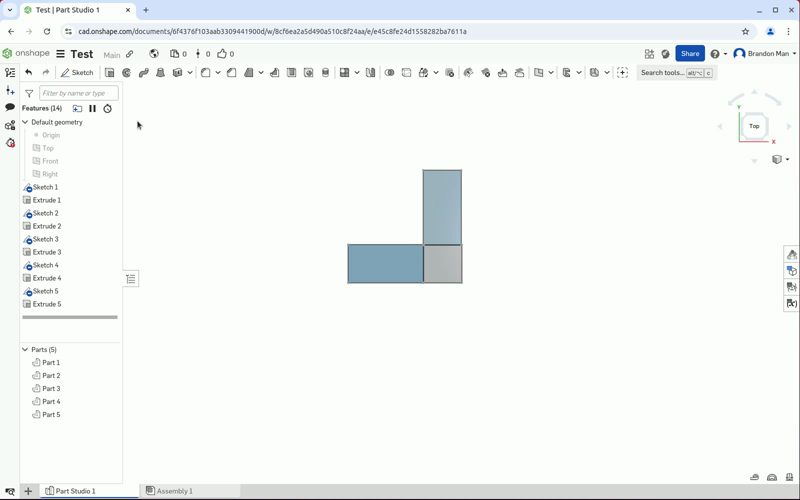
key(shift+h)
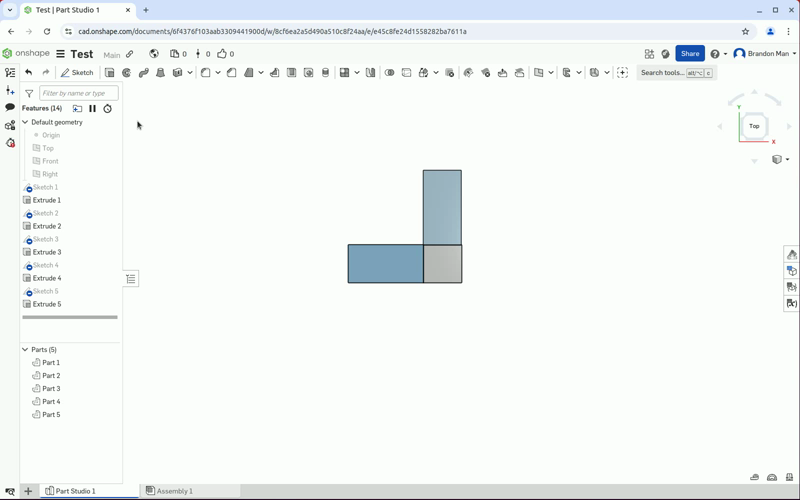
mouse_move(73, 189)
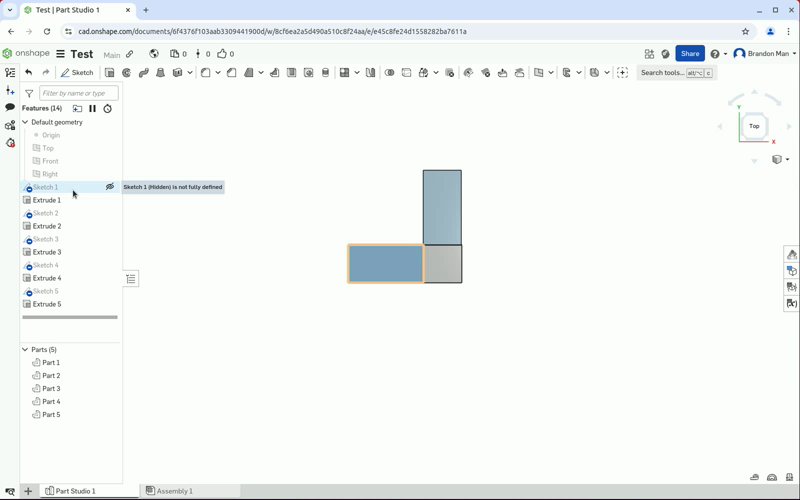
click(73, 189)
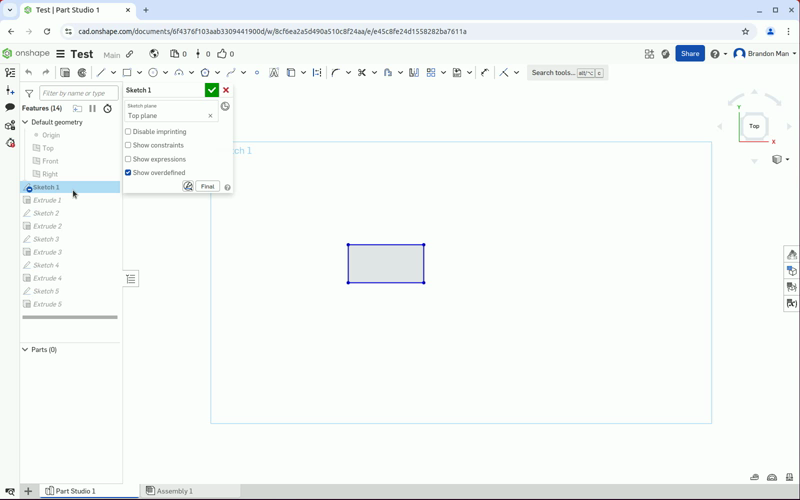
mouse_move(229, 92)
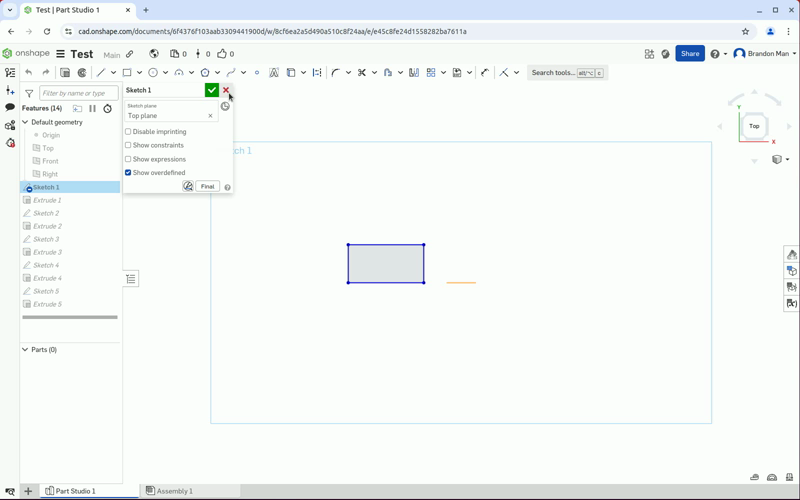
click(229, 92)
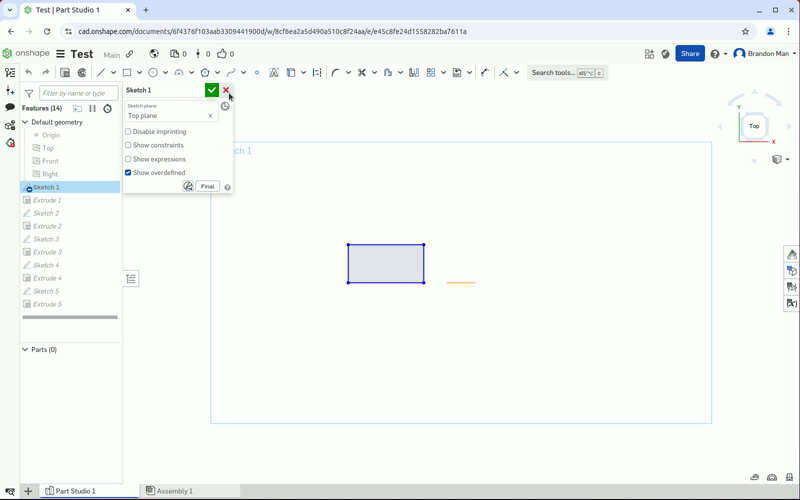
key(shift+s)
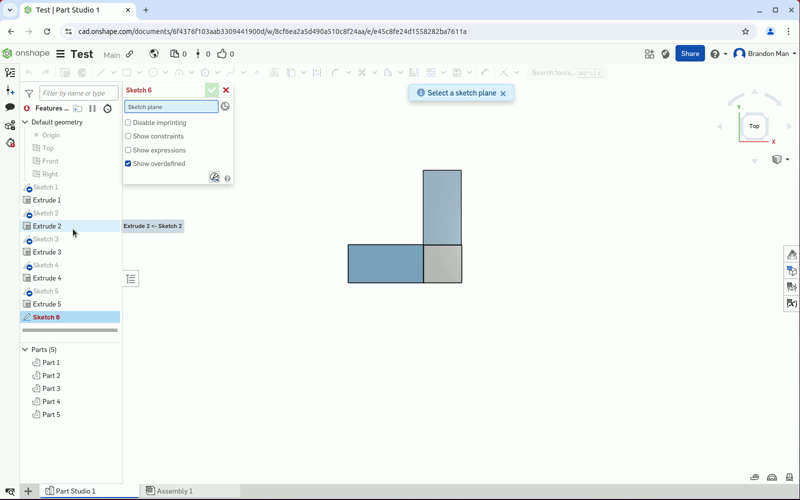
scroll(3)
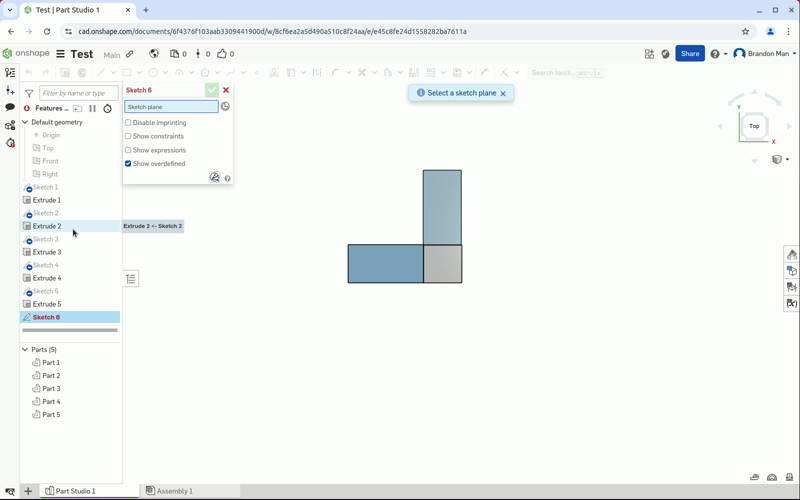
mouse_move(73, 150)
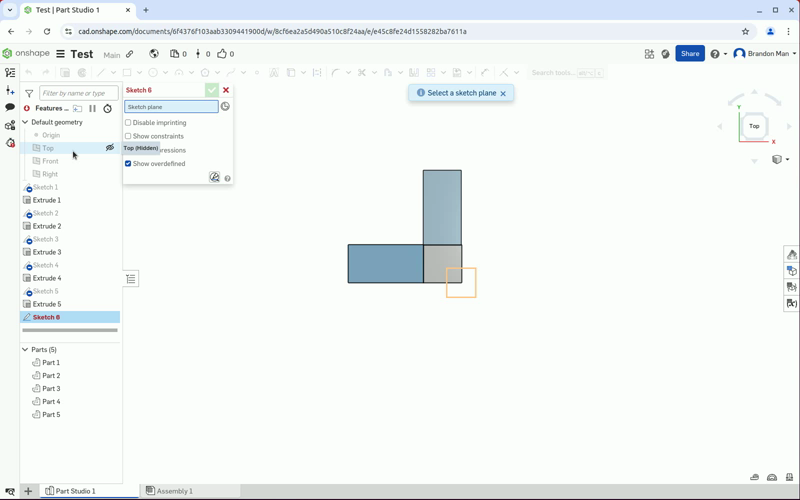
click(73, 150)
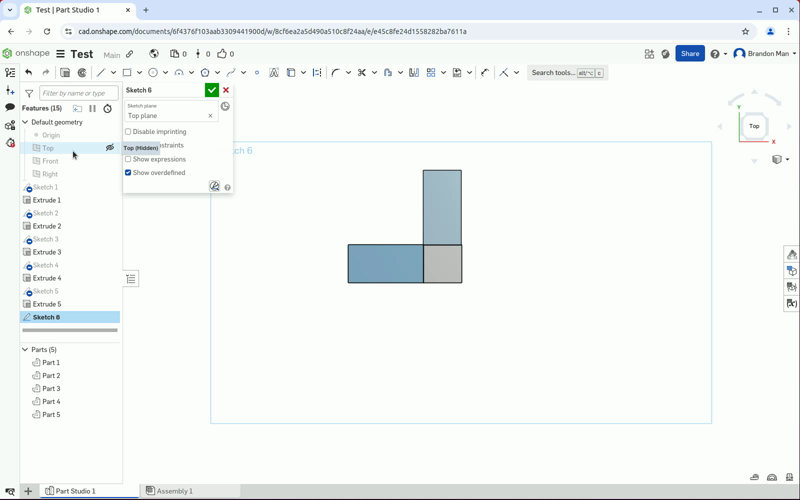
mouse_move(73, 352)
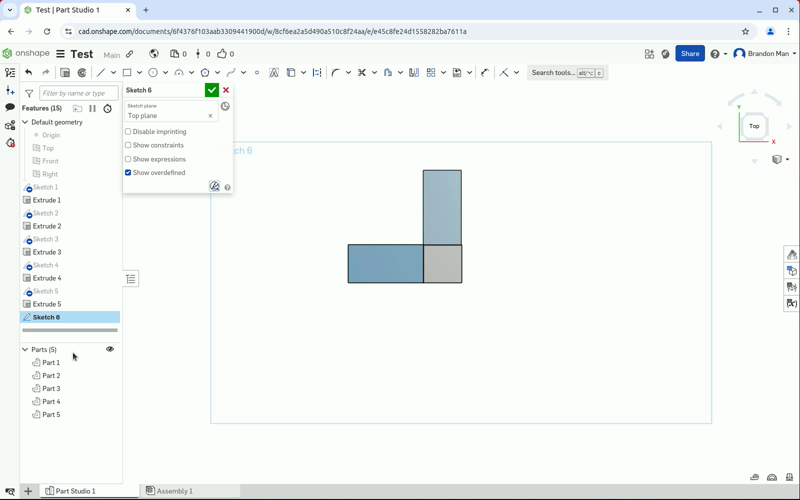
key(y)
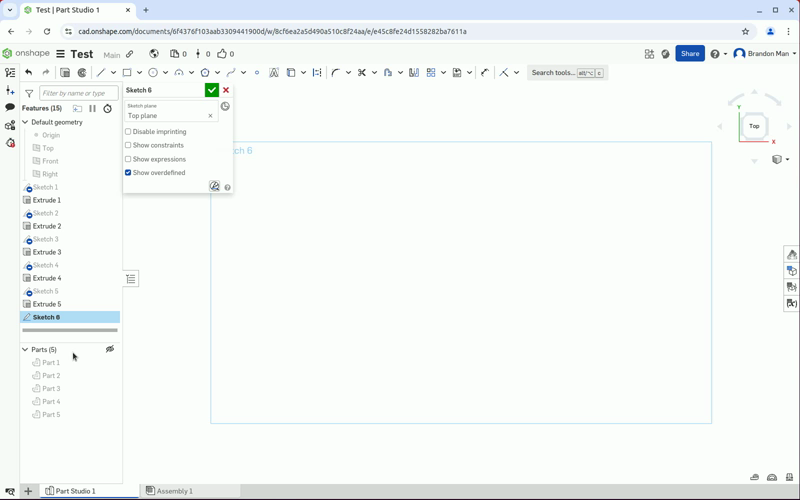
key(l)
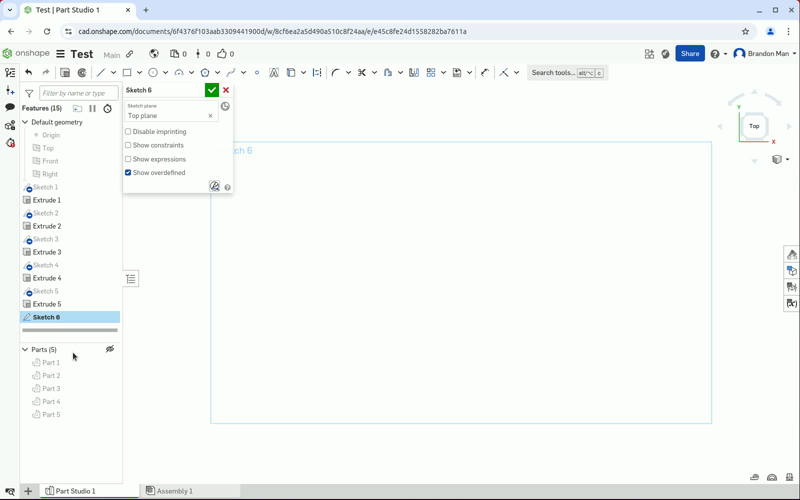
key_down(shift)
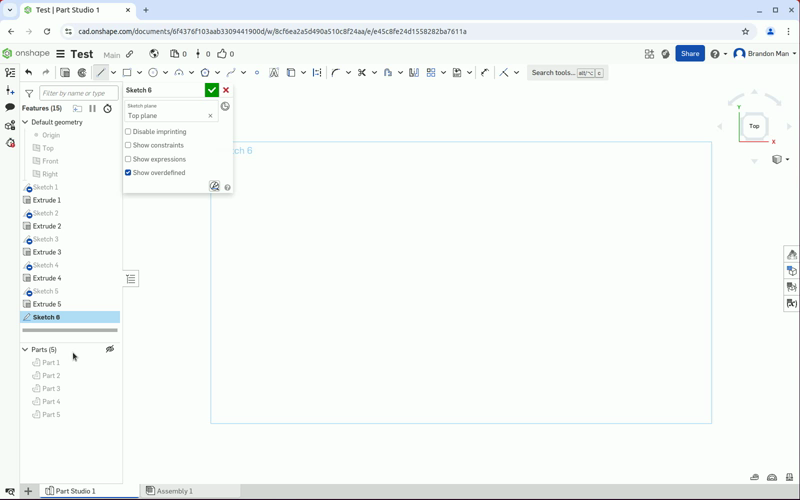
mouse_move(423, 245)
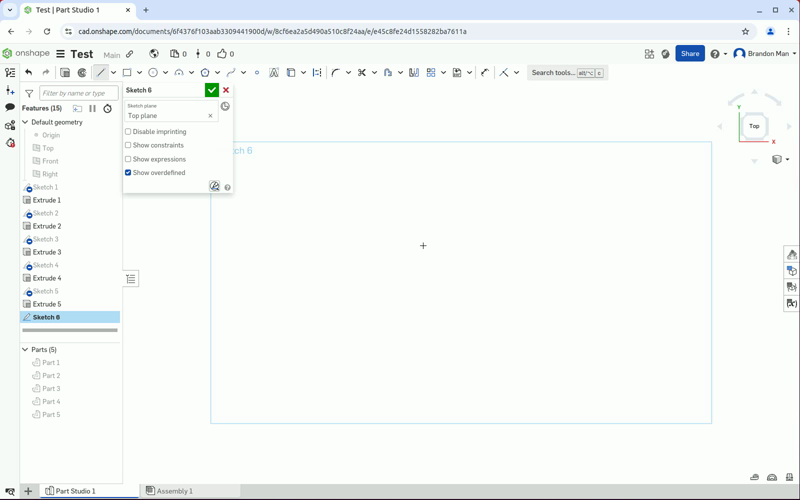
click(423, 245)
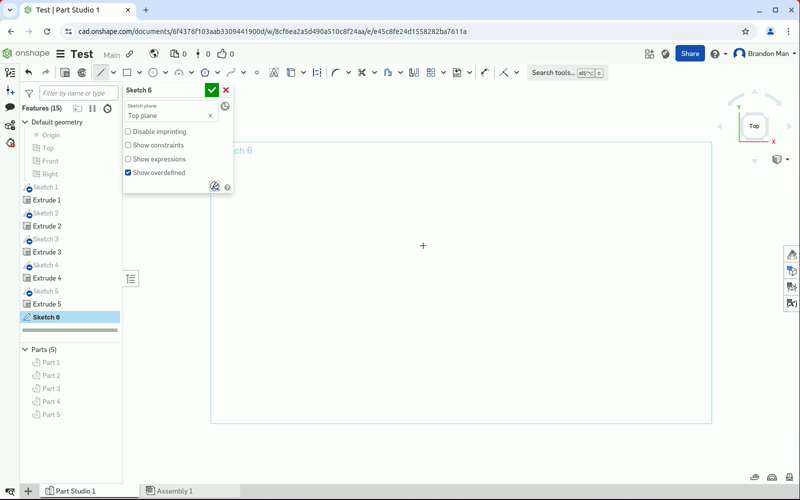
key_up(shift)
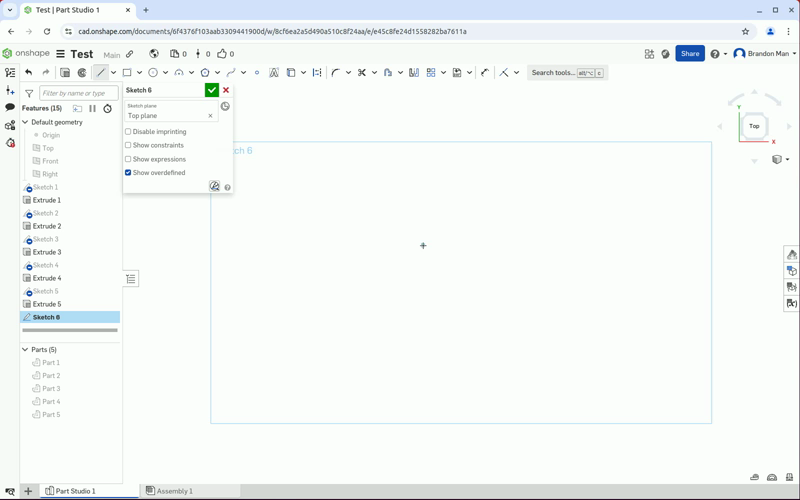
key_down(shift)
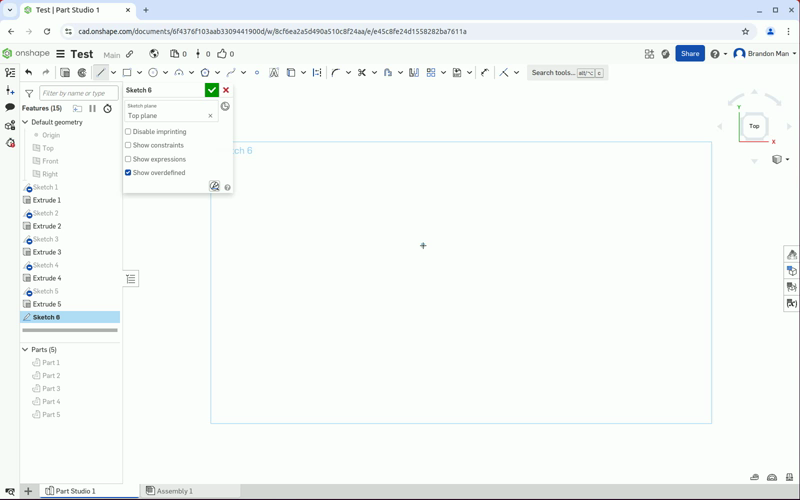
mouse_move(453, 245)
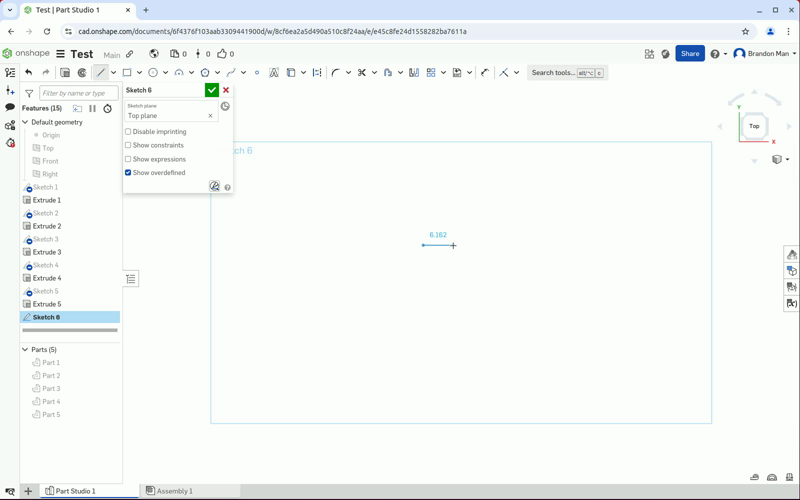
mouse_move(461, 245)
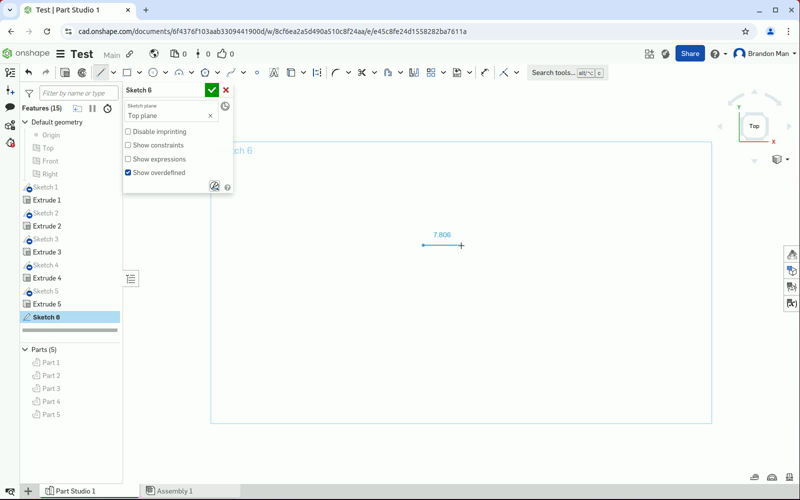
click(461, 245)
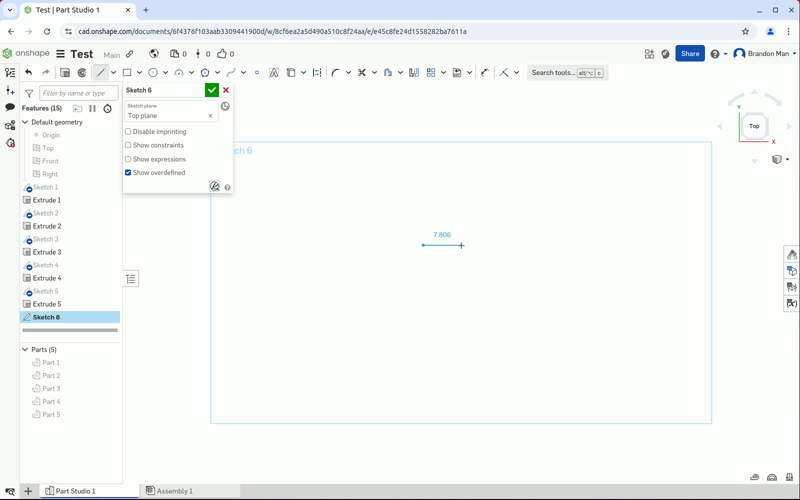
key_up(shift)
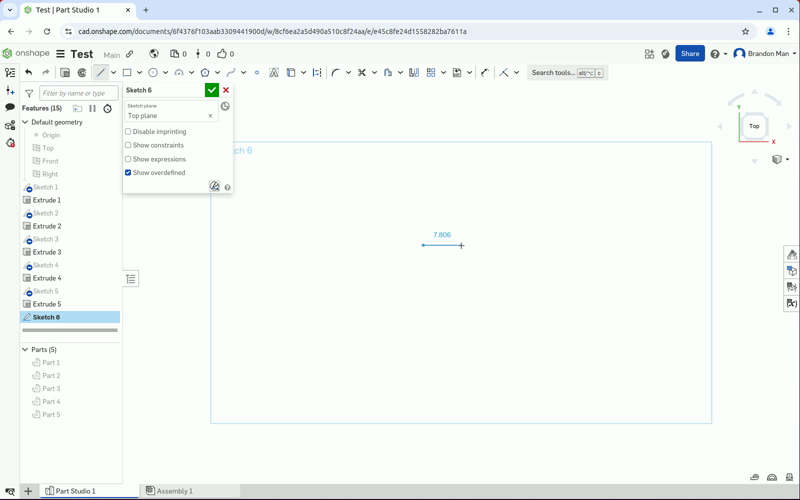
key_down(shift)
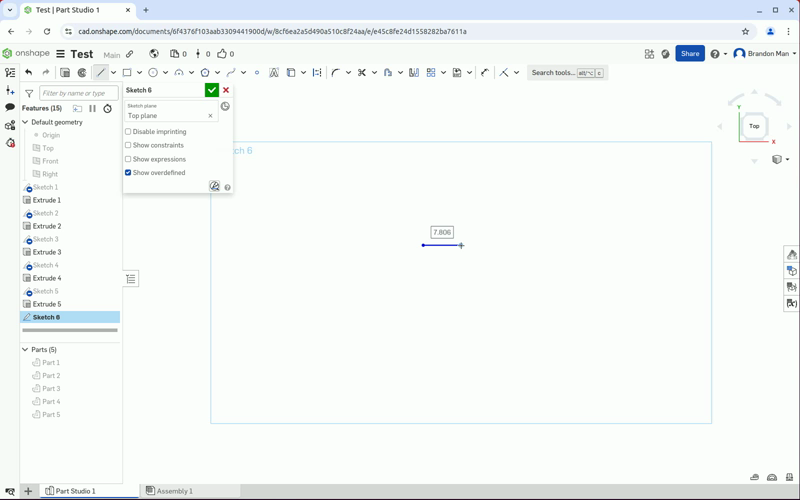
mouse_move(461, 170)
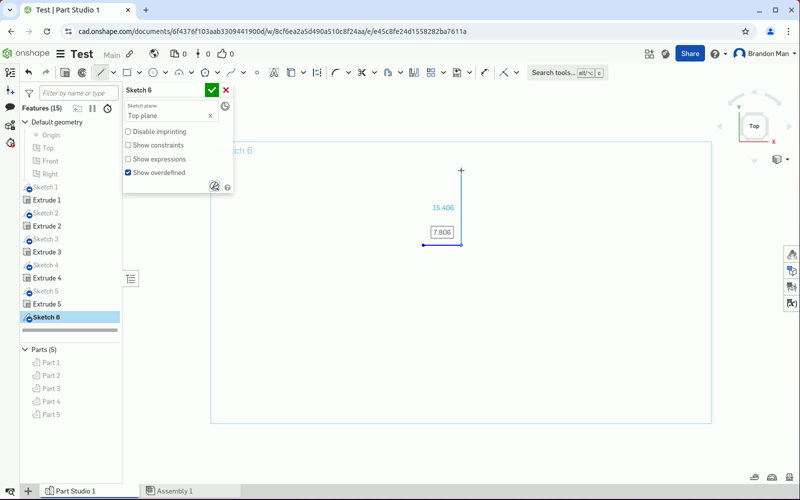
click(461, 170)
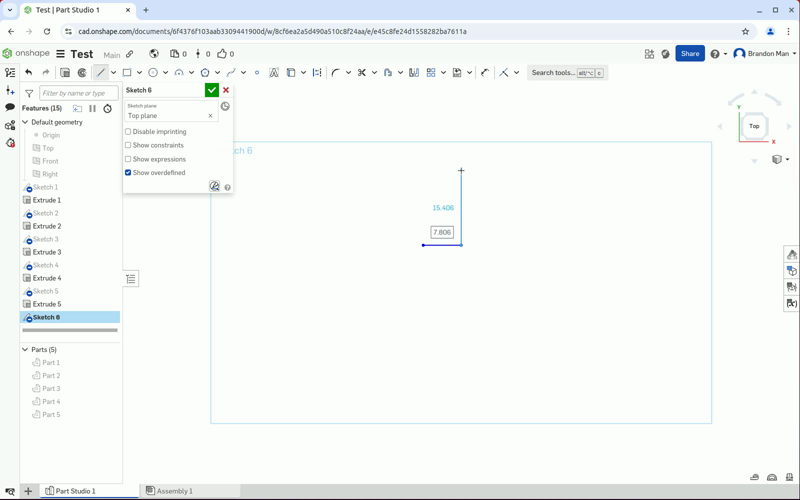
key_up(shift)
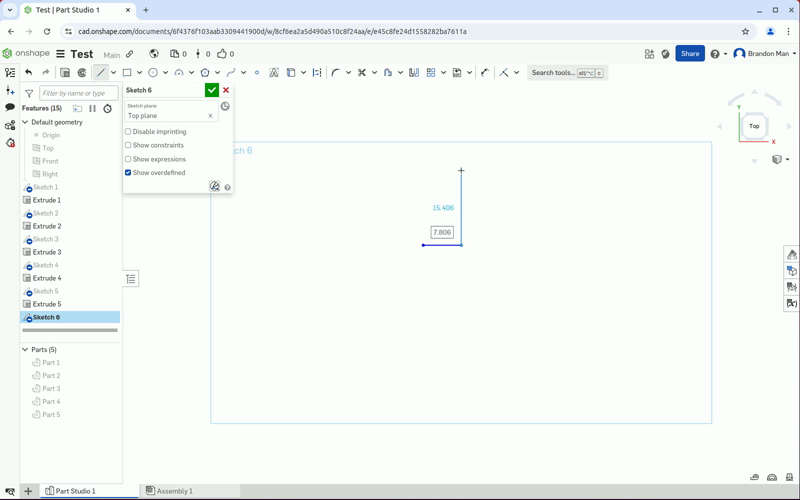
key_down(shift)
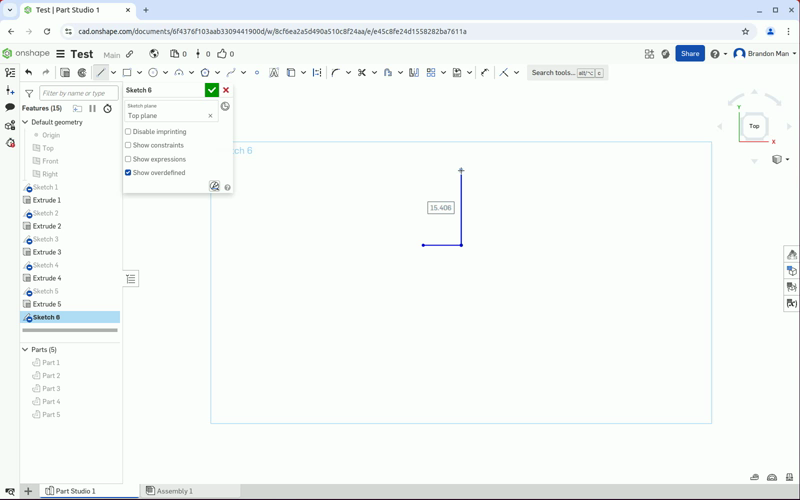
mouse_move(491, 170)
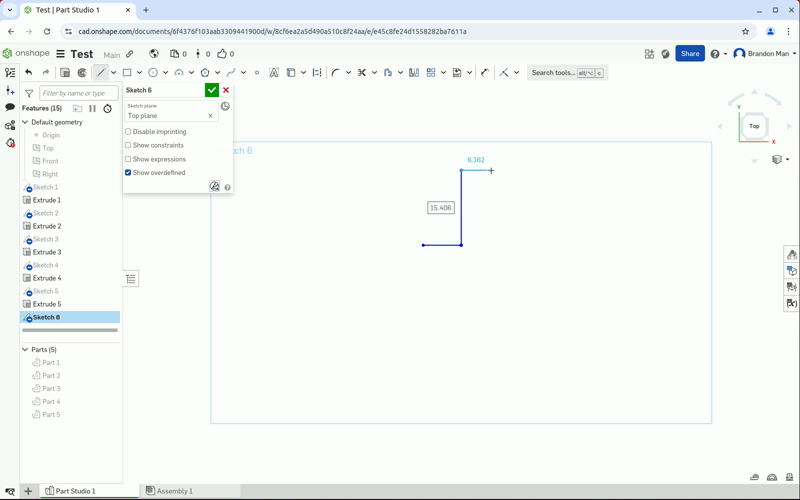
mouse_move(423, 170)
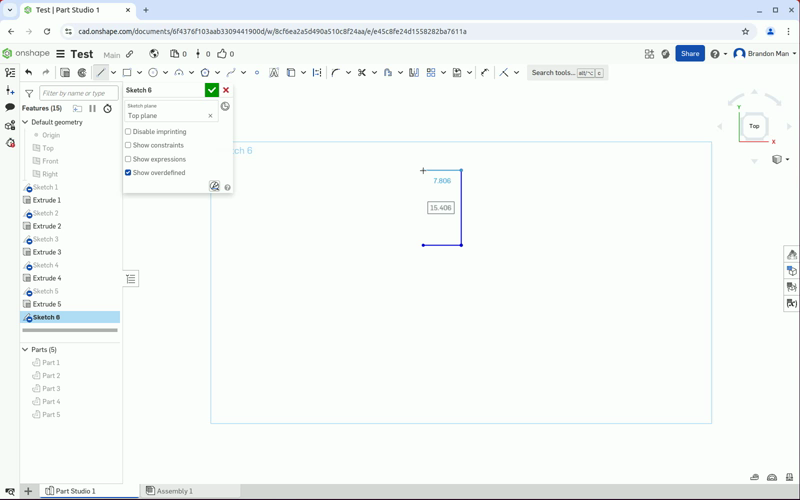
click(423, 170)
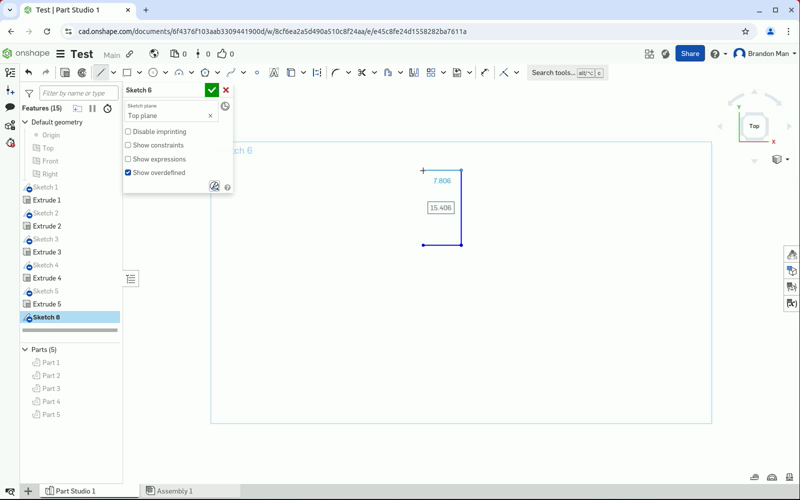
key_up(shift)
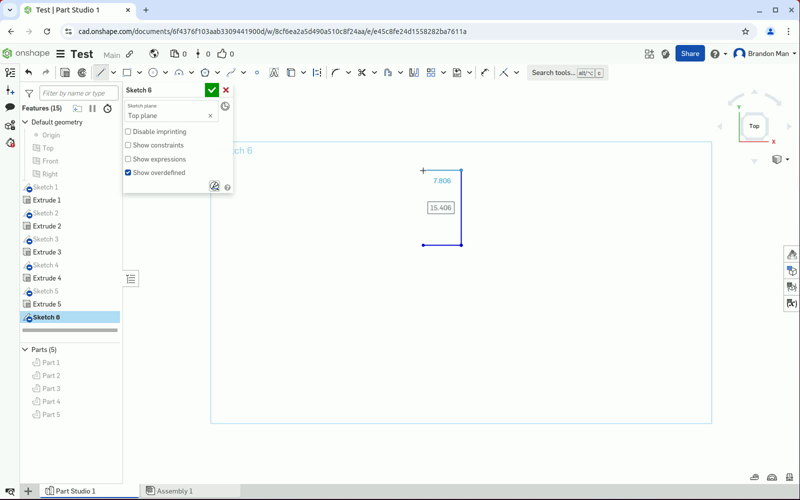
key_down(shift)
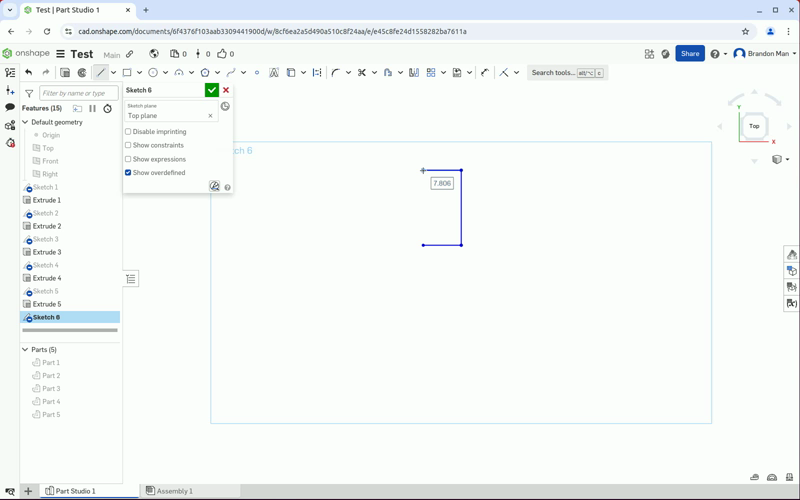
mouse_move(423, 245)
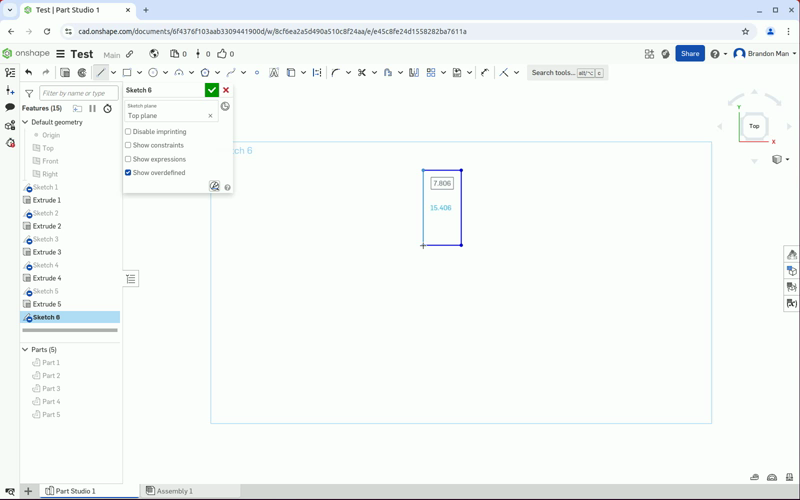
key_up(shift)
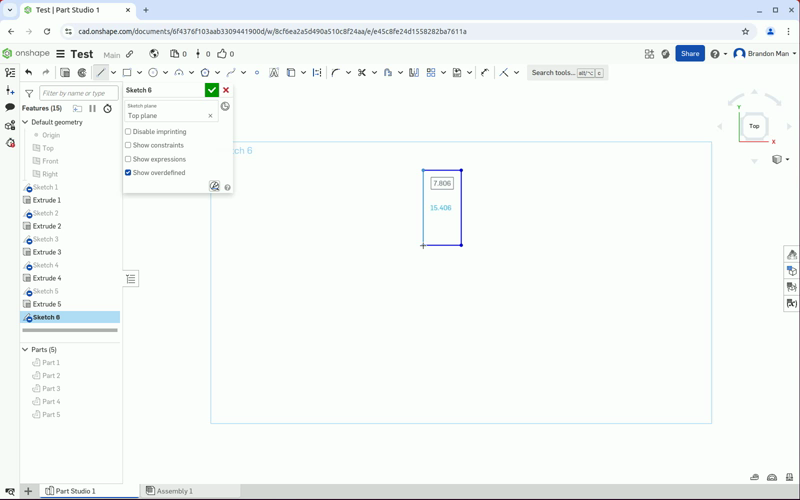
click(423, 245)
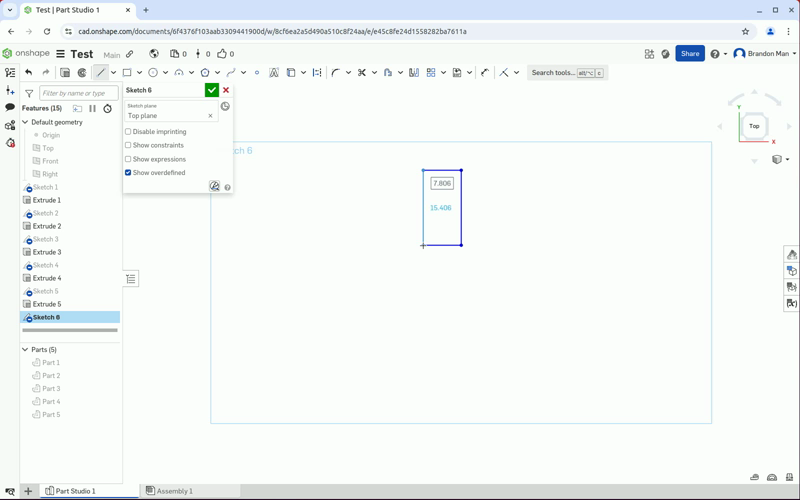
key(esc)
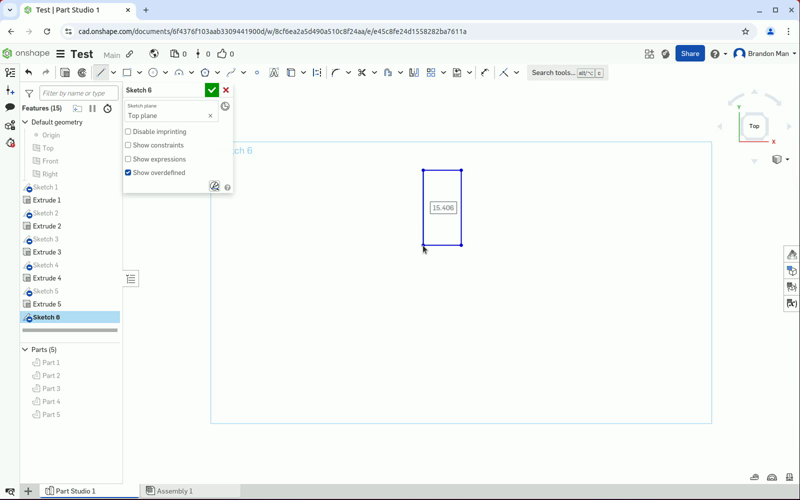
mouse_move(445, 183)
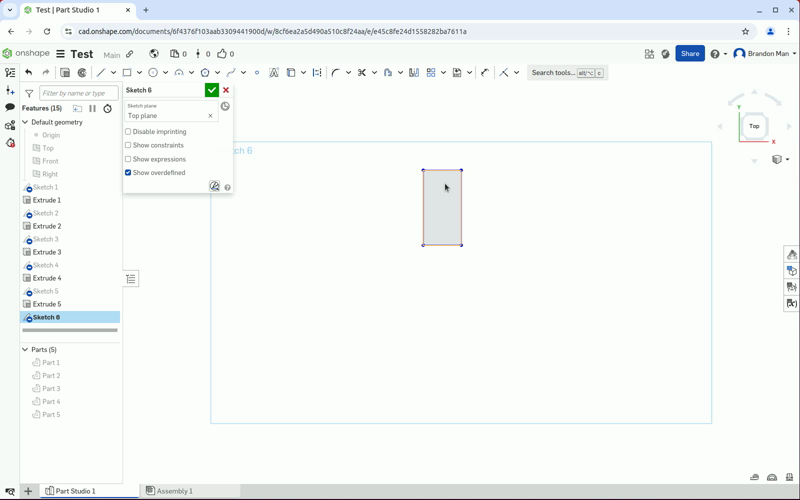
click(445, 183)
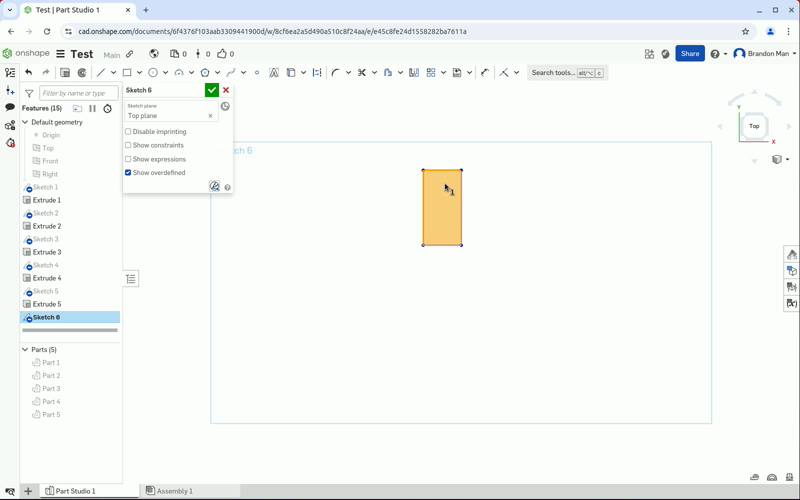
mouse_move(73, 352)
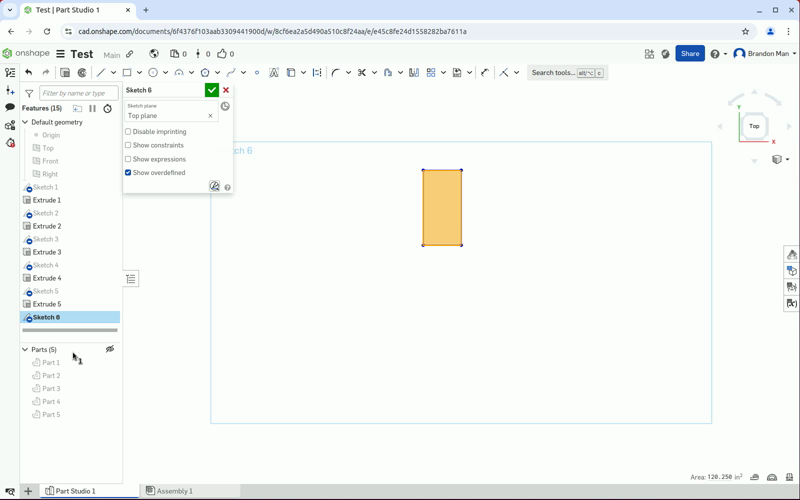
key(shift+y)
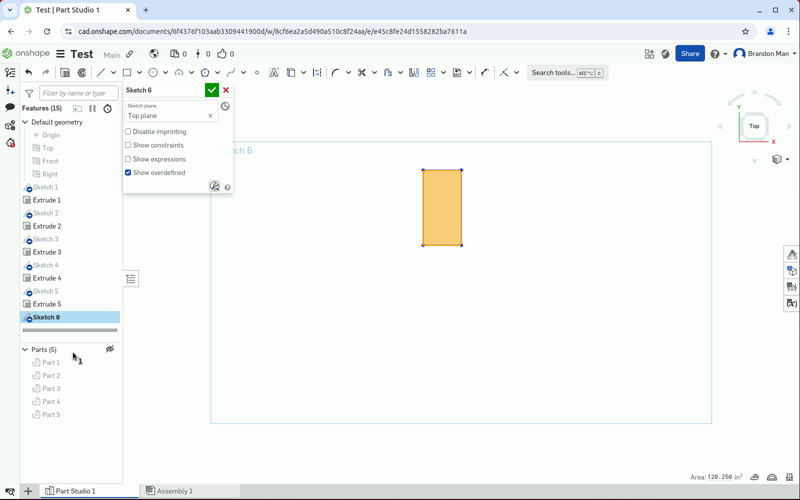
key(shift+e)
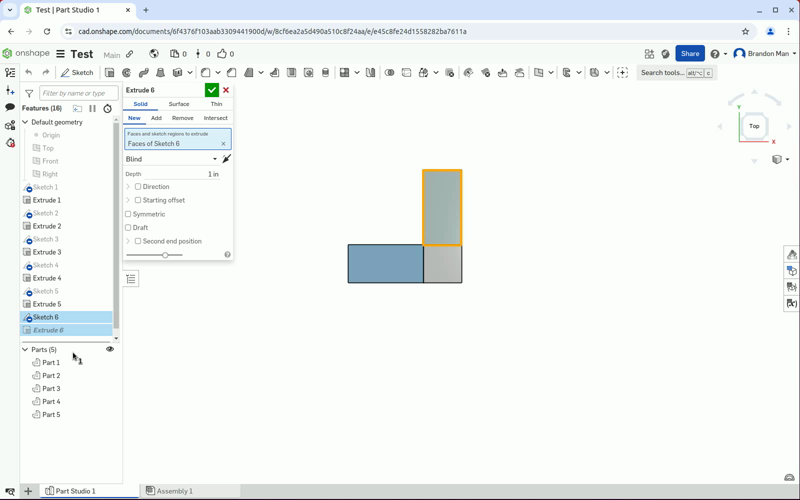
mouse_move(143, 106)
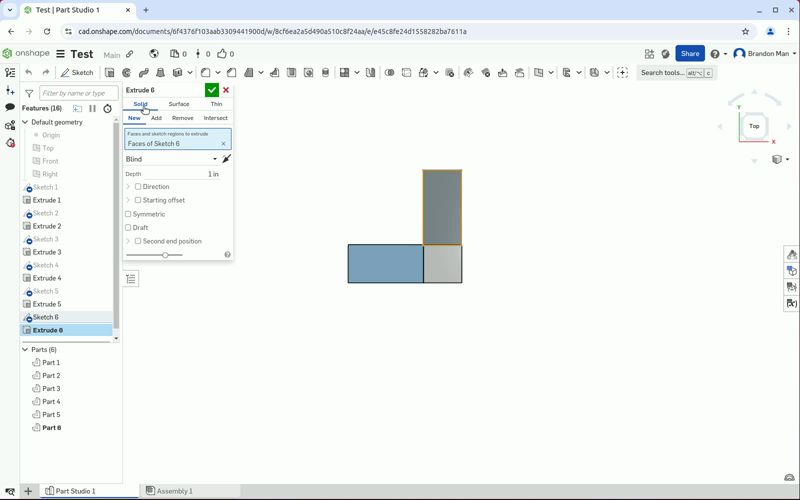
click(143, 106)
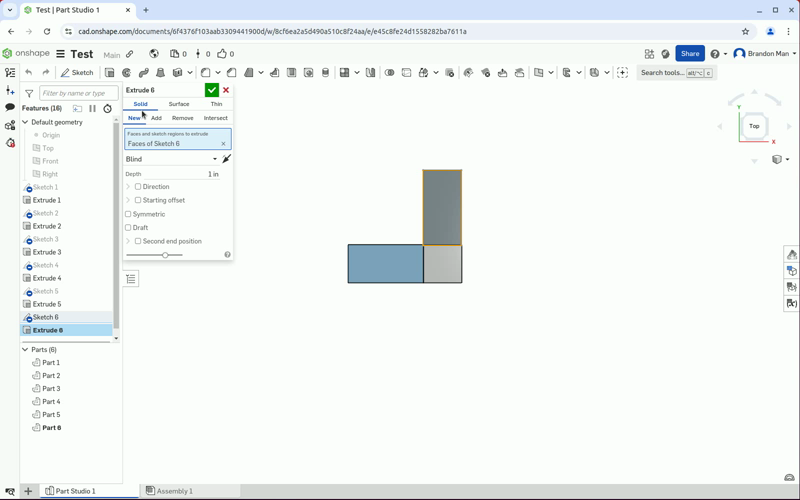
mouse_move(137, 120)
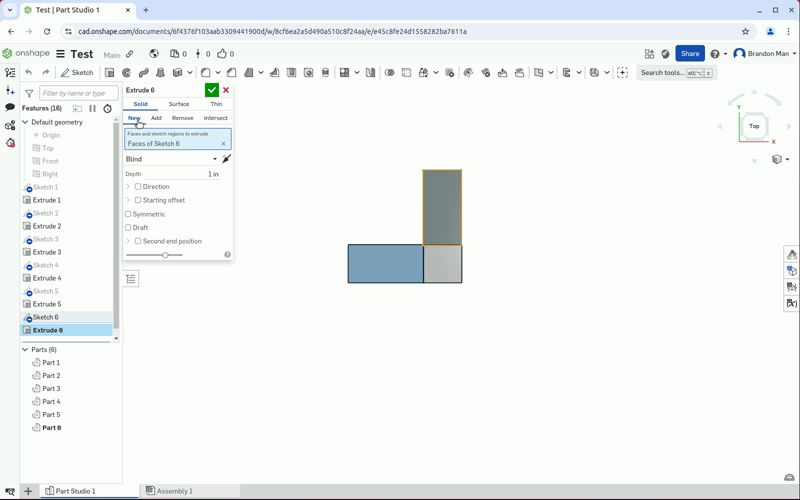
click(137, 120)
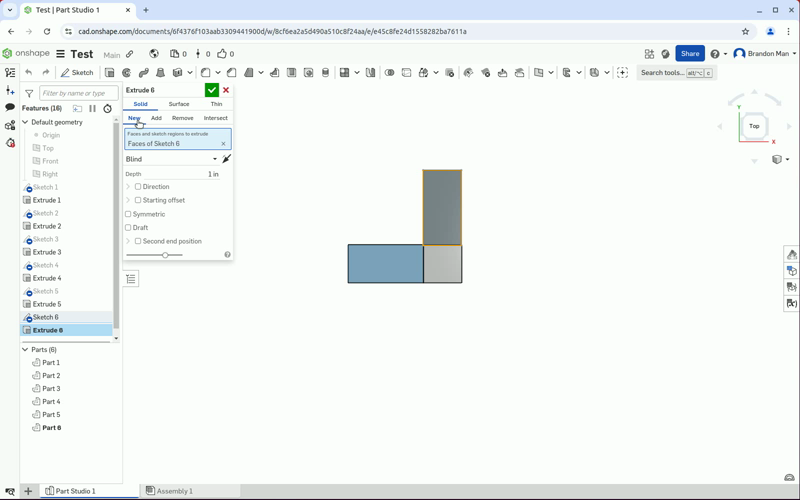
key(tab, 4)
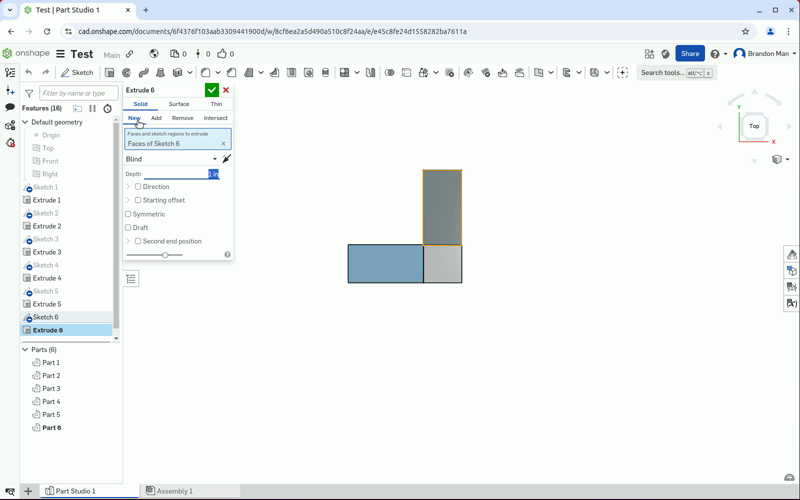
text(-1.444)
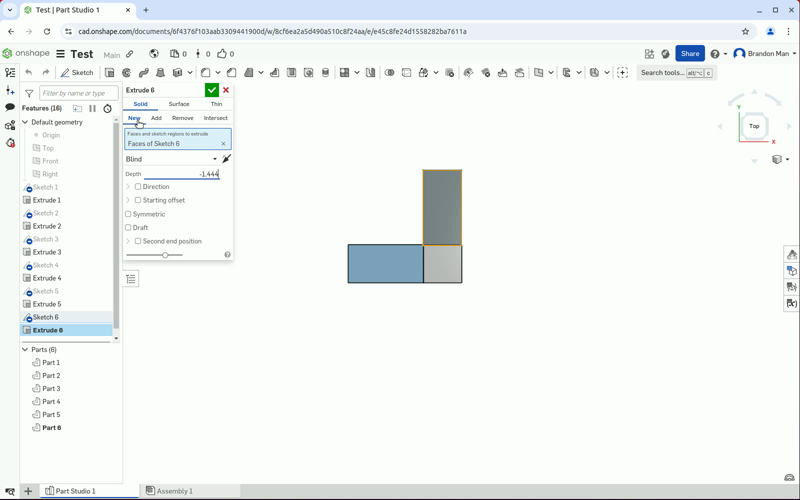
key(enter)
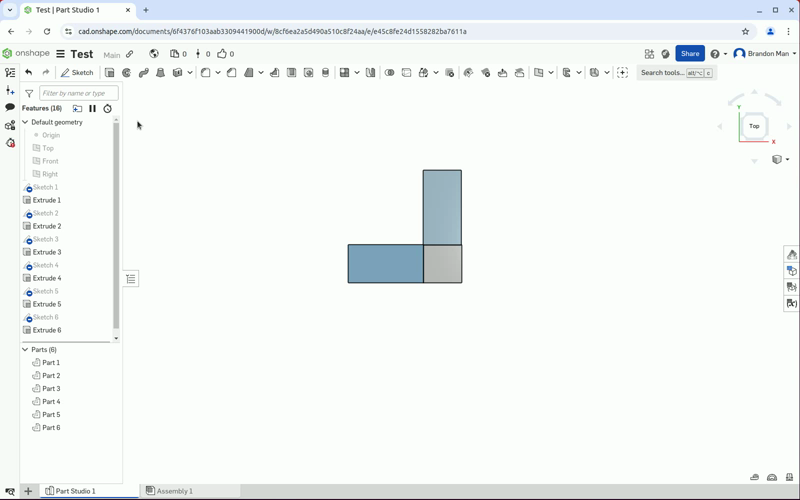
key(shift+h)
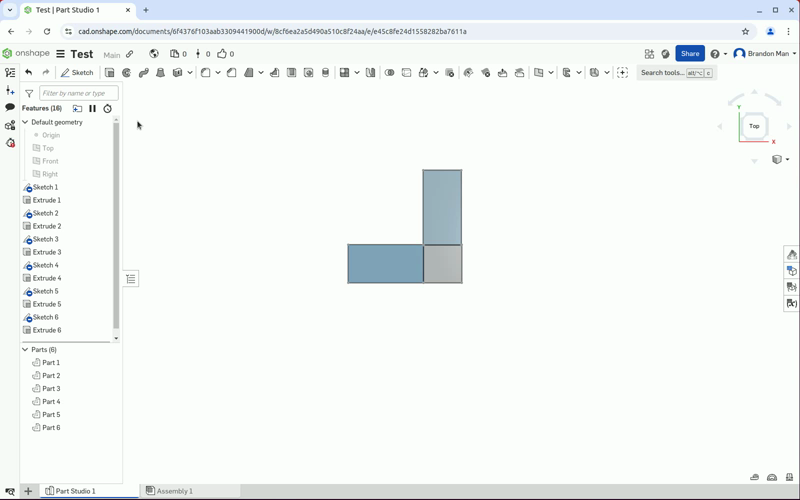
key(shift+h)
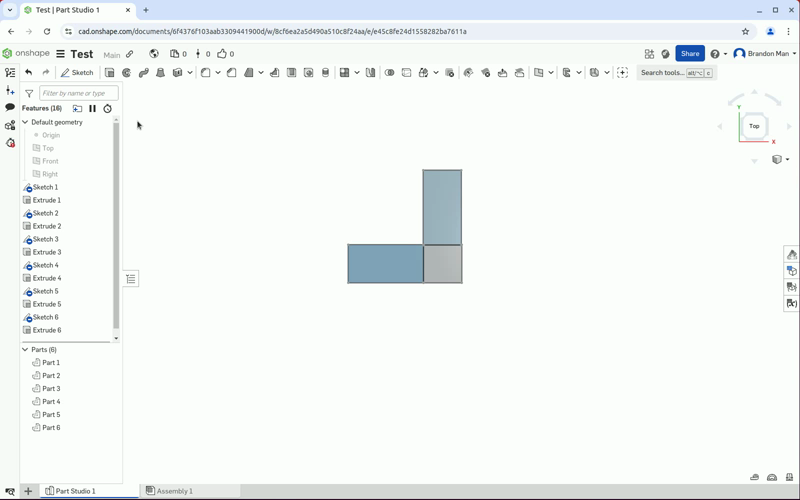
key(shift+7)
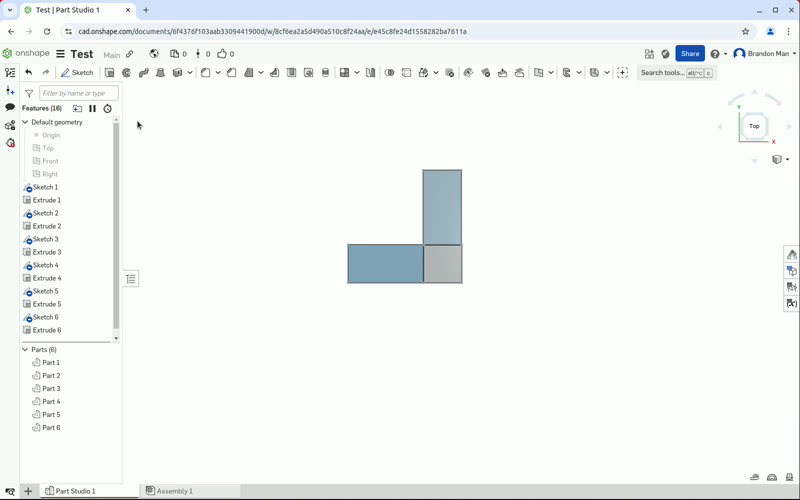
key(up, 3)
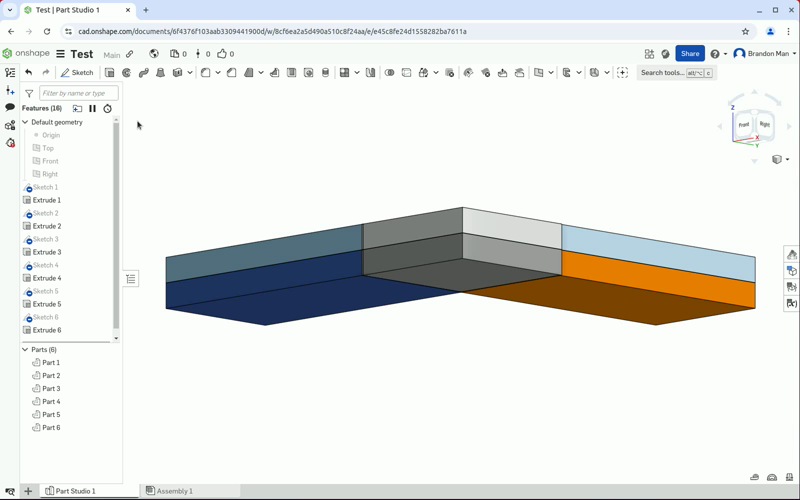
key(left, 3)
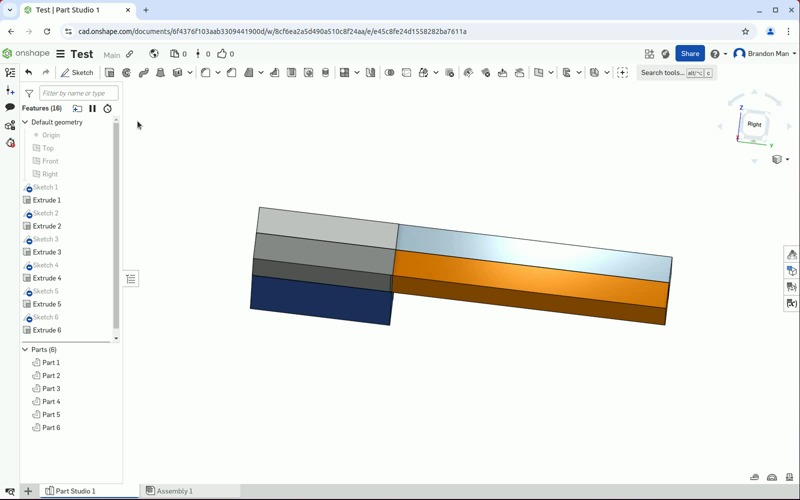
key(right, 3)
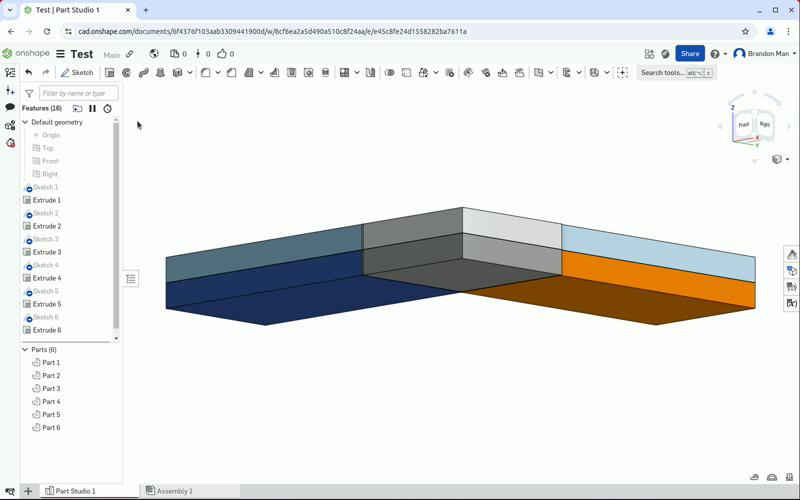
key(down, 3)
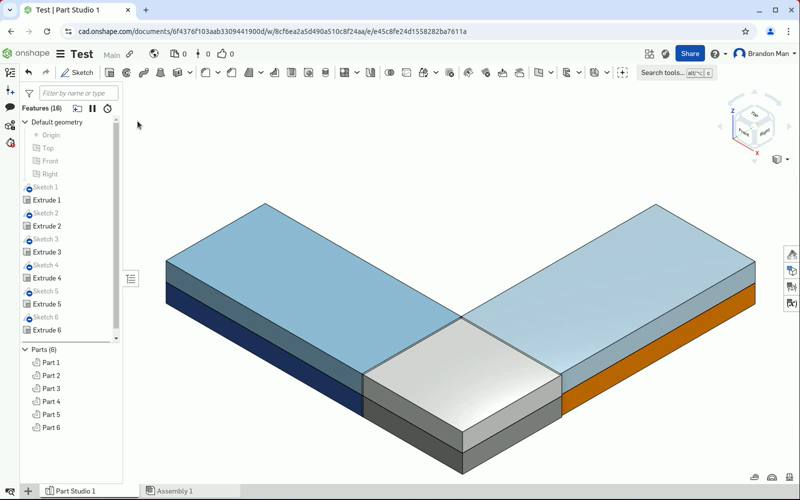
mouse_move(69, 189)
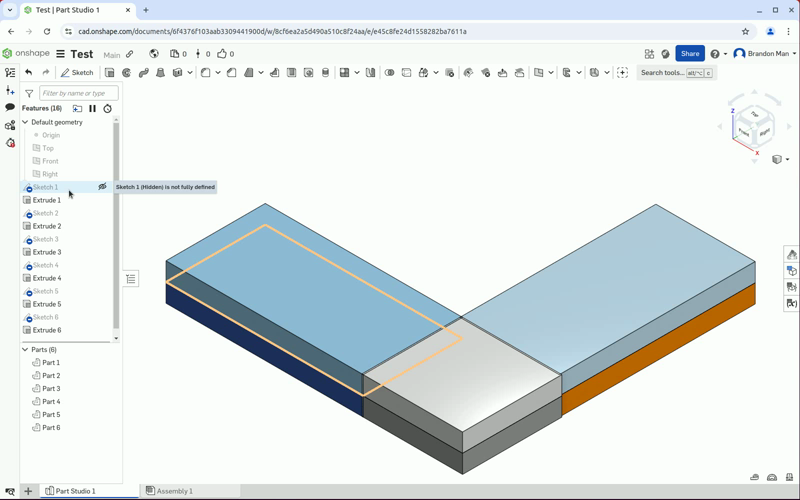
click(69, 189)